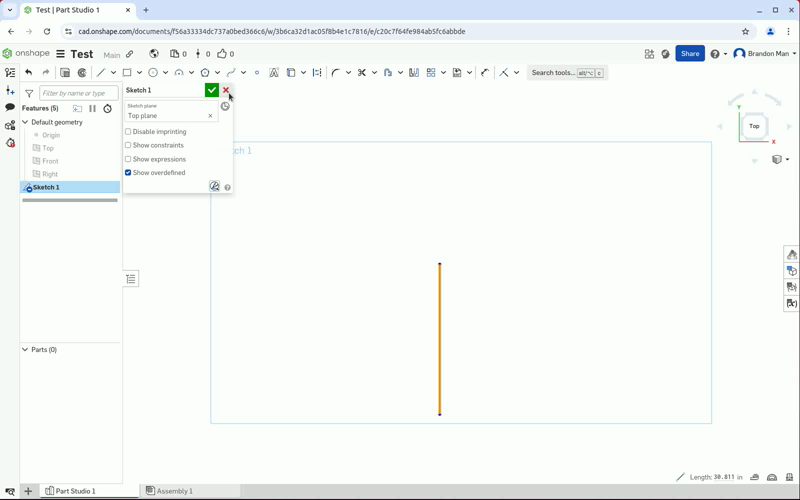
key(shift+h)
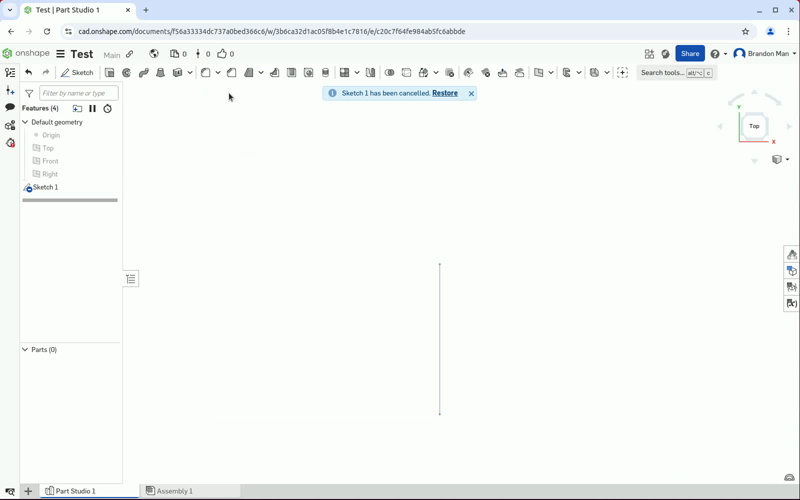
key(shift+s)
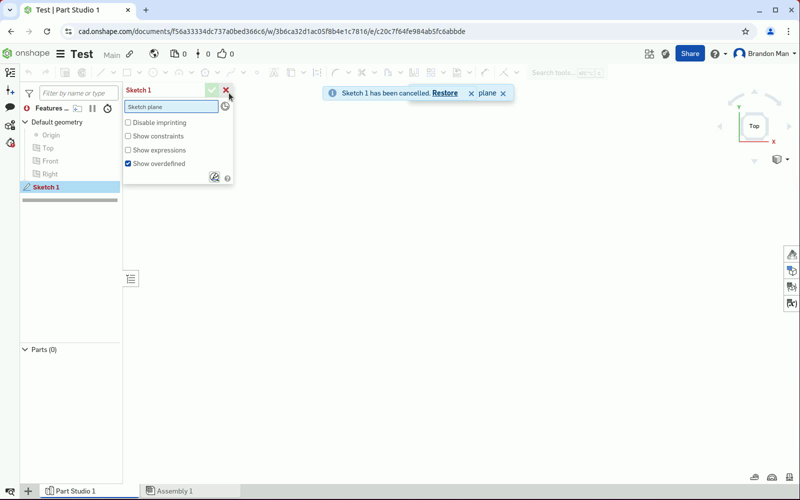
mouse_move(73, 150)
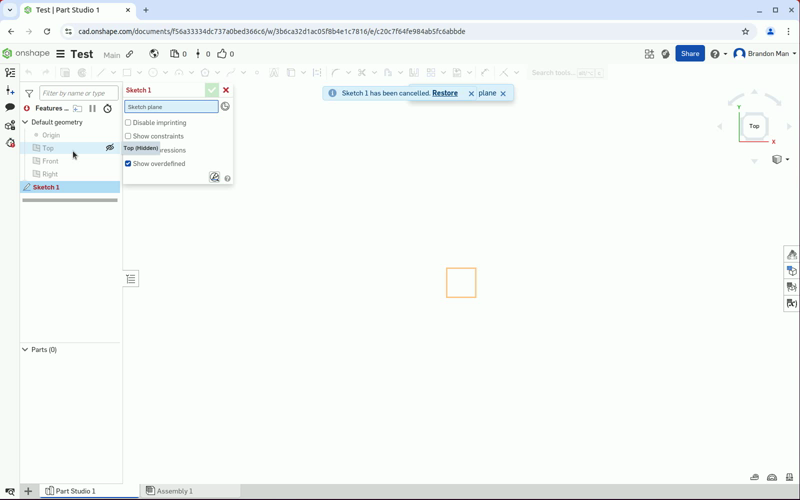
click(73, 150)
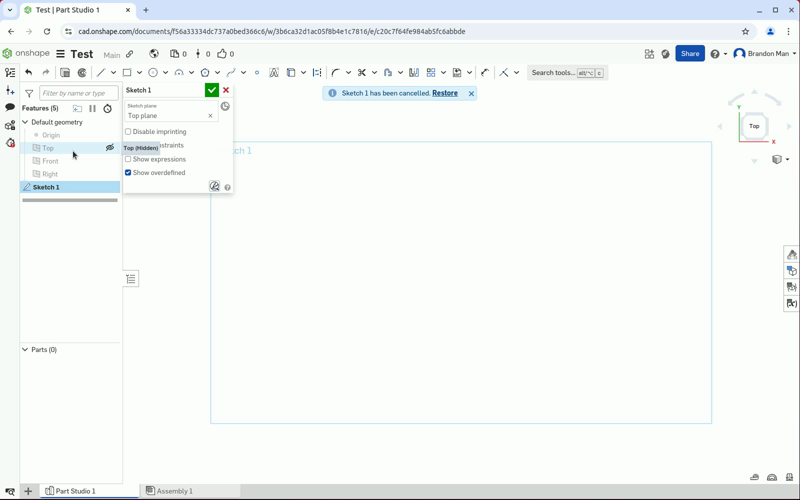
mouse_move(73, 352)
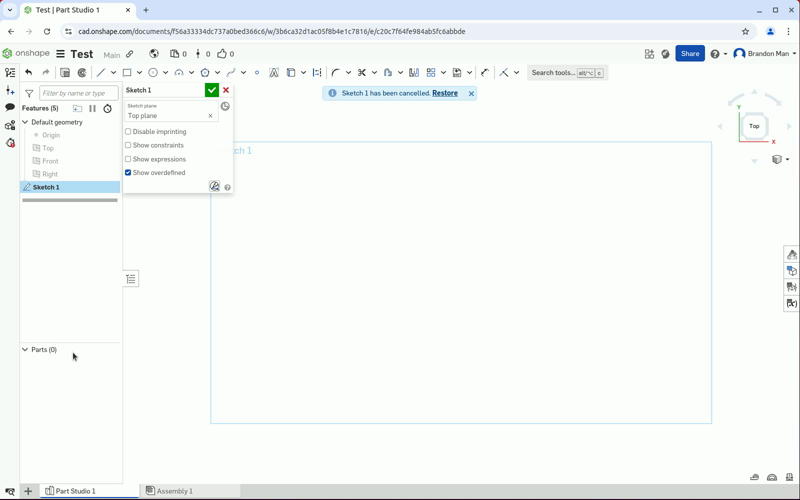
key(y)
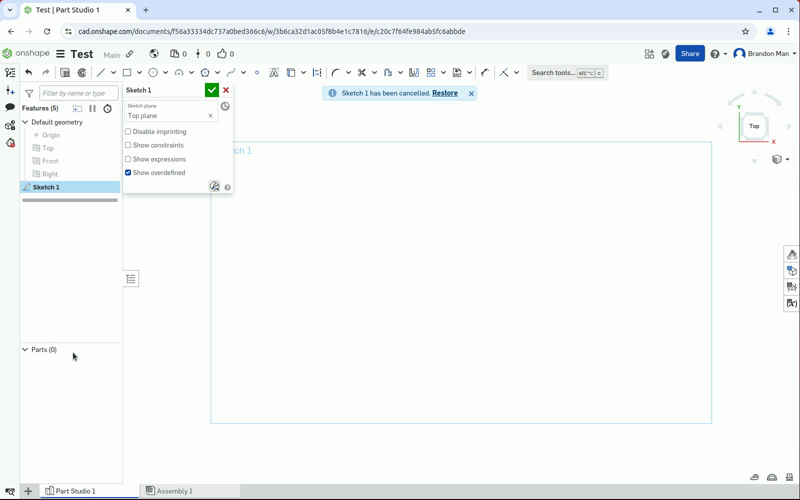
key(l)
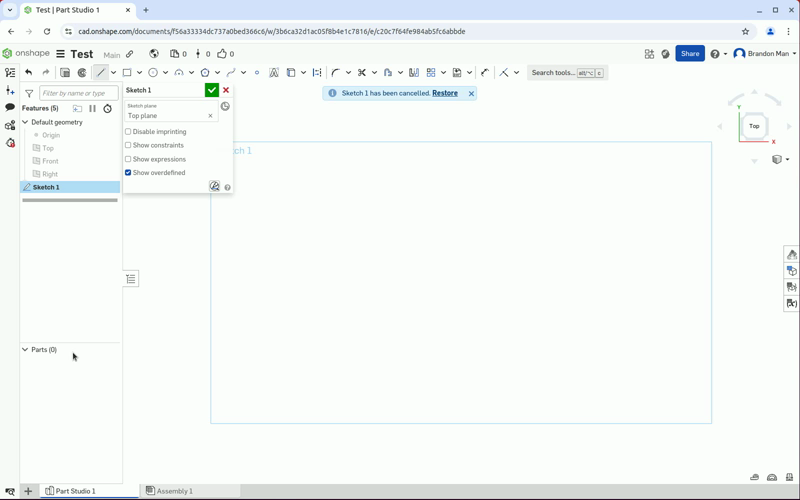
key_down(shift)
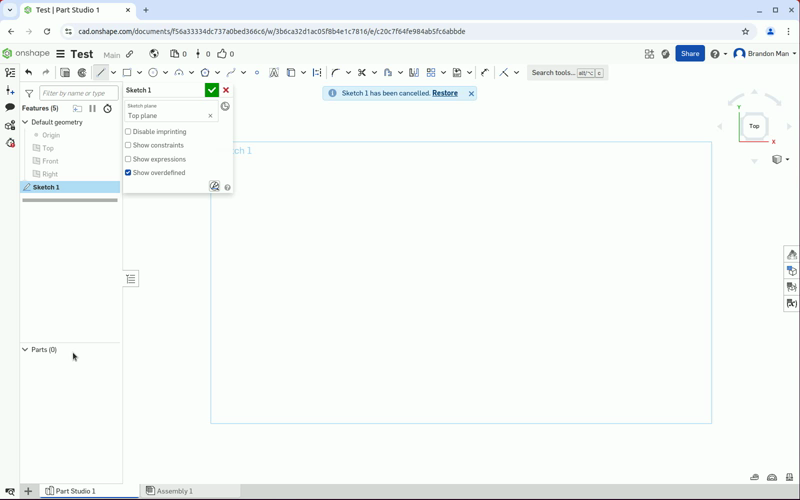
mouse_move(411, 307)
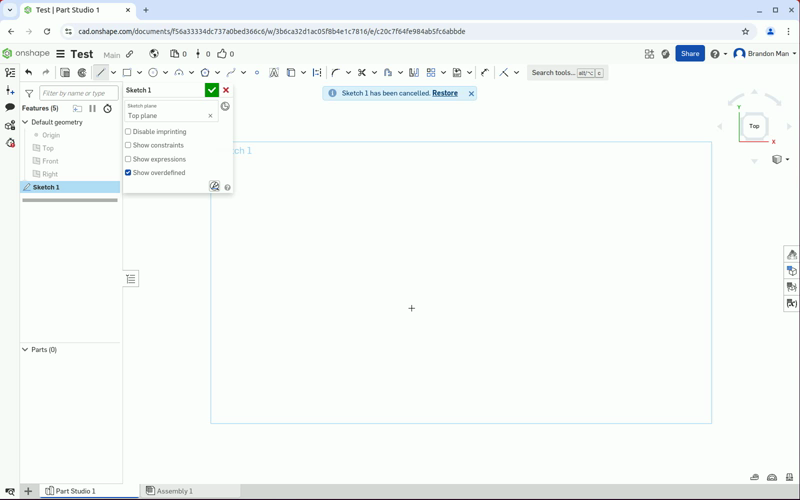
click(411, 307)
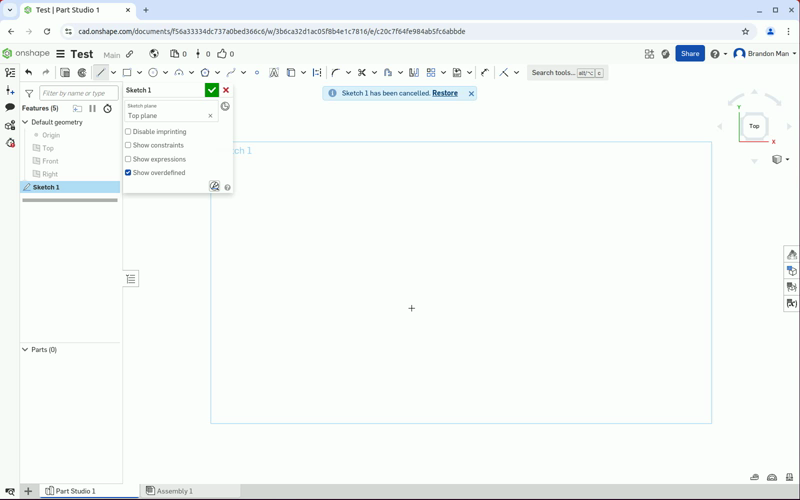
key_up(shift)
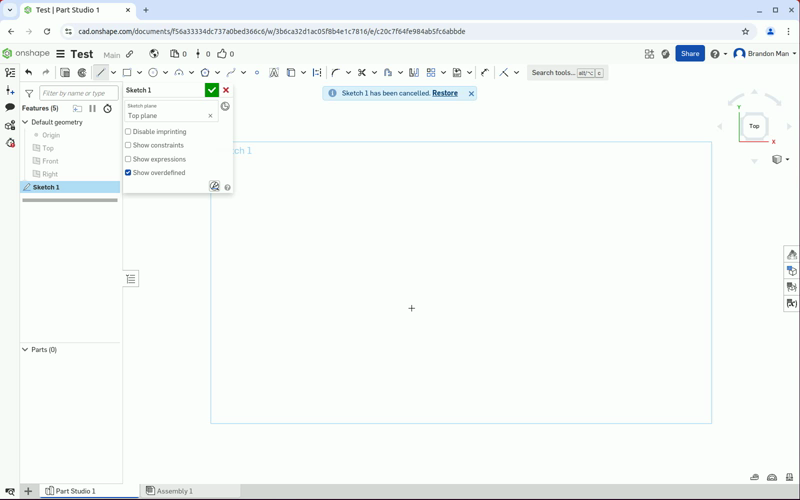
key_down(shift)
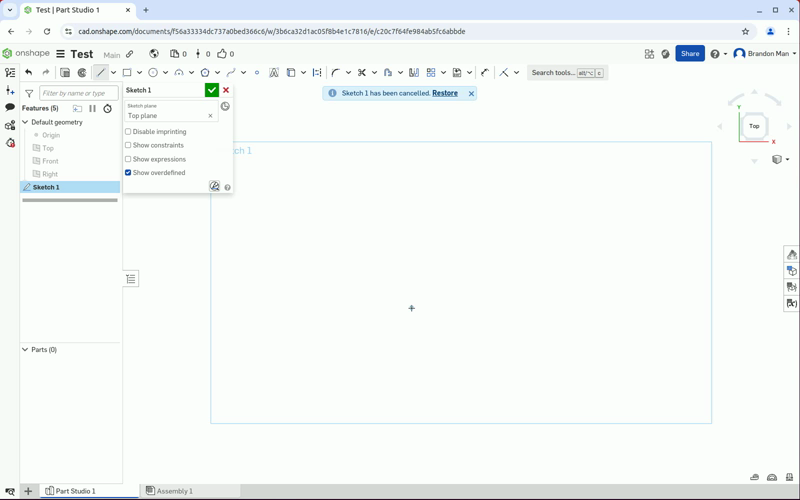
mouse_move(511, 307)
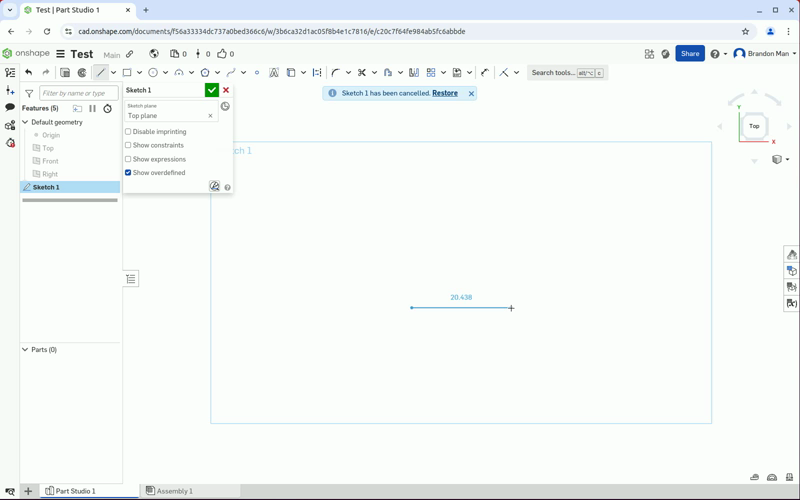
click(511, 307)
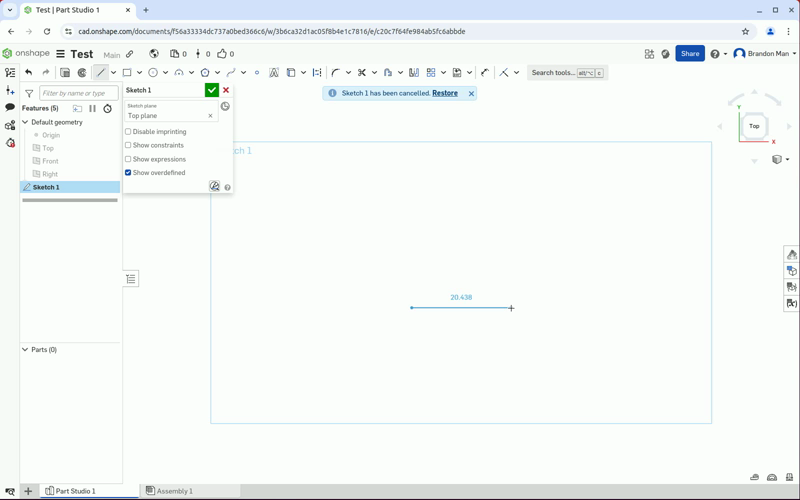
key_up(shift)
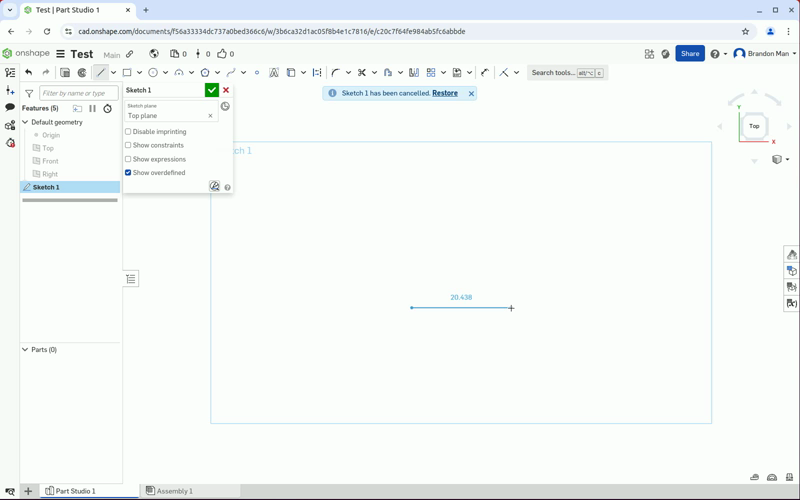
key_down(shift)
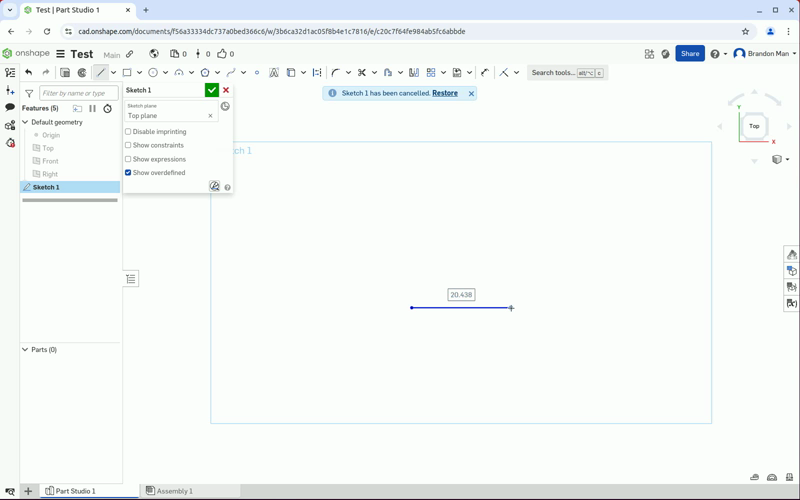
mouse_move(541, 307)
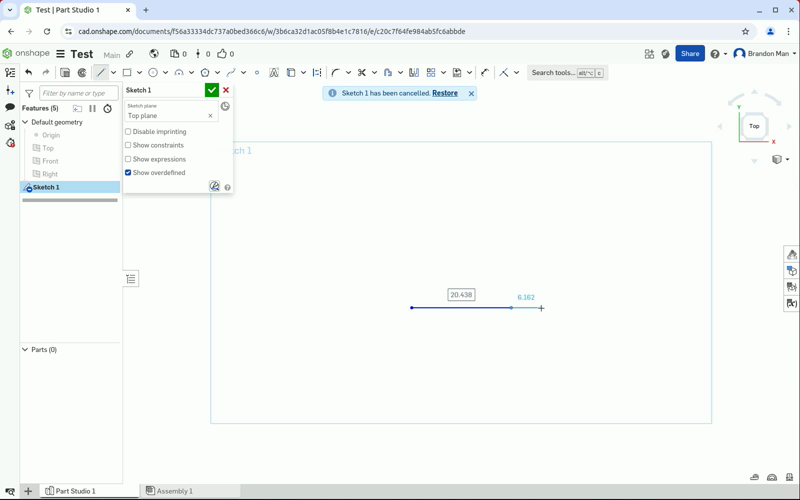
mouse_move(511, 257)
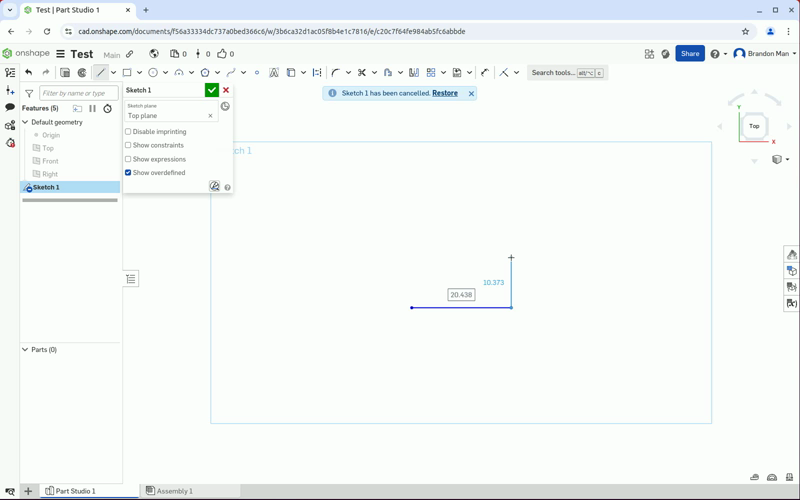
click(511, 257)
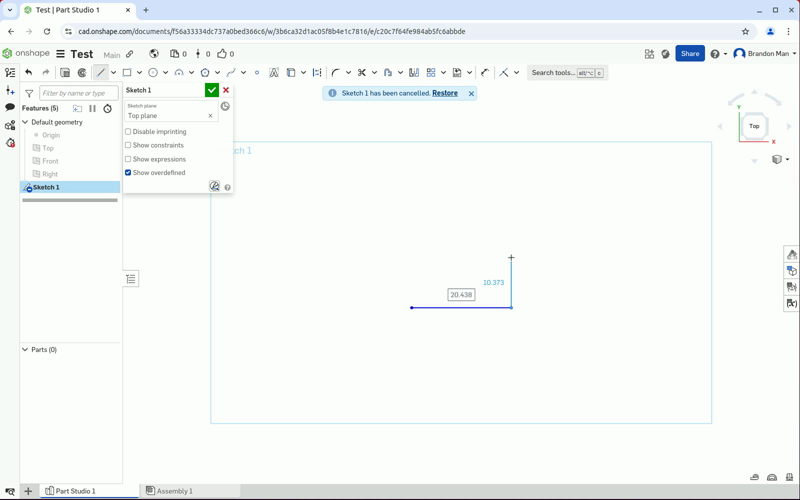
key_up(shift)
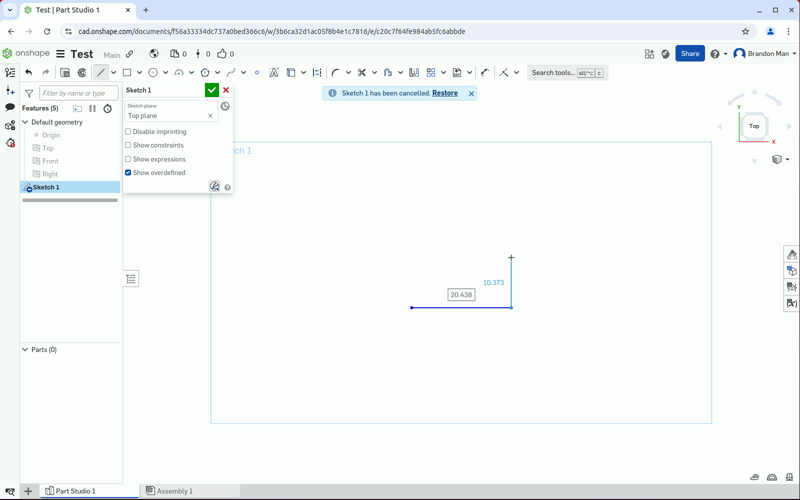
key_down(shift)
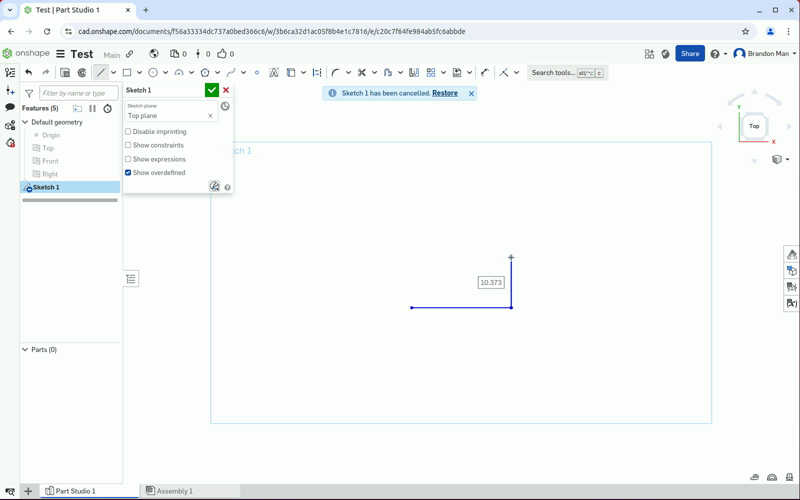
mouse_move(411, 257)
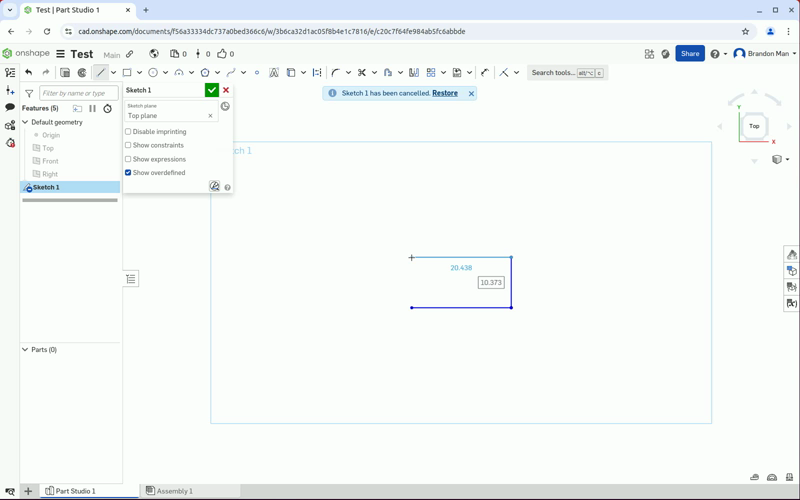
click(411, 257)
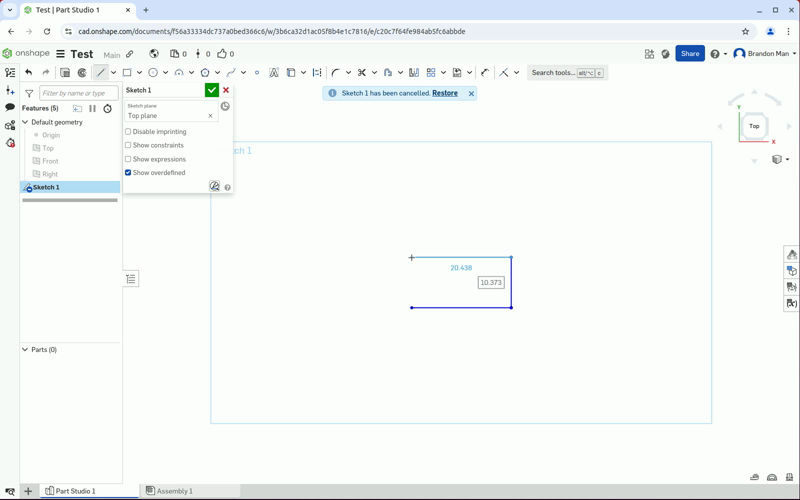
key_up(shift)
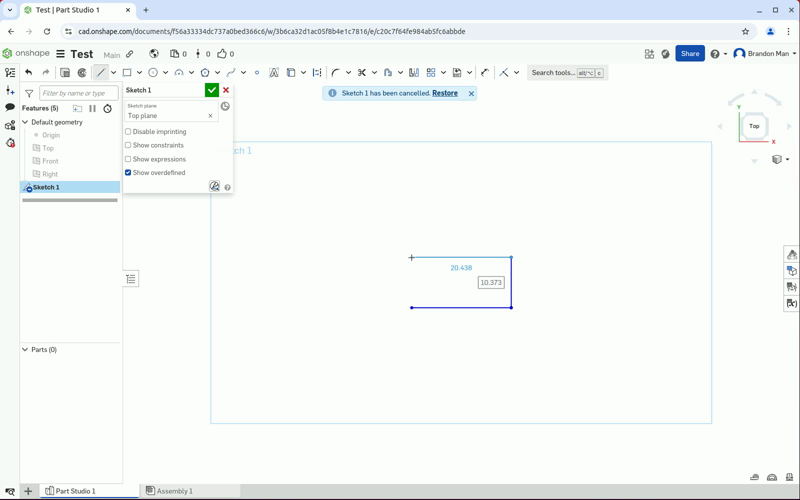
mouse_move(441, 257)
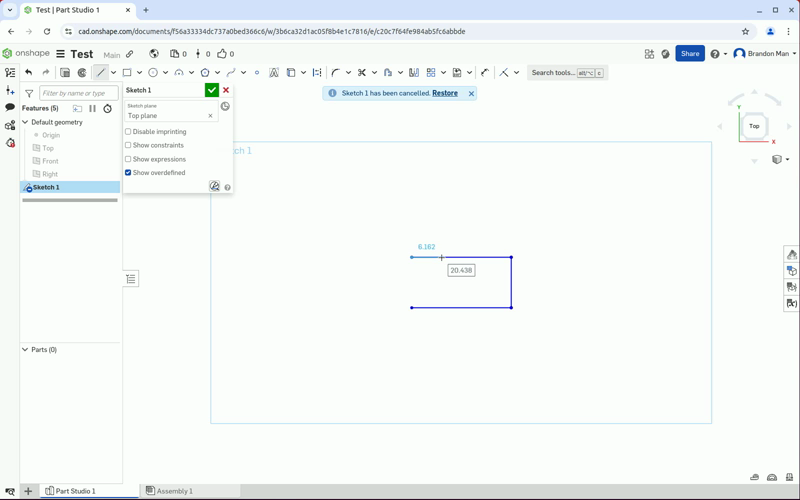
key_down(shift)
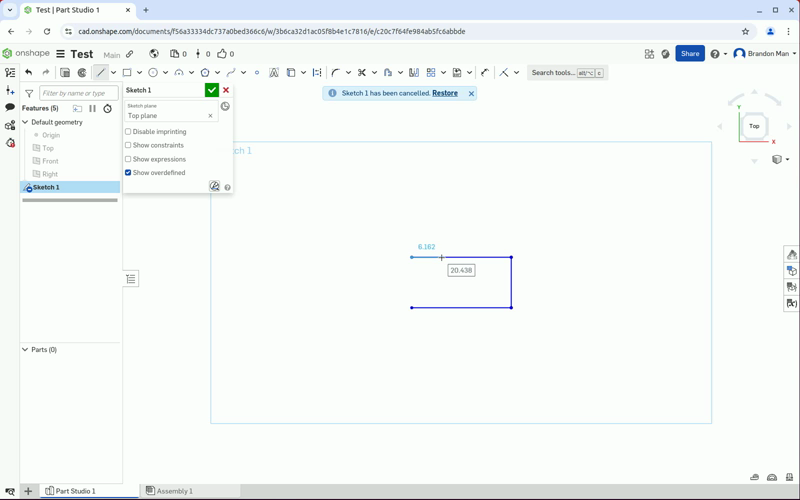
mouse_move(411, 307)
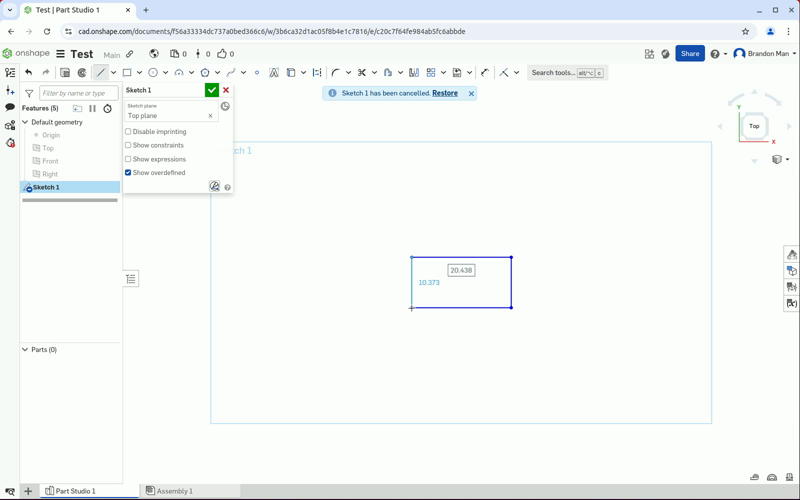
key_up(shift)
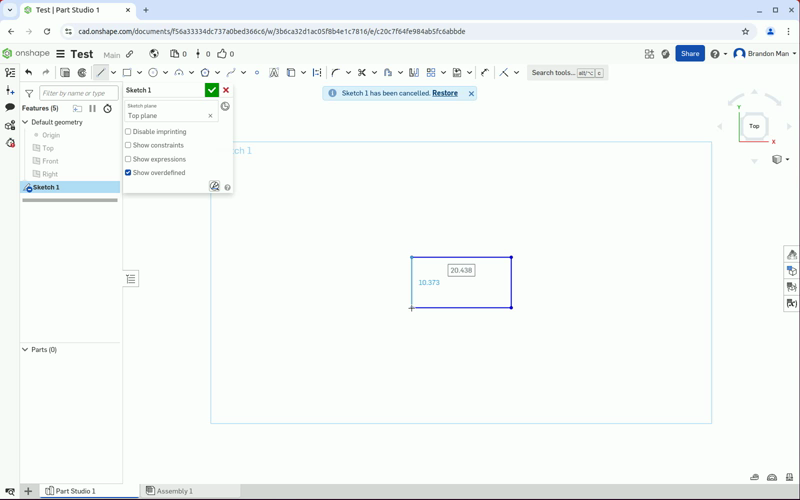
click(411, 307)
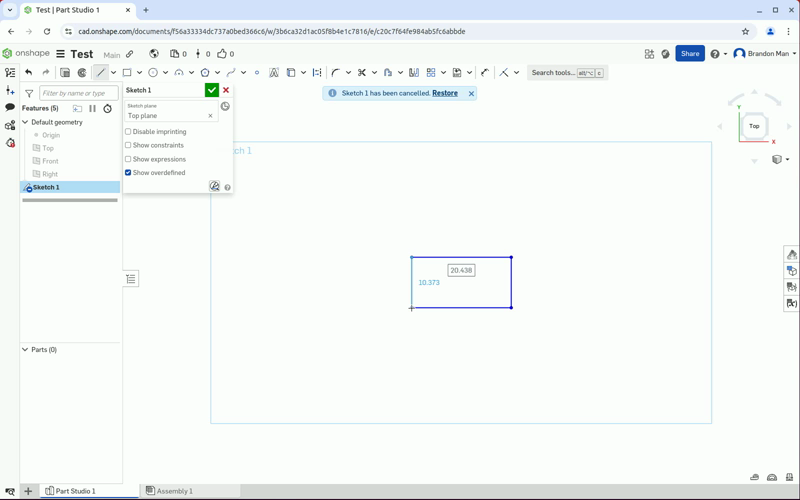
key(esc)
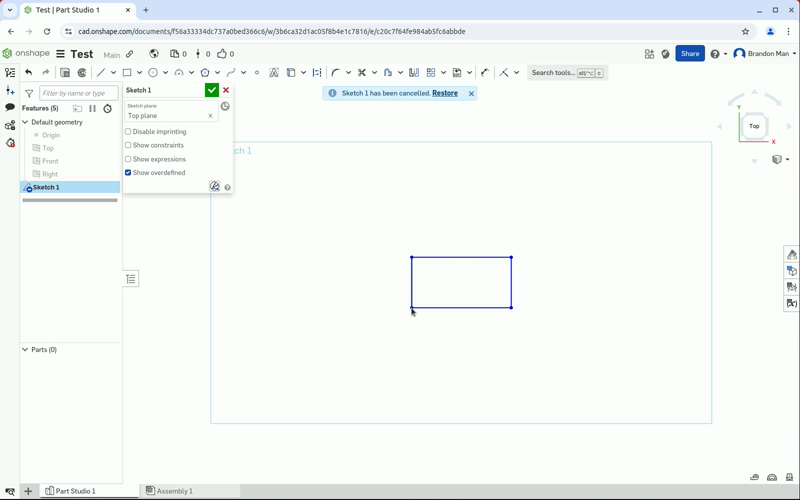
mouse_move(466, 261)
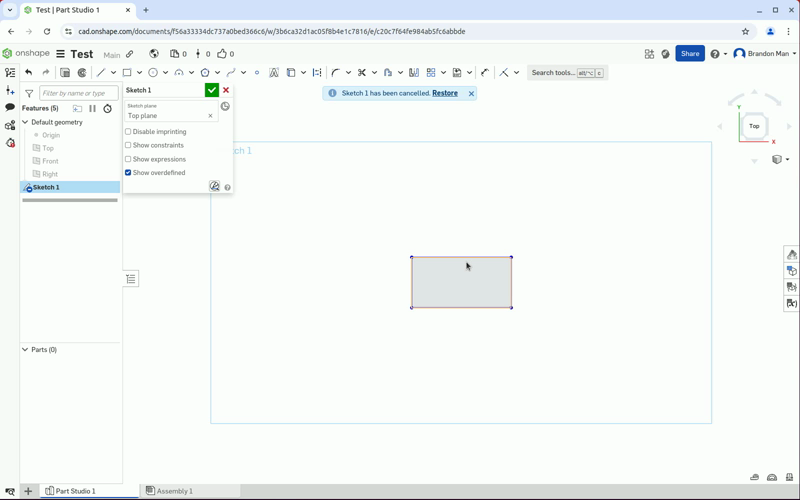
click(466, 261)
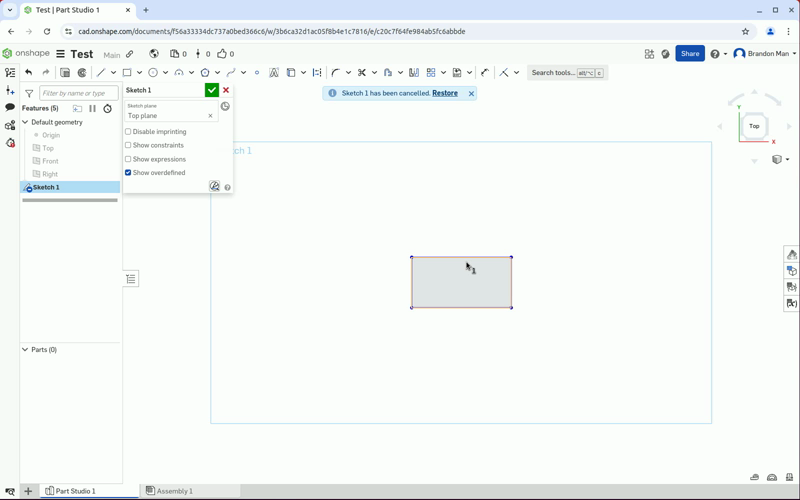
mouse_move(73, 352)
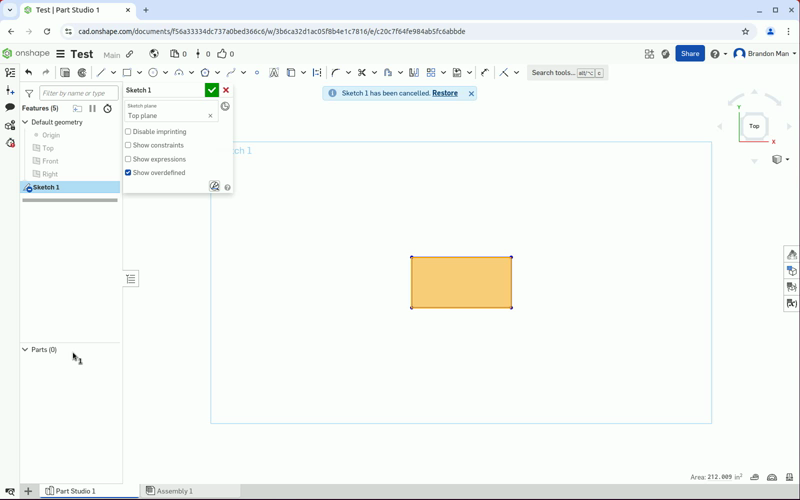
key(shift+y)
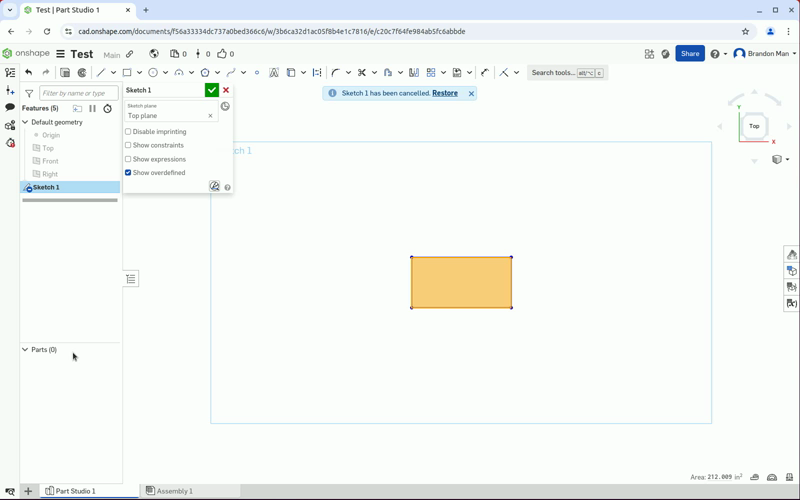
key(shift+e)
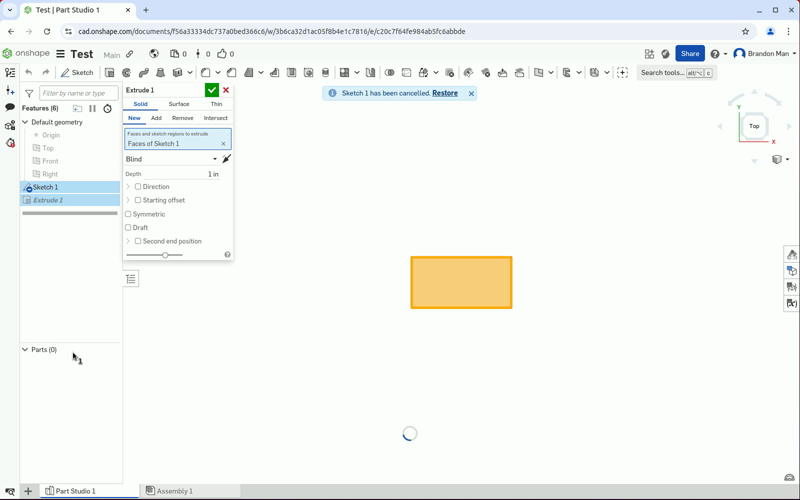
mouse_move(143, 106)
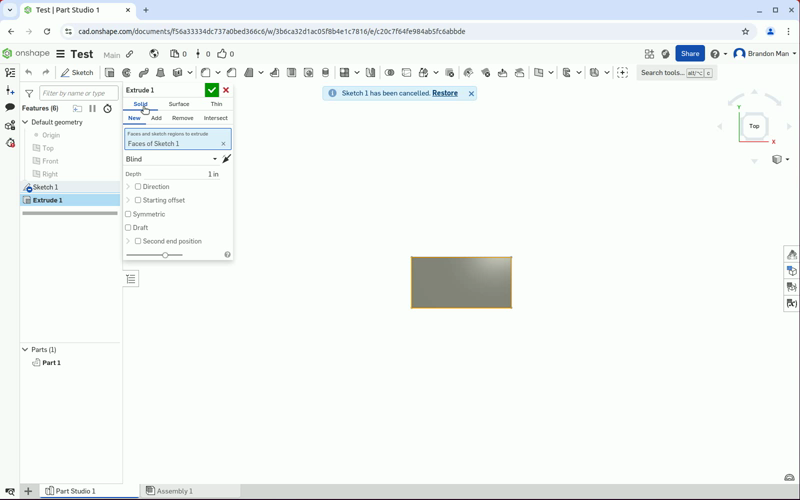
click(143, 106)
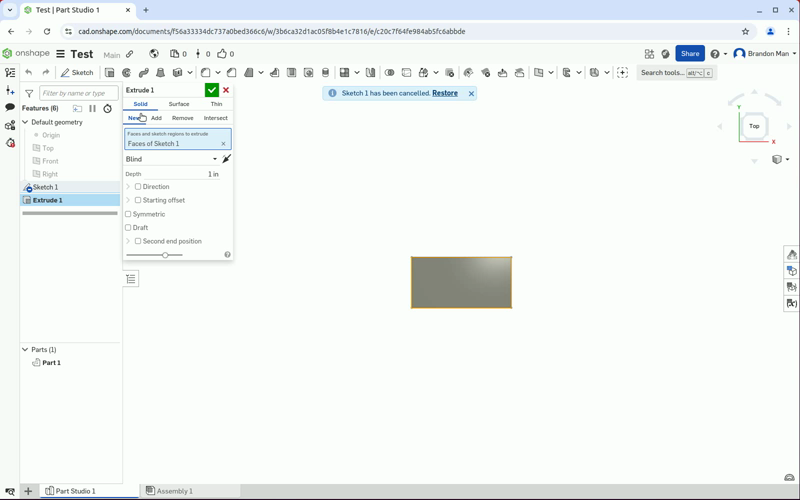
mouse_move(137, 120)
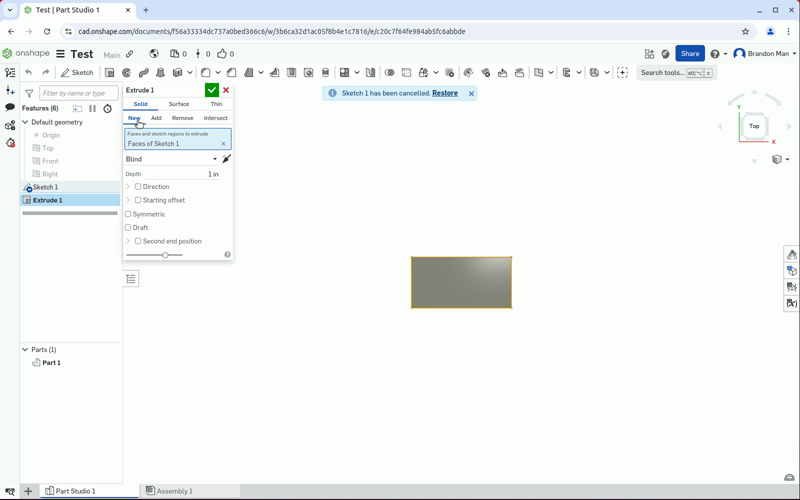
click(137, 120)
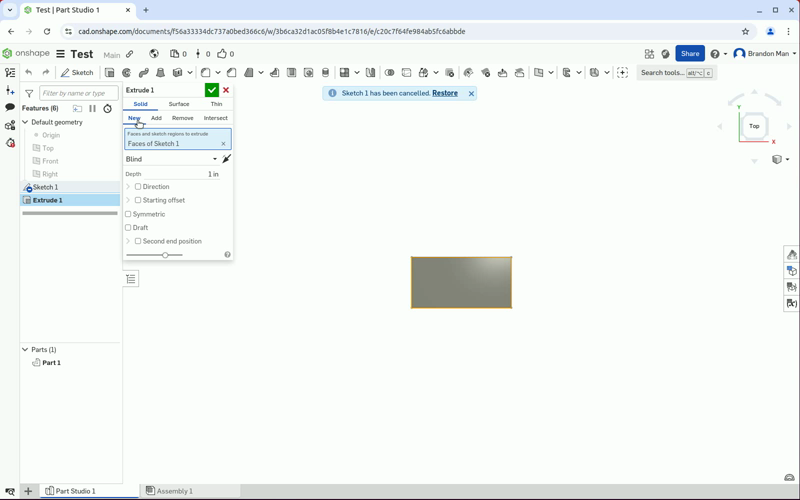
key(tab, 4)
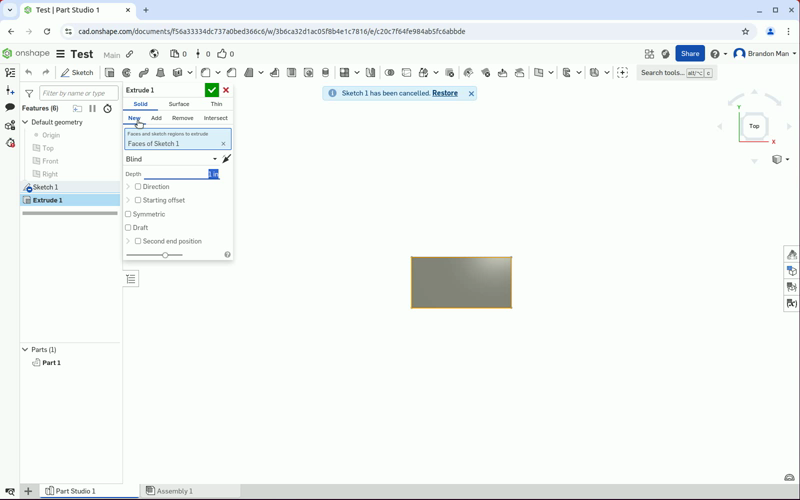
text(1.685)
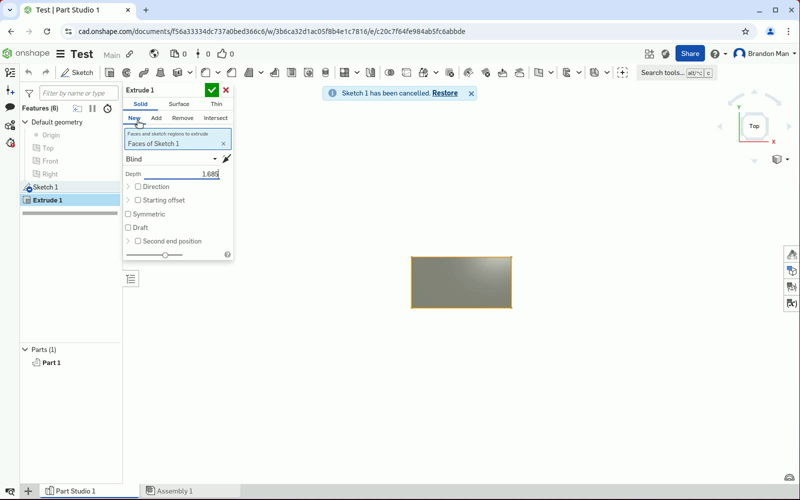
key(enter)
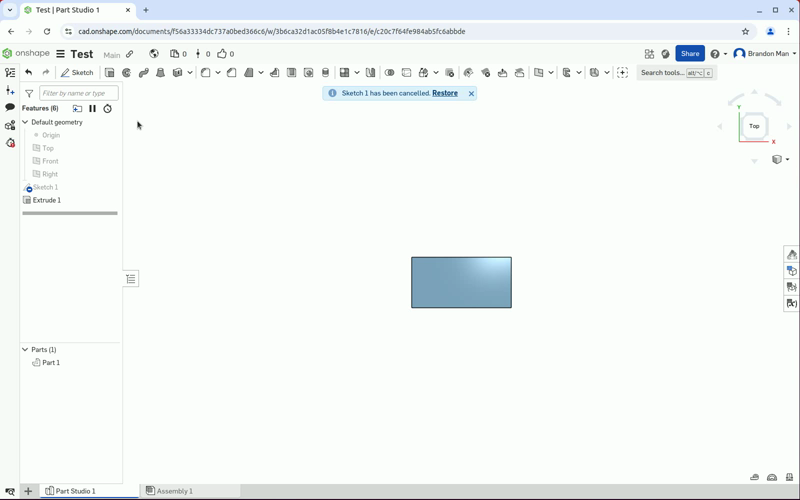
key(shift+h)
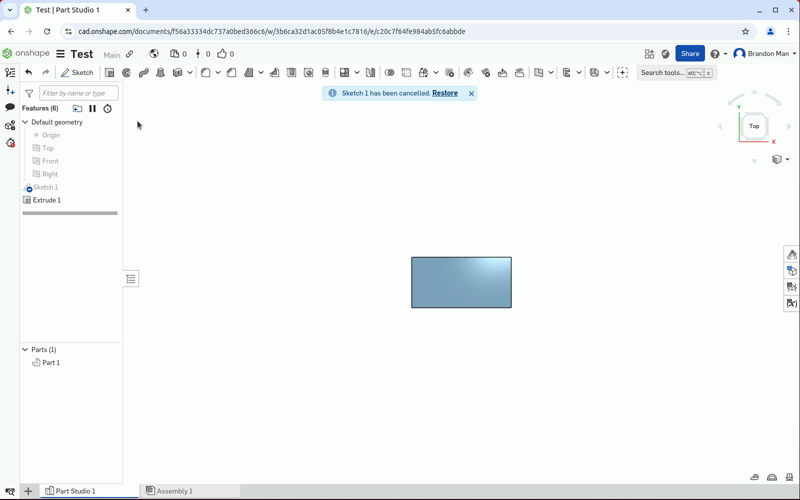
key(shift+h)
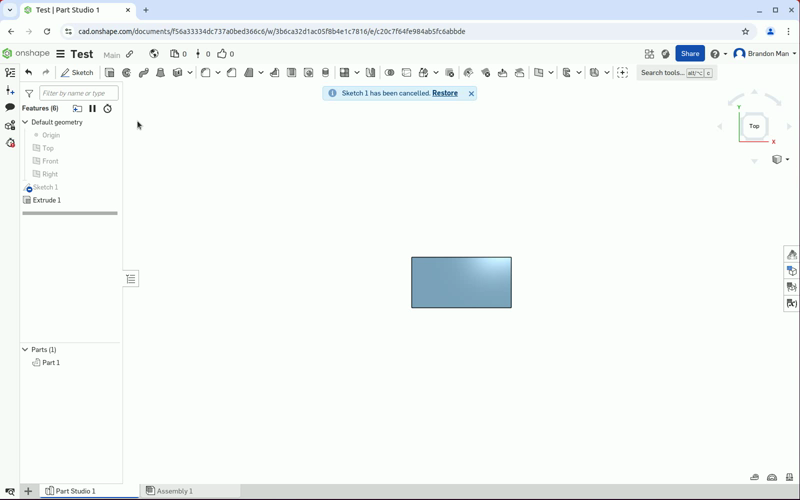
mouse_move(73, 189)
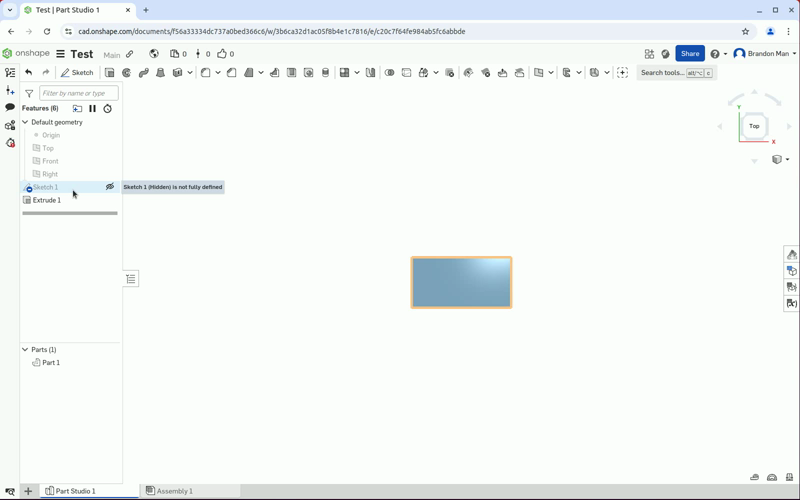
click(73, 189)
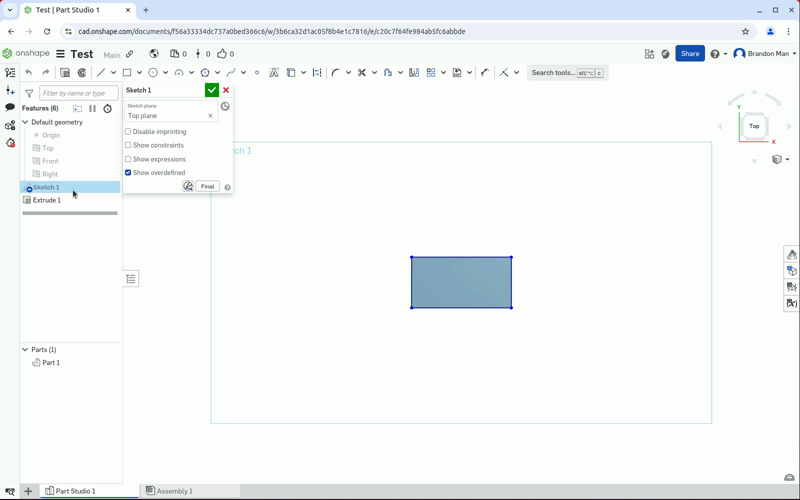
mouse_move(229, 92)
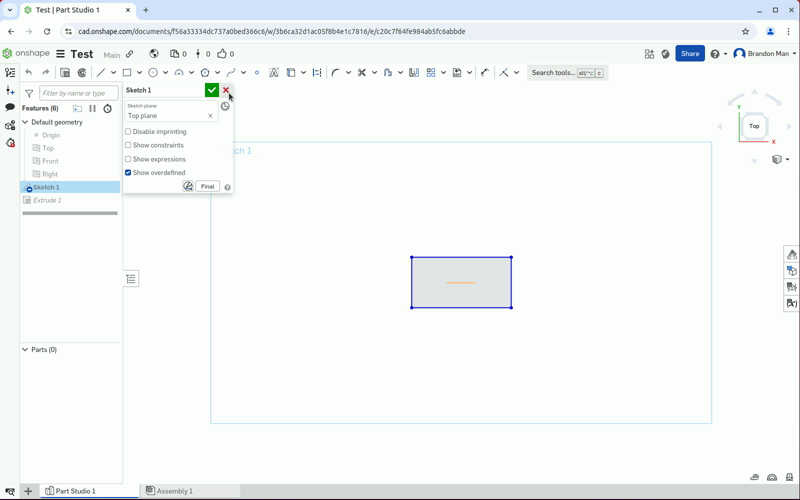
click(229, 92)
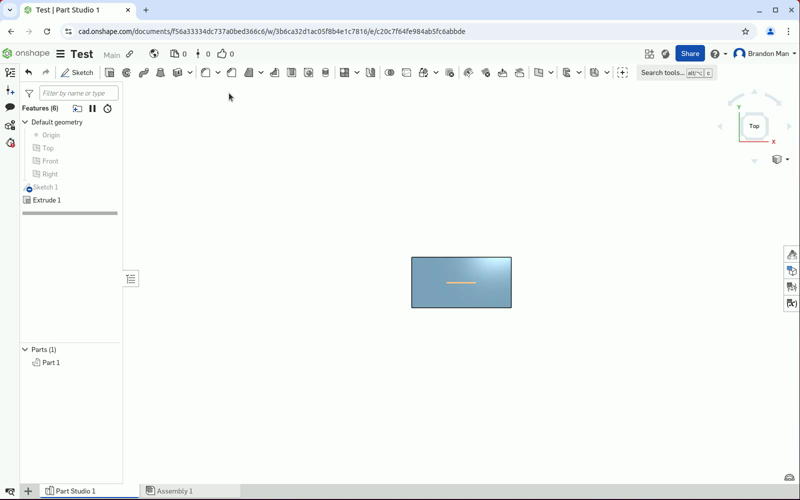
mouse_move(541, 75)
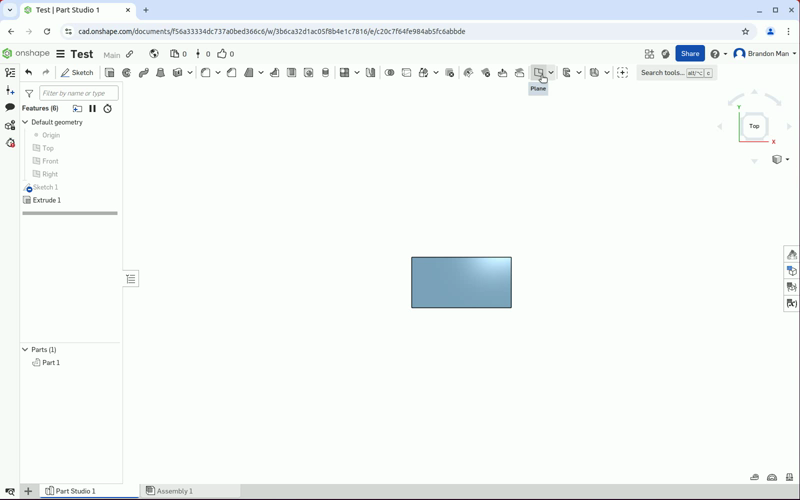
click(541, 75)
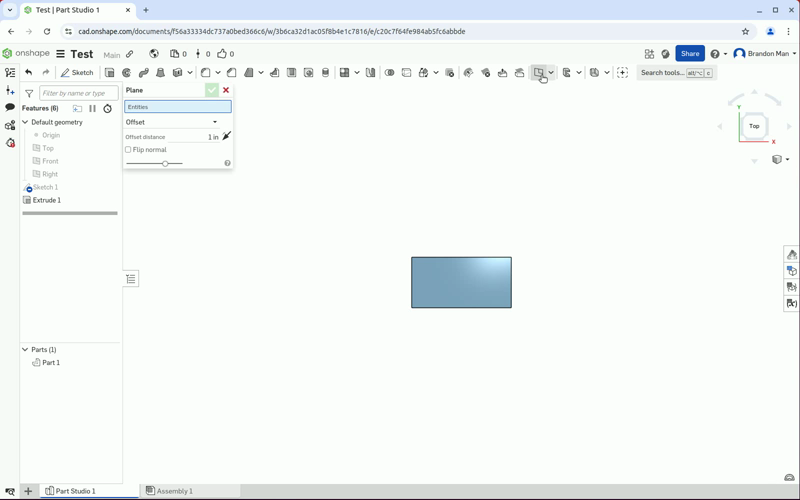
mouse_move(73, 150)
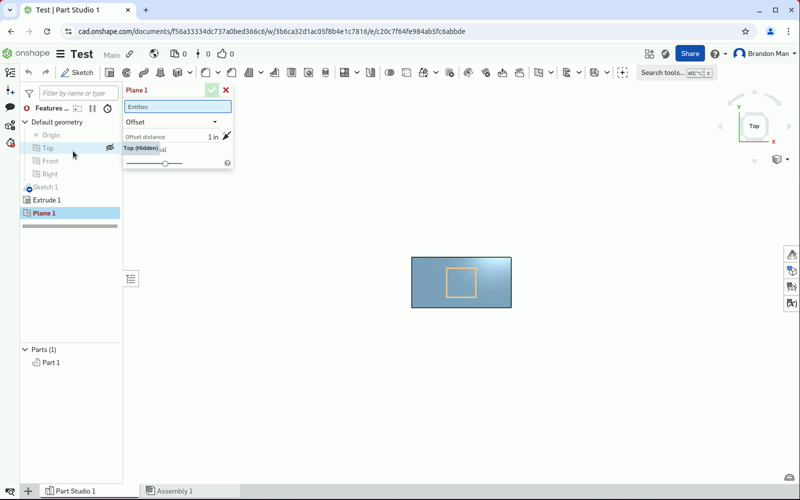
click(73, 150)
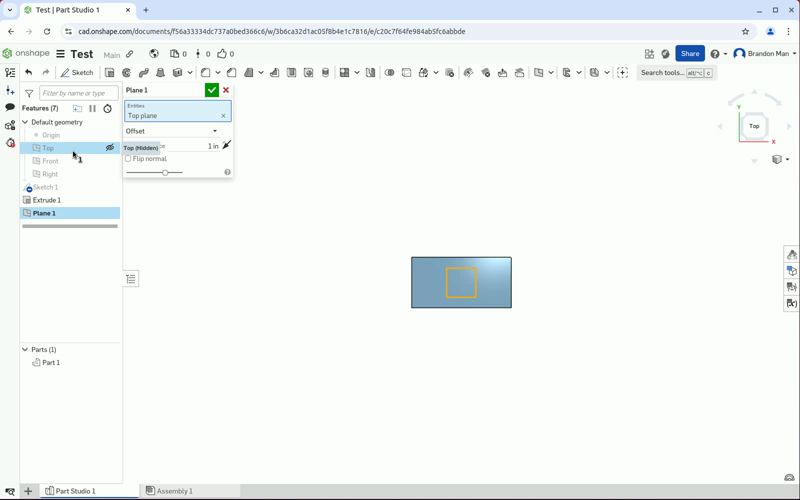
key(tab, 2)
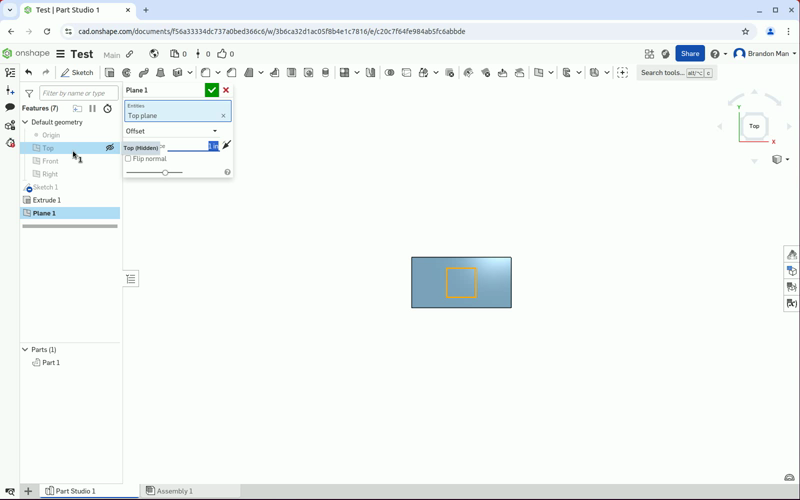
text(1.695)
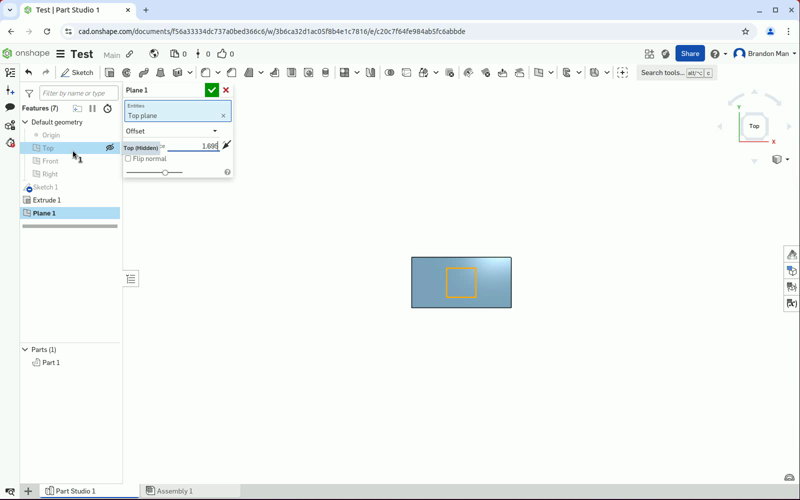
key(enter, 2)
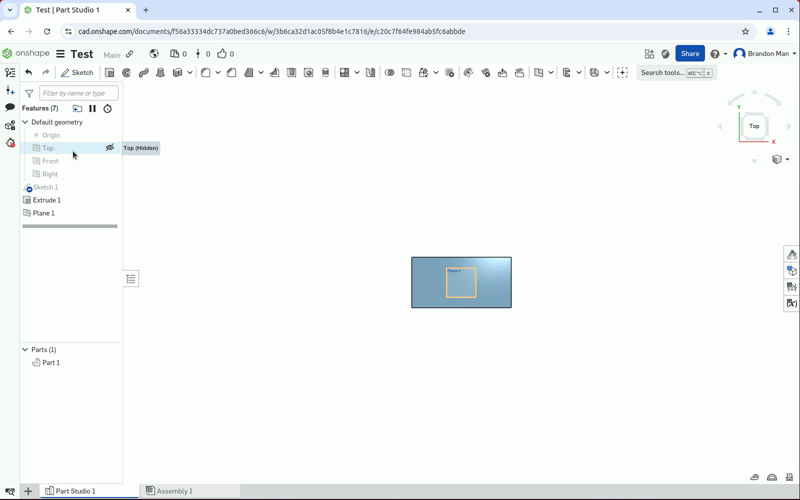
key(shift+s)
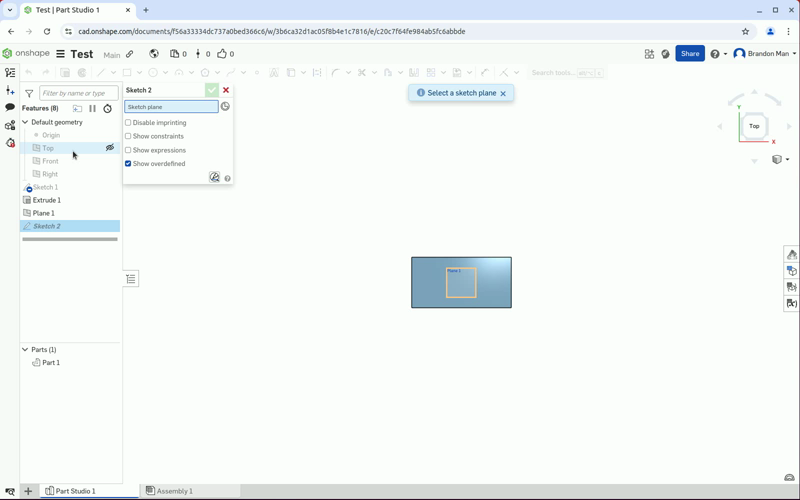
mouse_move(73, 215)
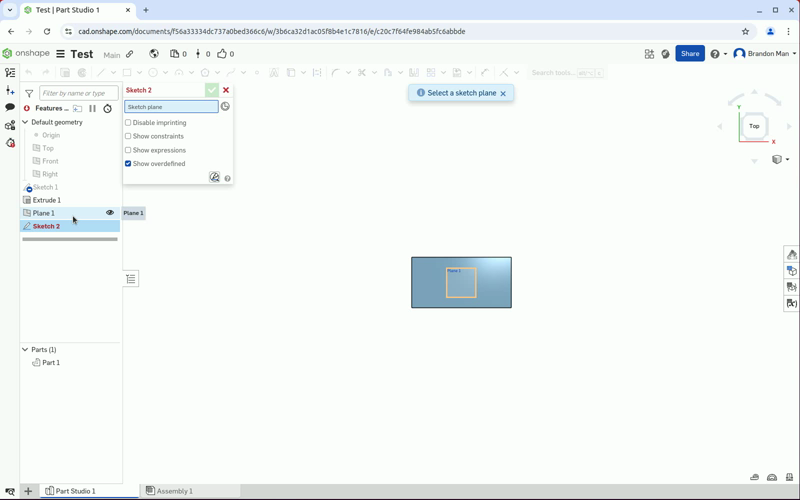
click(73, 215)
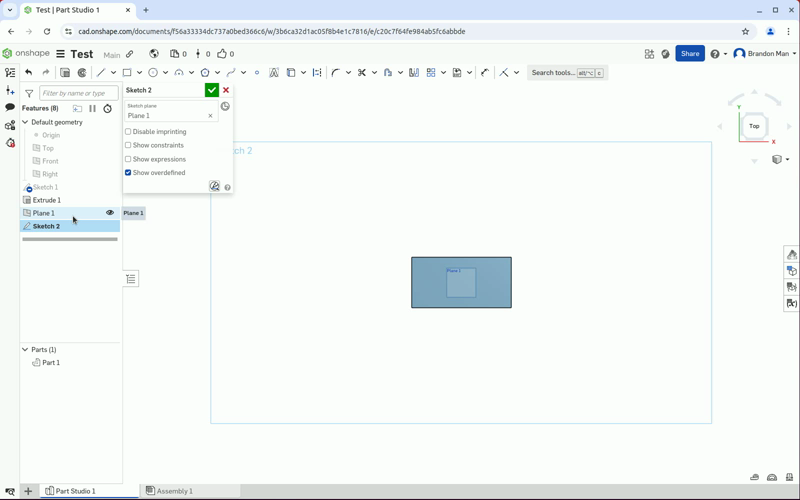
mouse_move(73, 352)
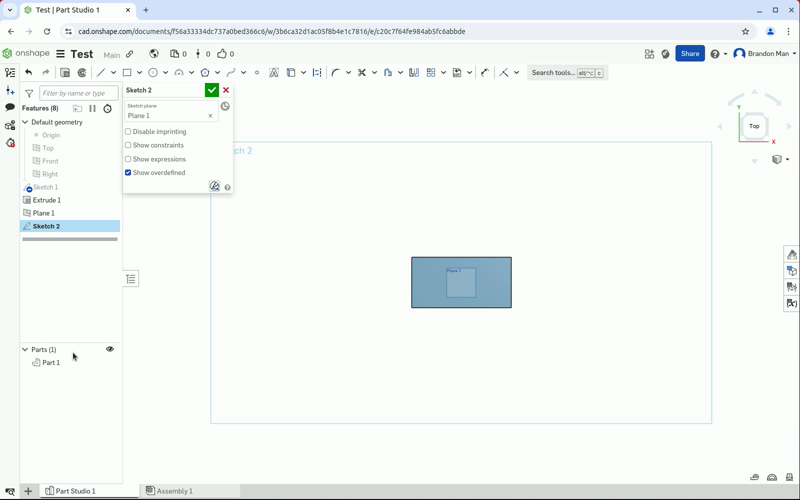
key(y)
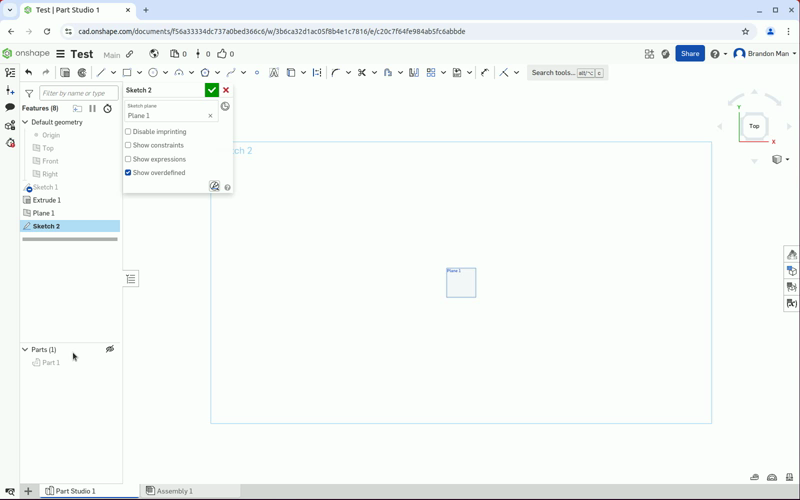
key(l)
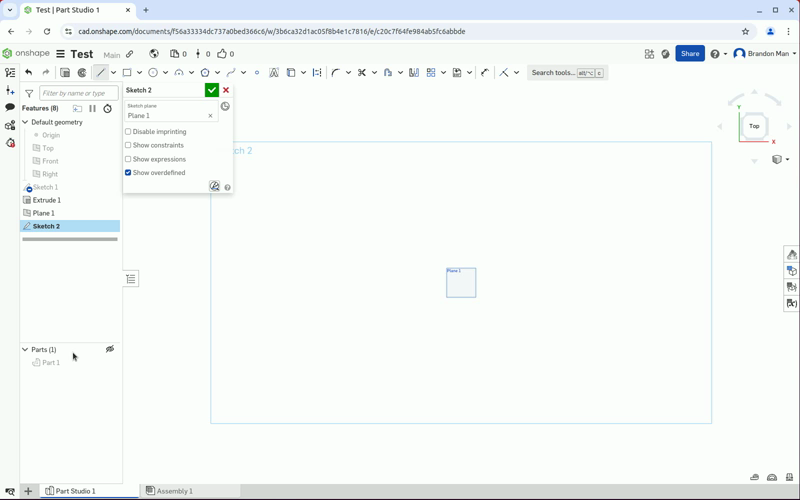
key_down(shift)
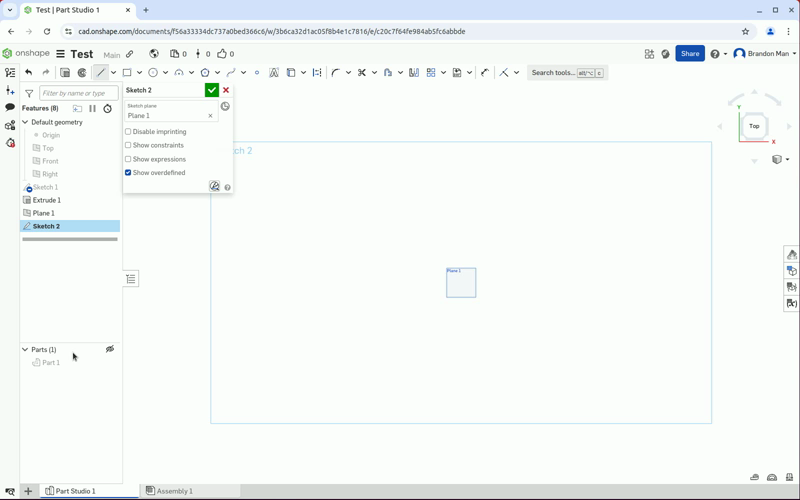
mouse_move(411, 266)
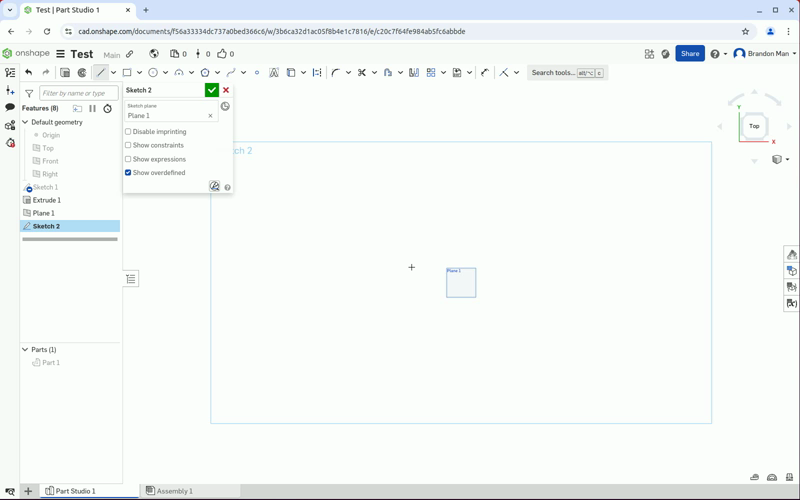
click(411, 266)
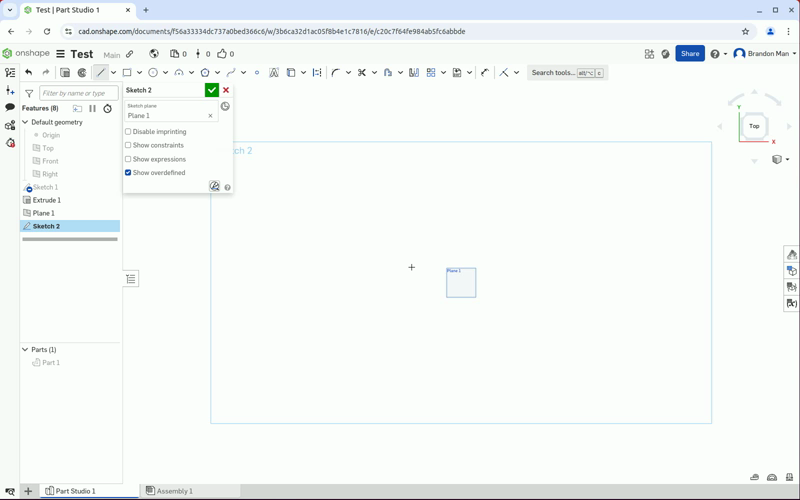
key_up(shift)
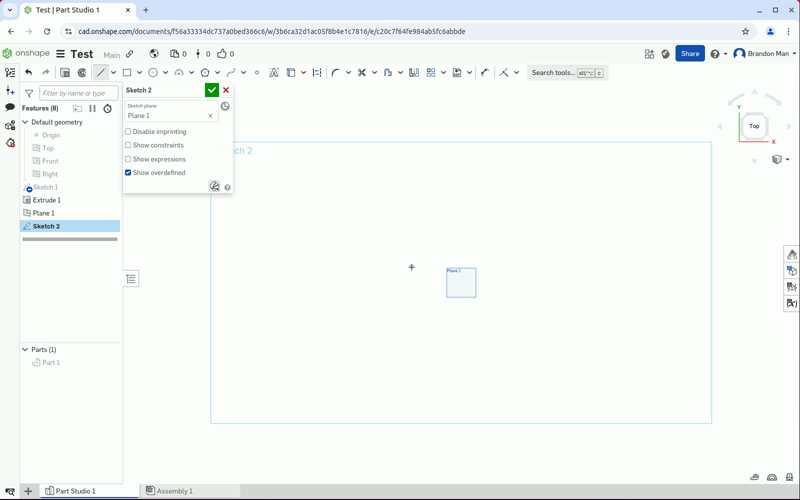
key_down(shift)
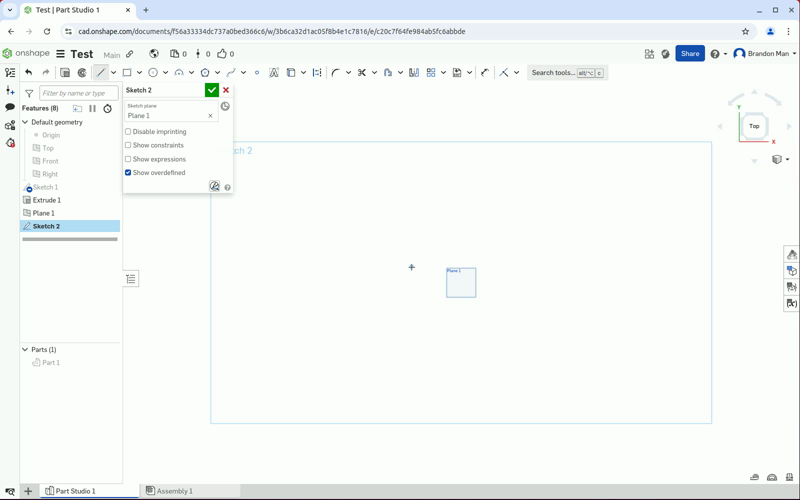
mouse_move(511, 266)
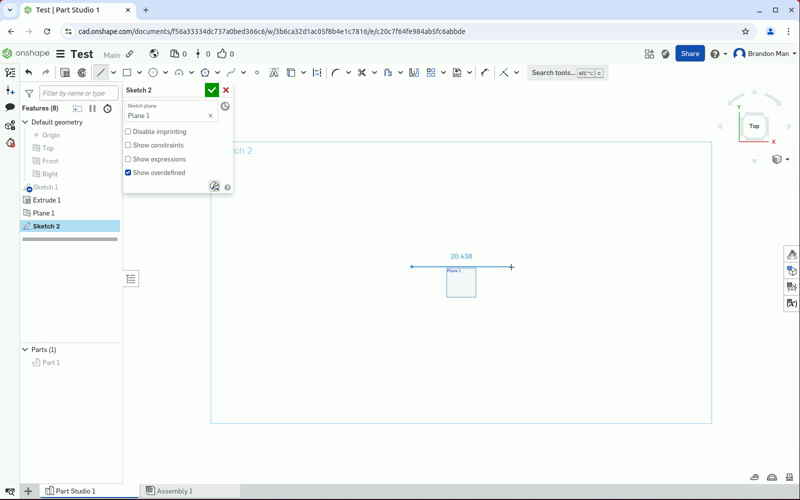
click(511, 266)
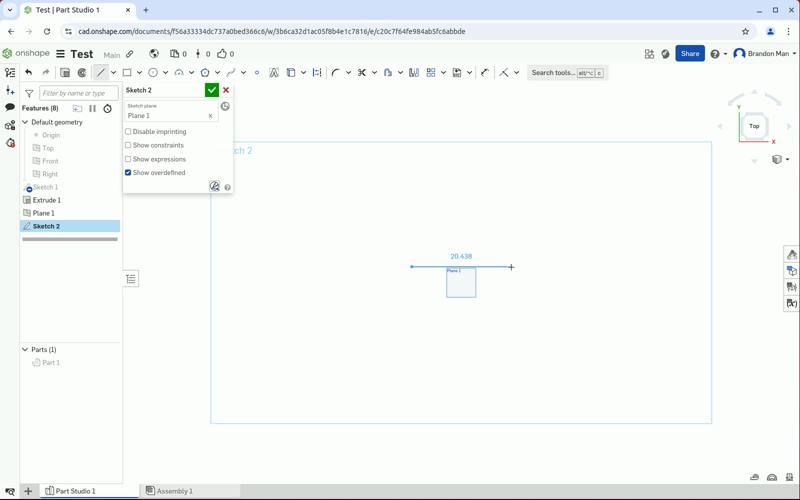
key_up(shift)
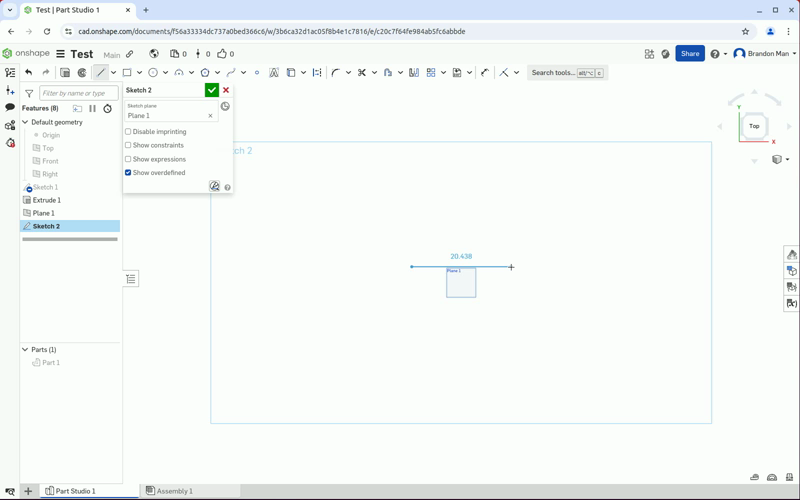
key_down(shift)
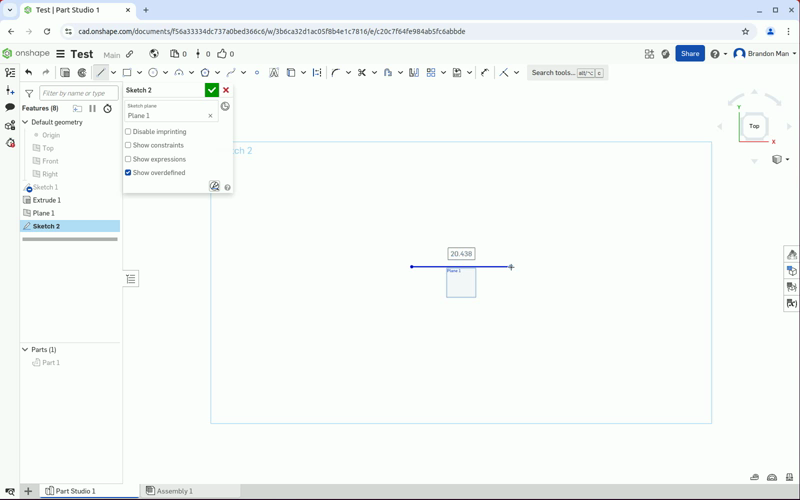
mouse_move(541, 266)
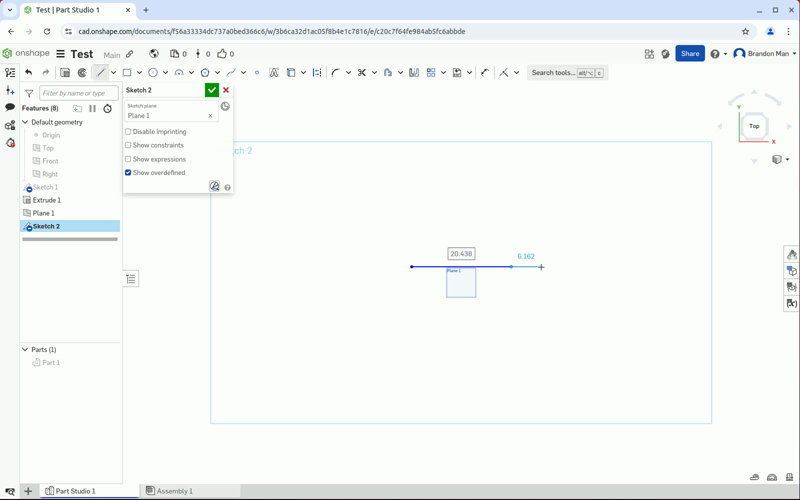
mouse_move(511, 258)
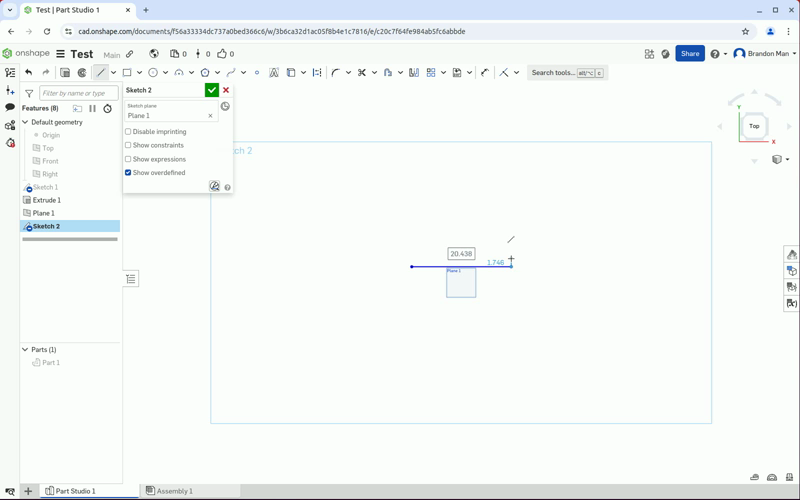
click(511, 258)
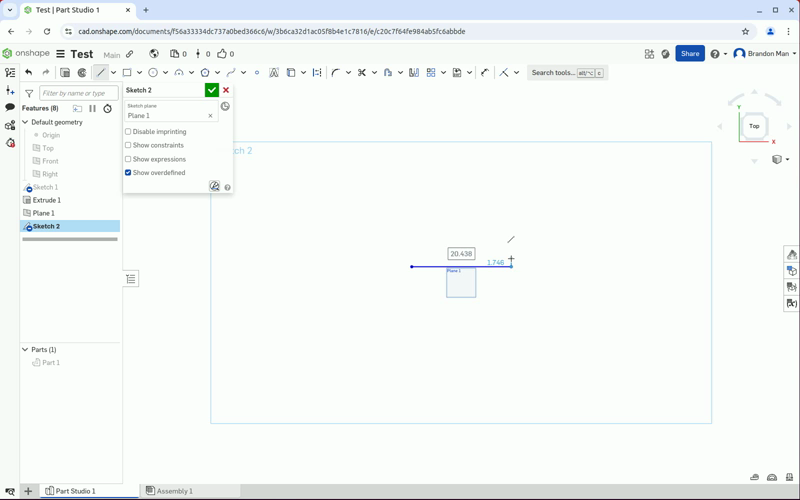
key_up(shift)
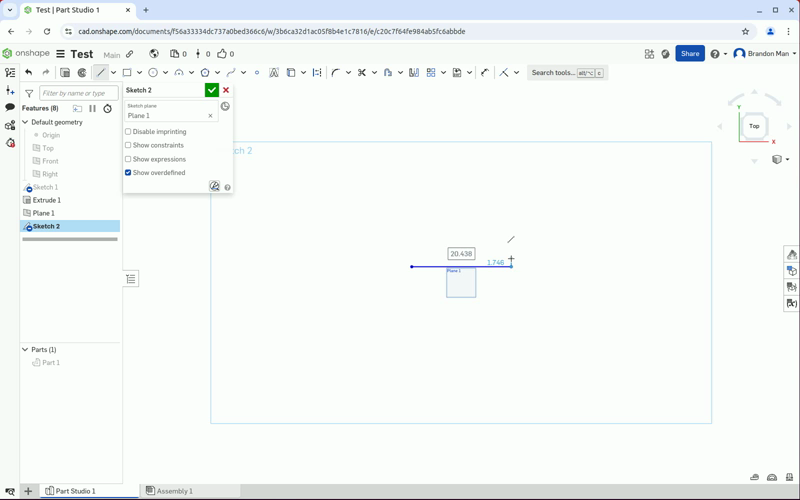
key_down(shift)
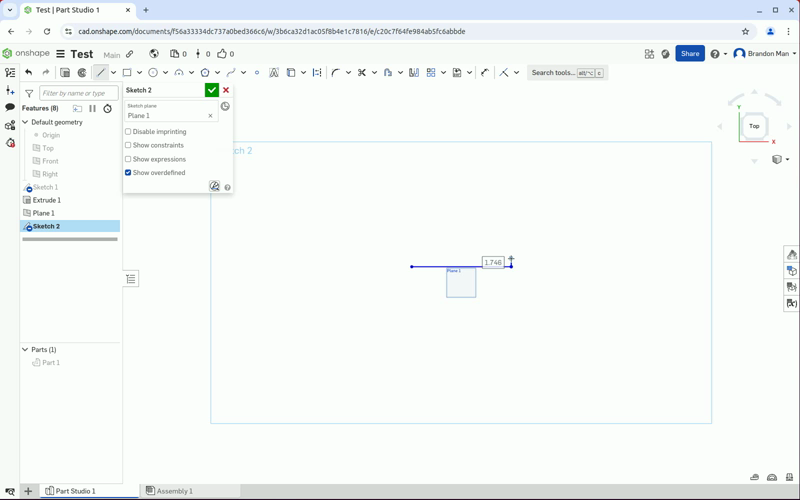
mouse_move(411, 258)
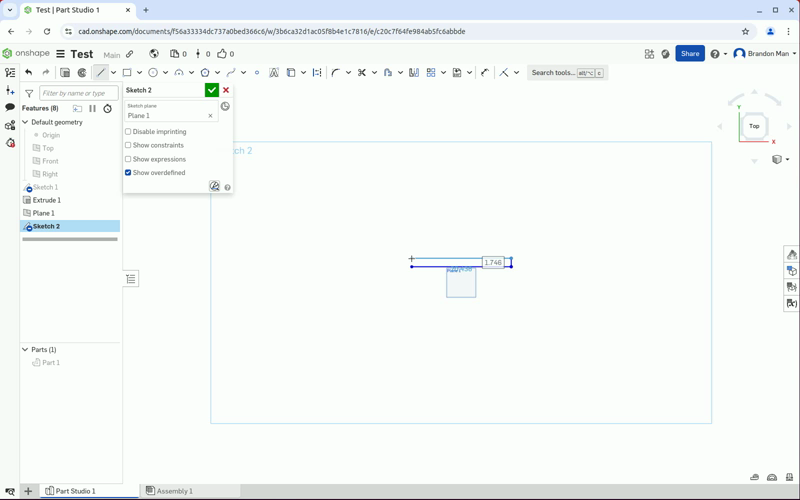
click(411, 258)
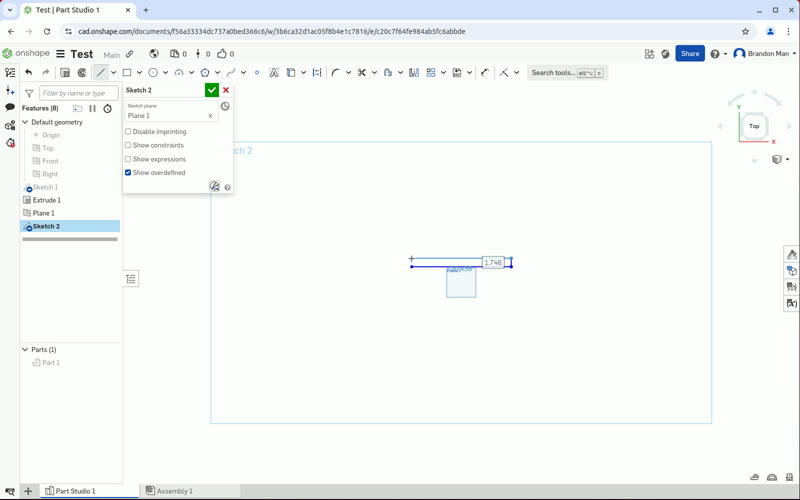
key_up(shift)
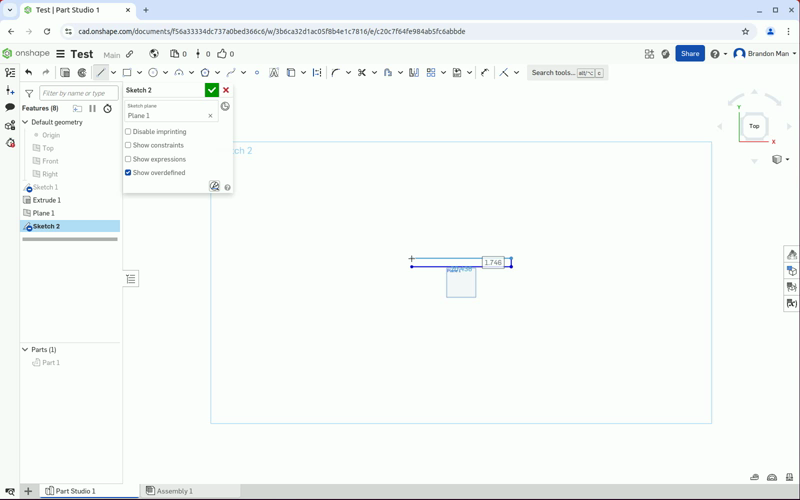
mouse_move(441, 258)
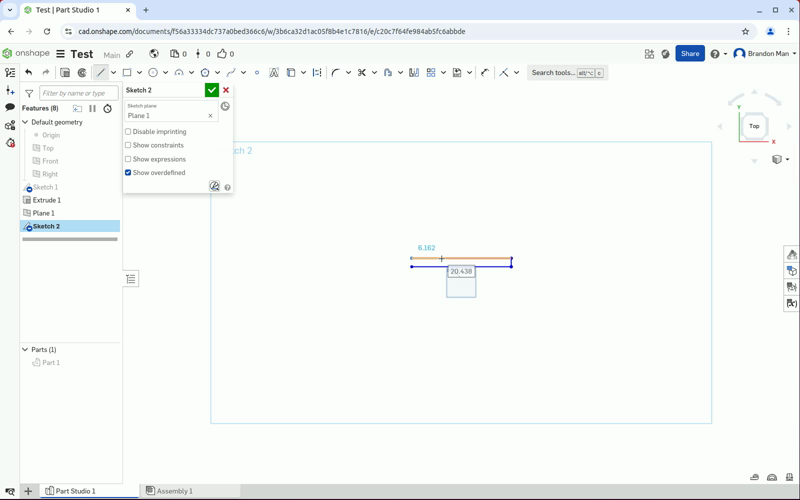
key_down(shift)
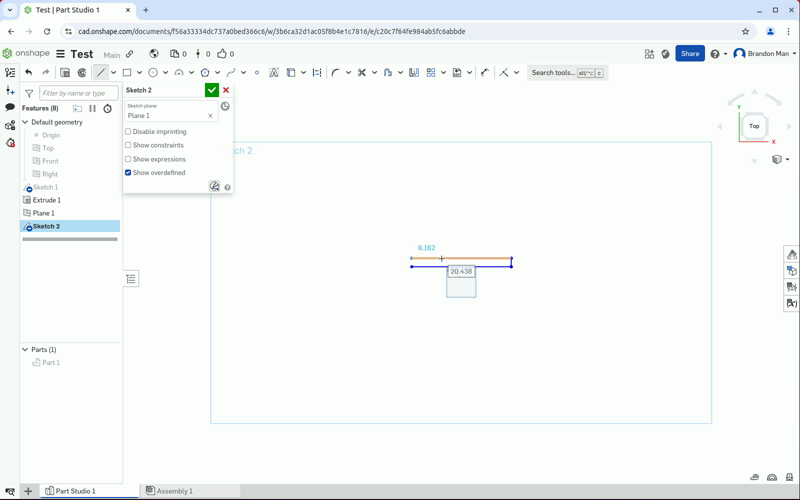
mouse_move(411, 266)
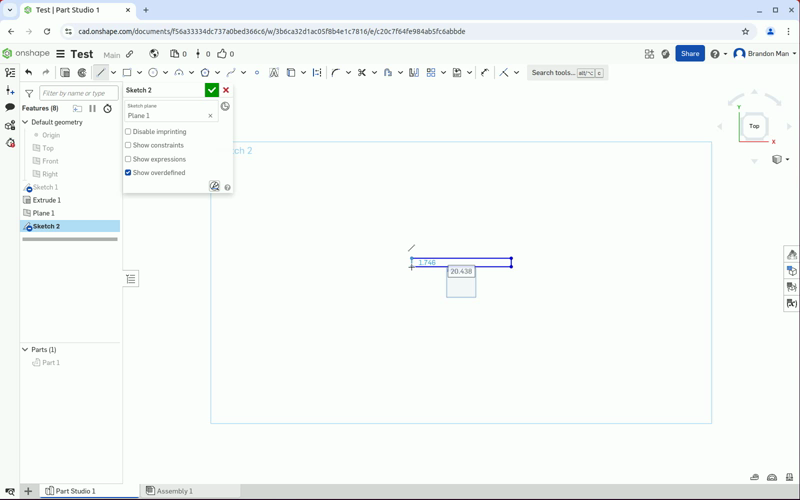
key_up(shift)
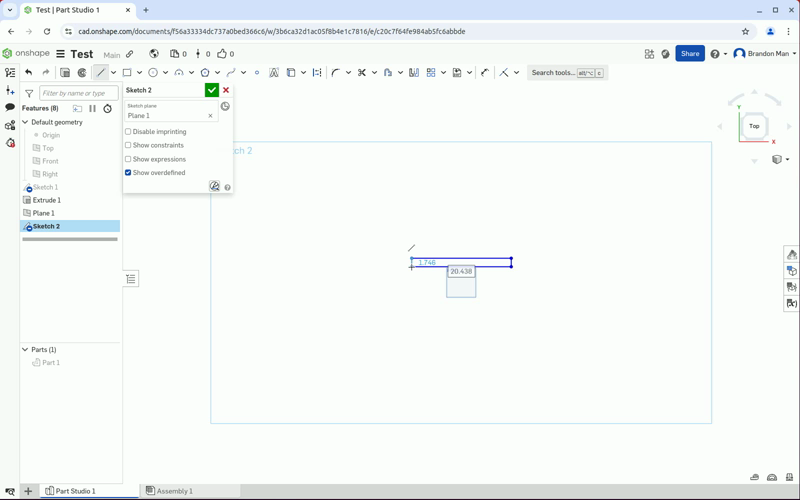
click(411, 266)
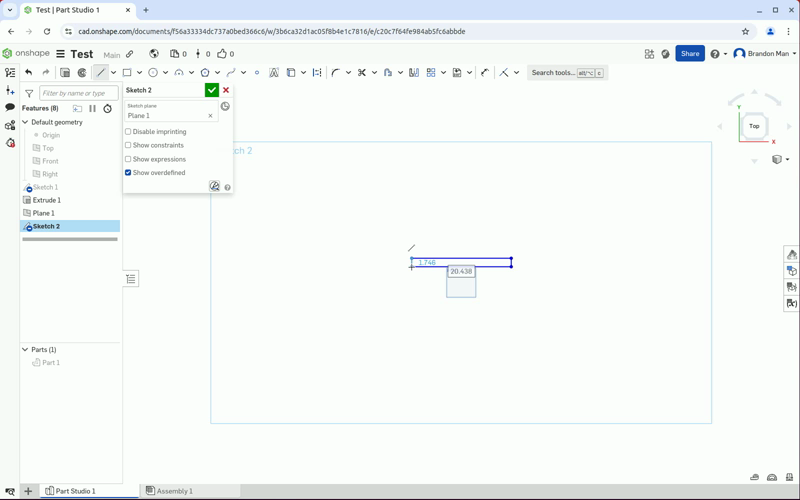
key(esc)
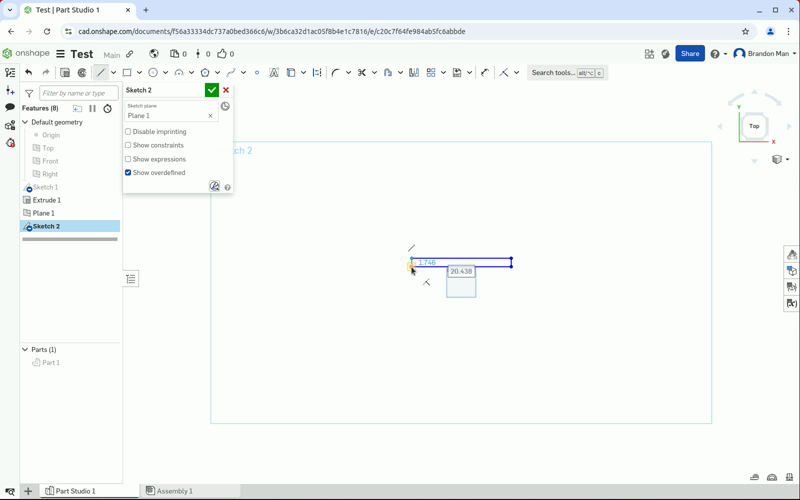
mouse_move(475, 265)
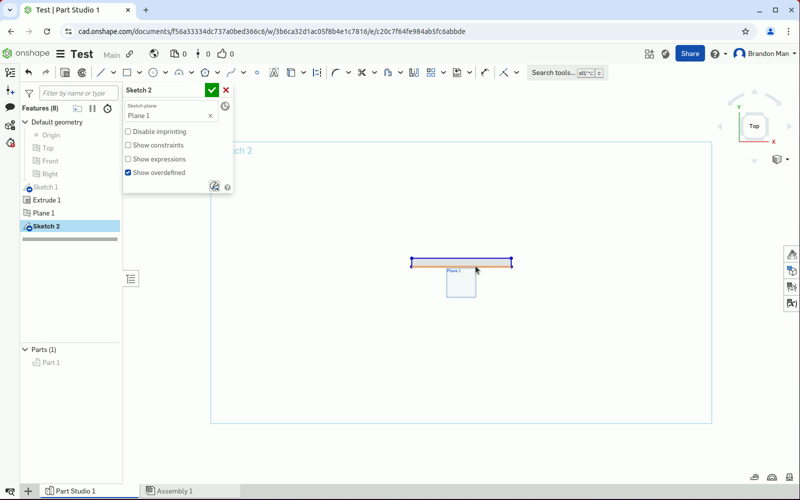
scroll(6)
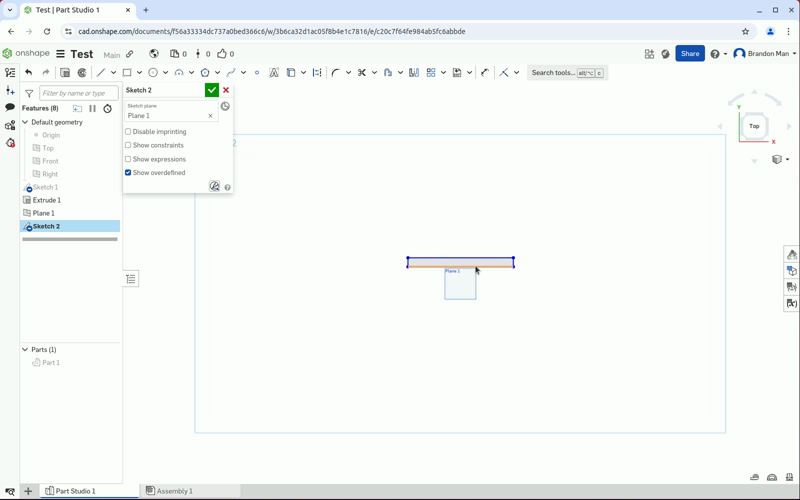
scroll(6)
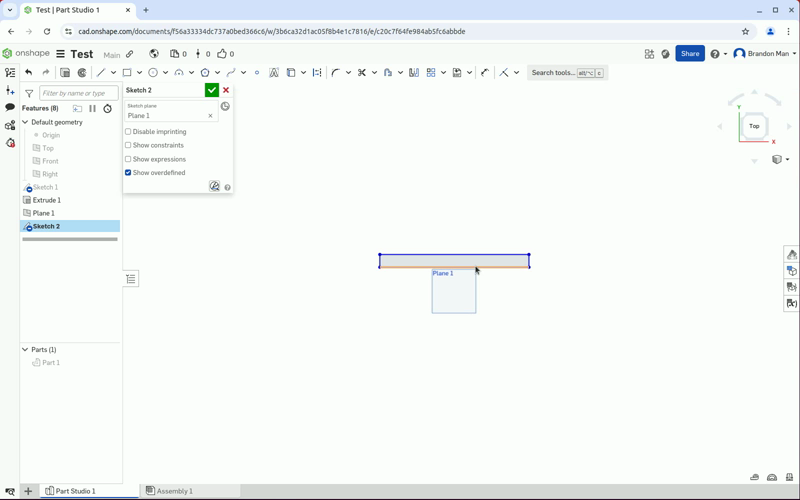
scroll(6)
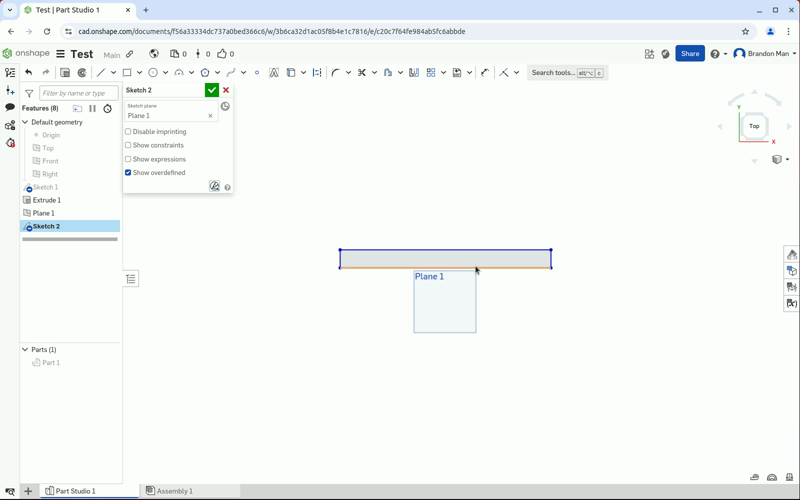
scroll(6)
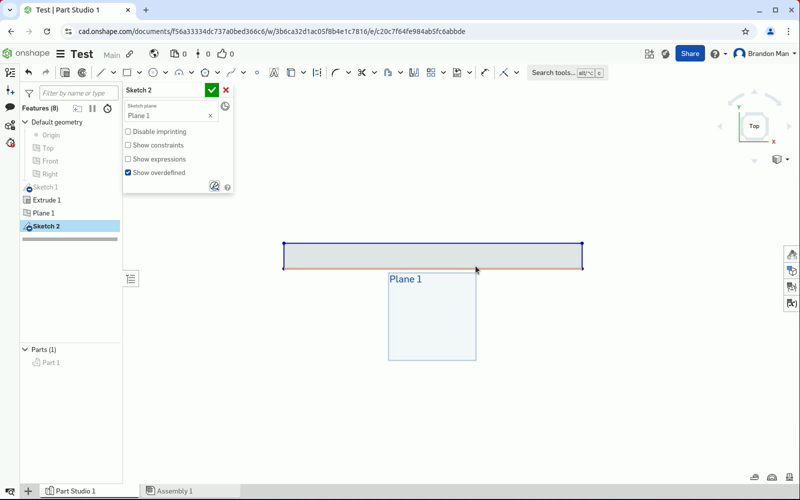
scroll(6)
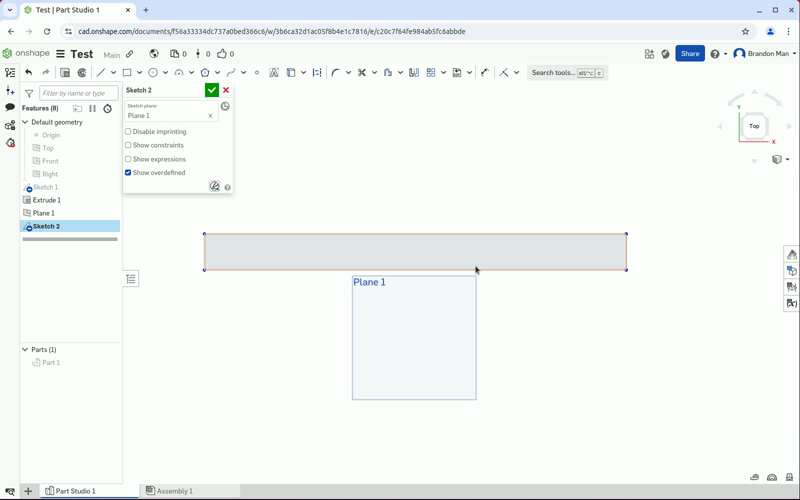
scroll(6)
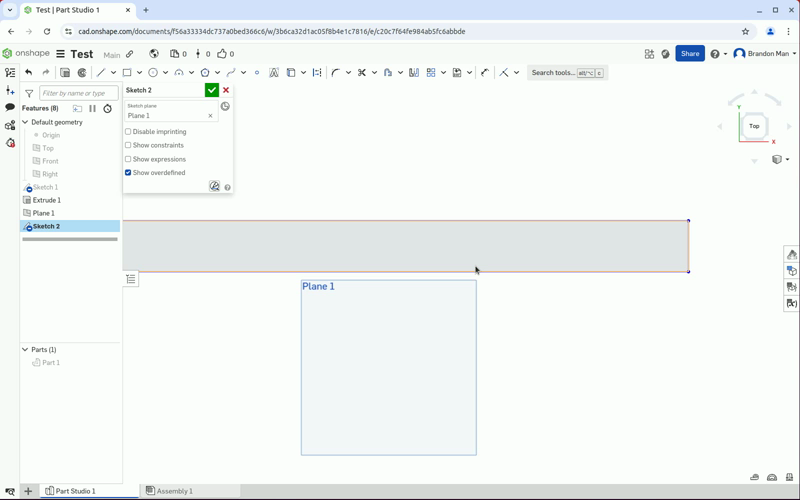
scroll(6)
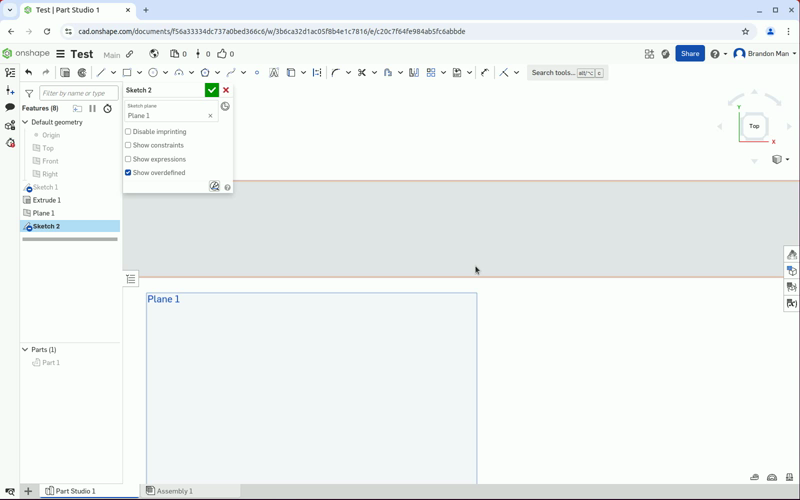
click(475, 265)
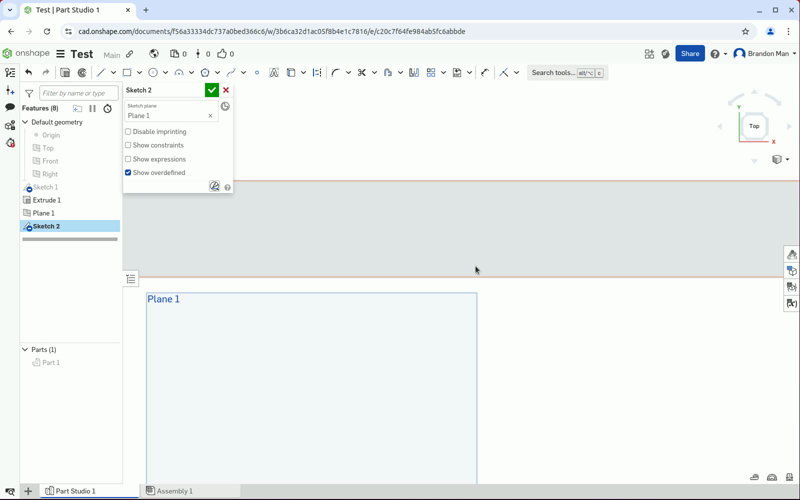
scroll(-6)
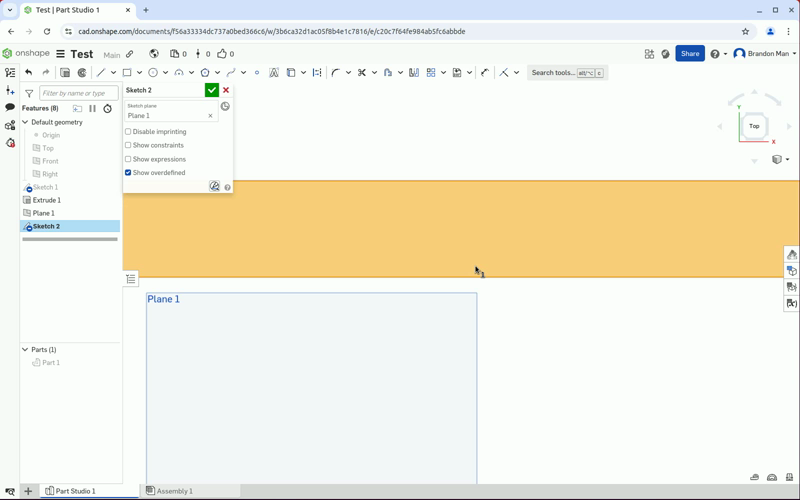
scroll(-6)
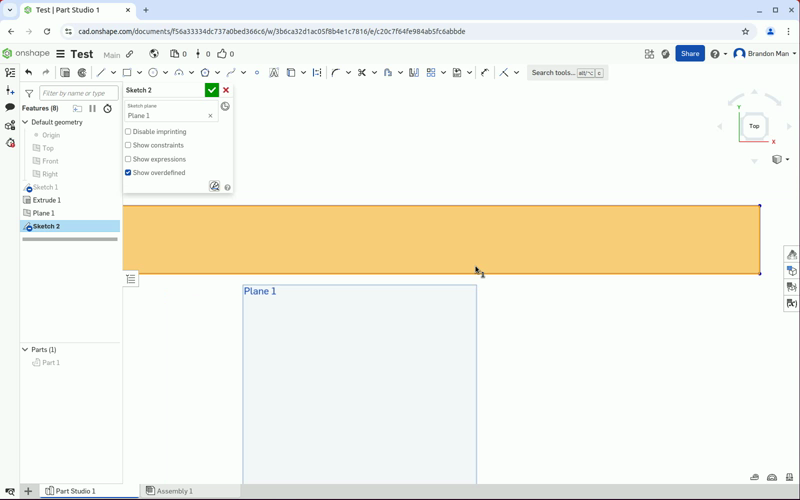
scroll(-6)
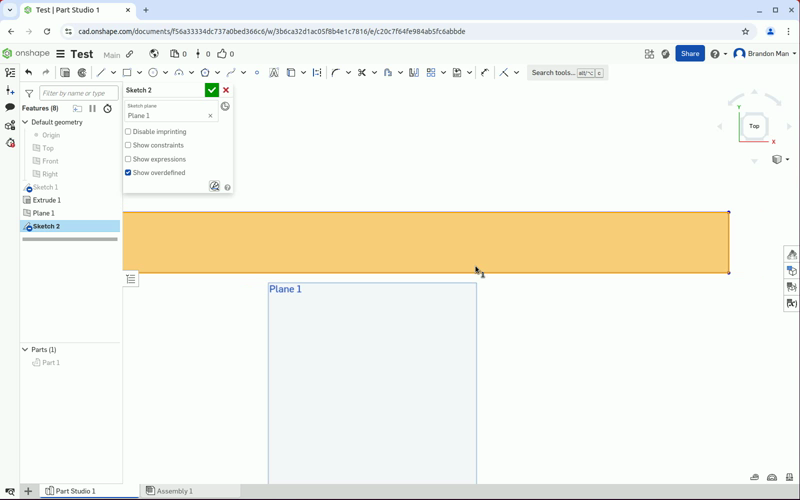
scroll(-6)
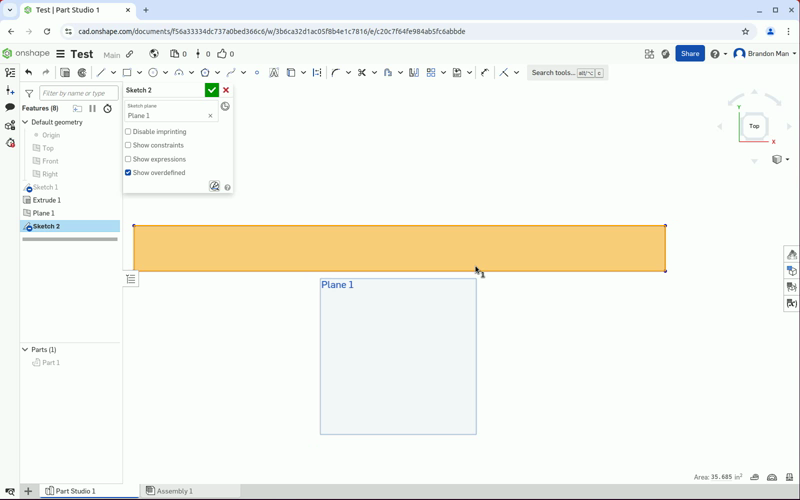
scroll(-6)
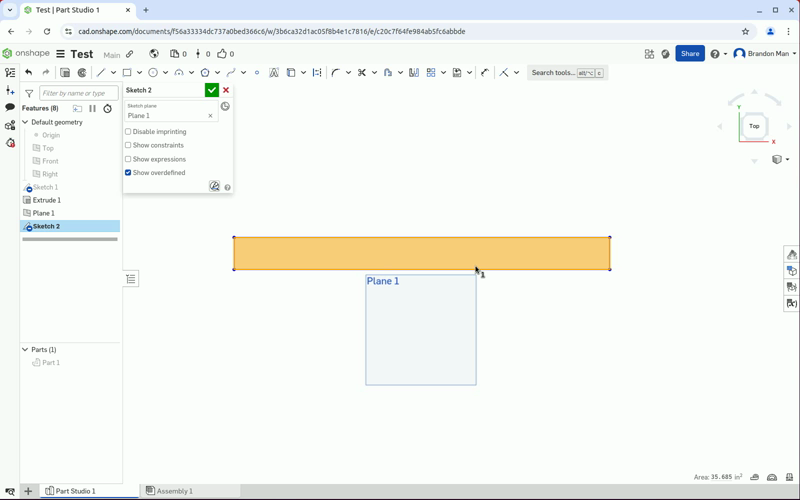
scroll(-6)
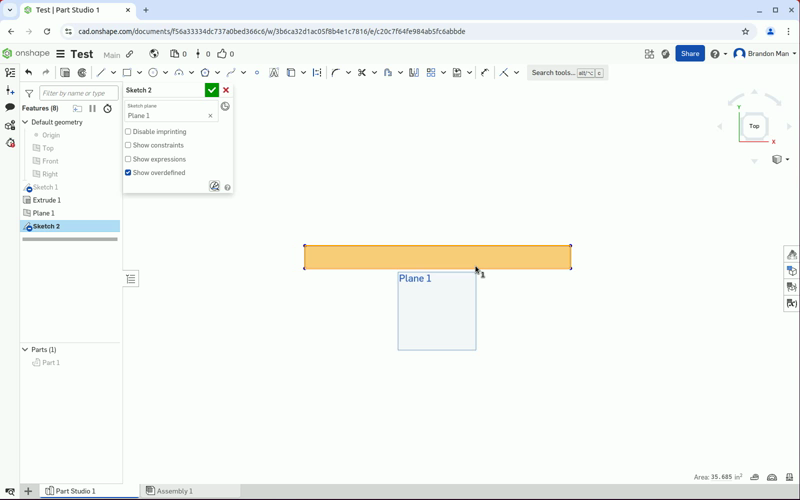
scroll(-6)
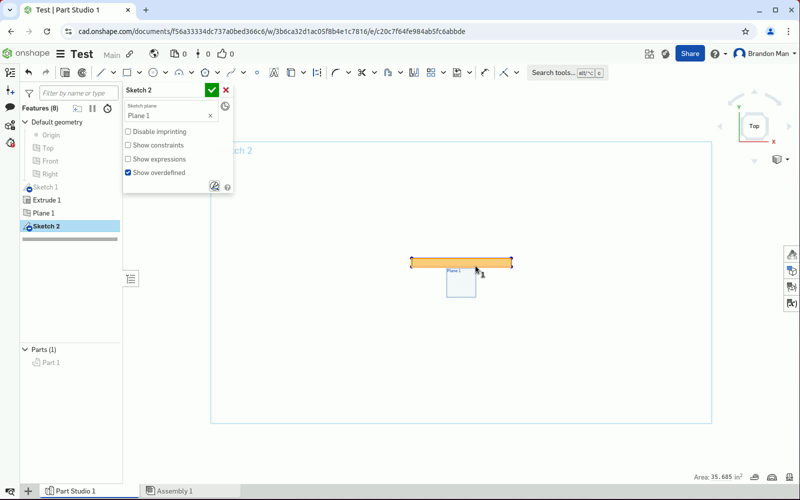
mouse_move(73, 352)
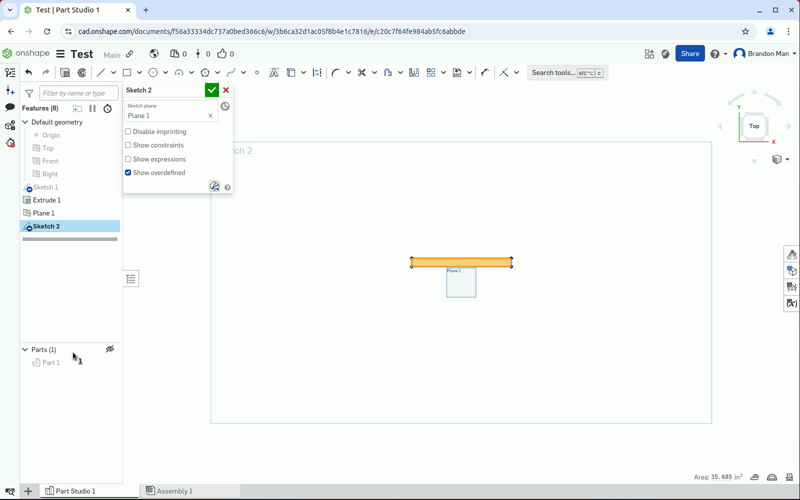
key(shift+y)
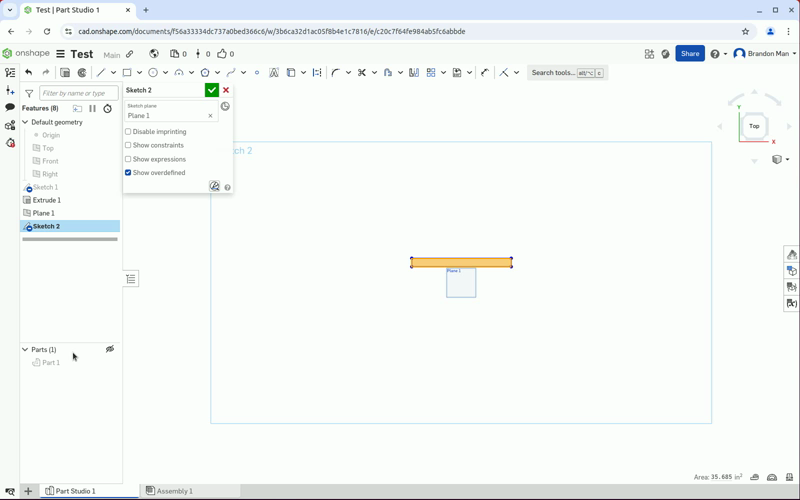
key(shift+e)
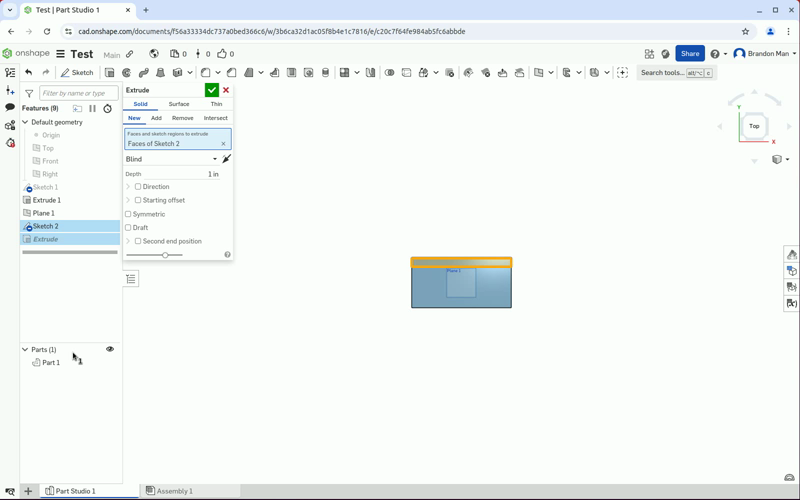
mouse_move(143, 106)
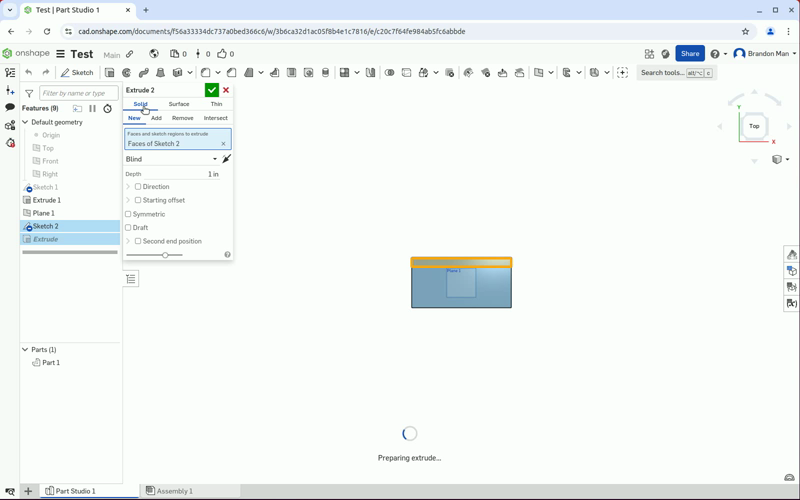
click(143, 106)
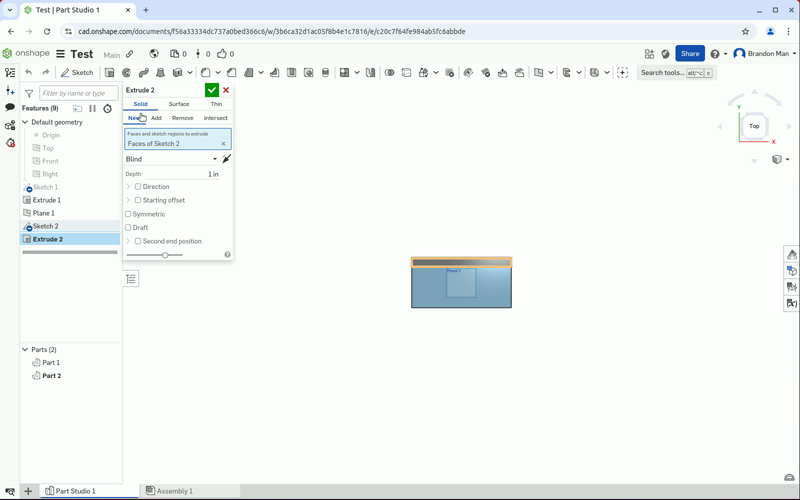
mouse_move(137, 120)
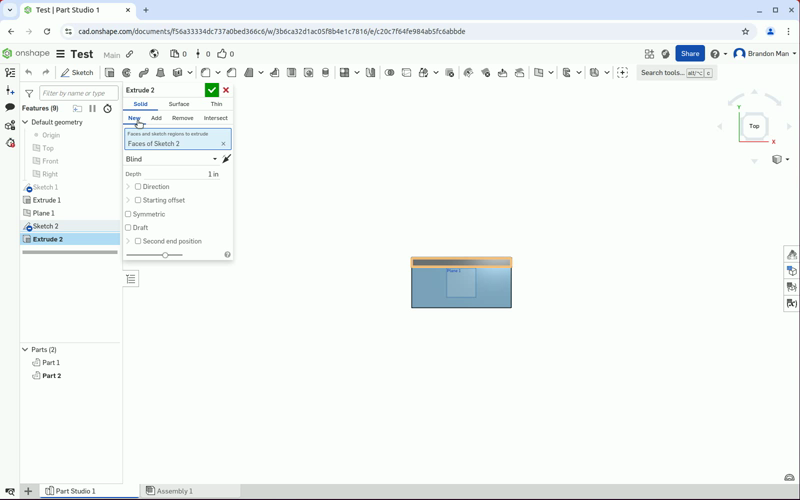
click(137, 120)
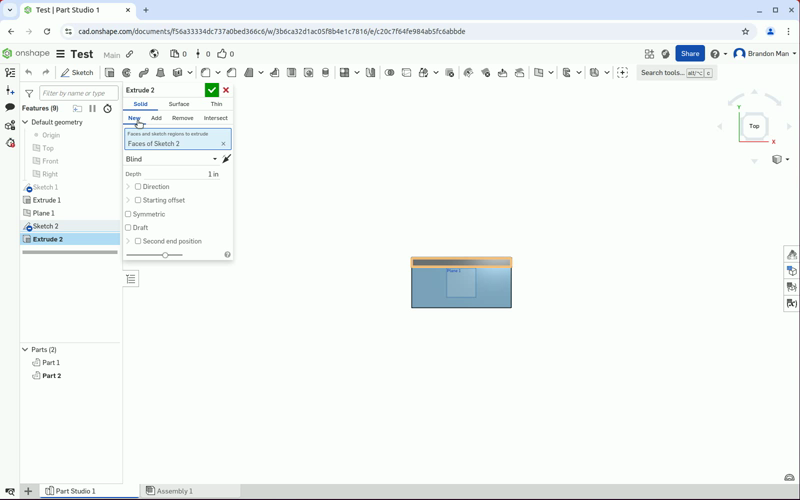
key(tab, 4)
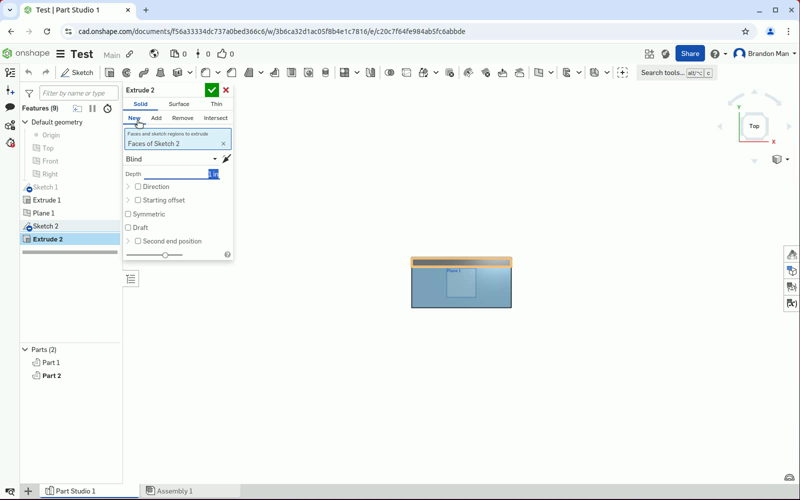
text(20.46)
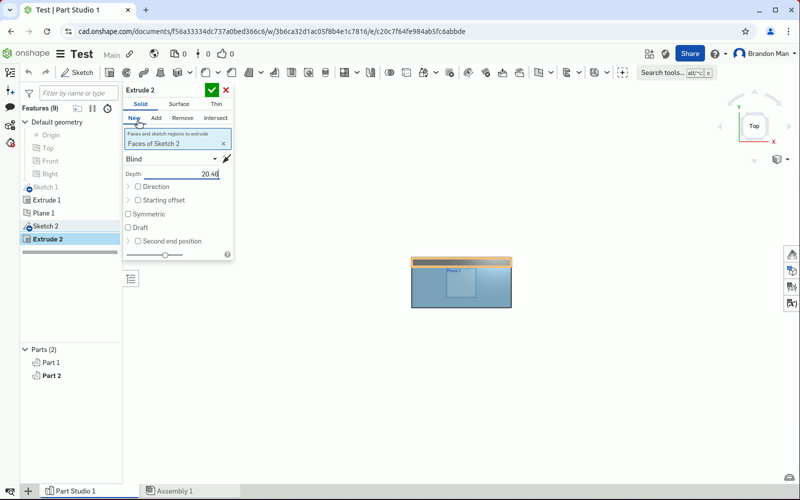
key(enter)
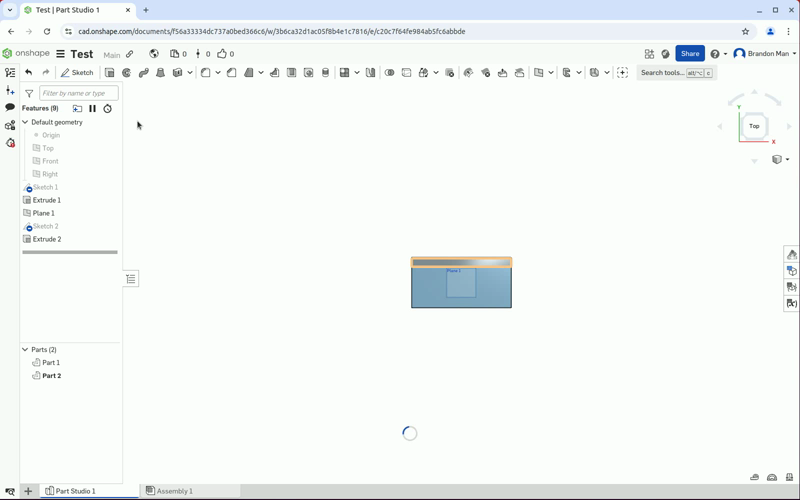
key(shift+h)
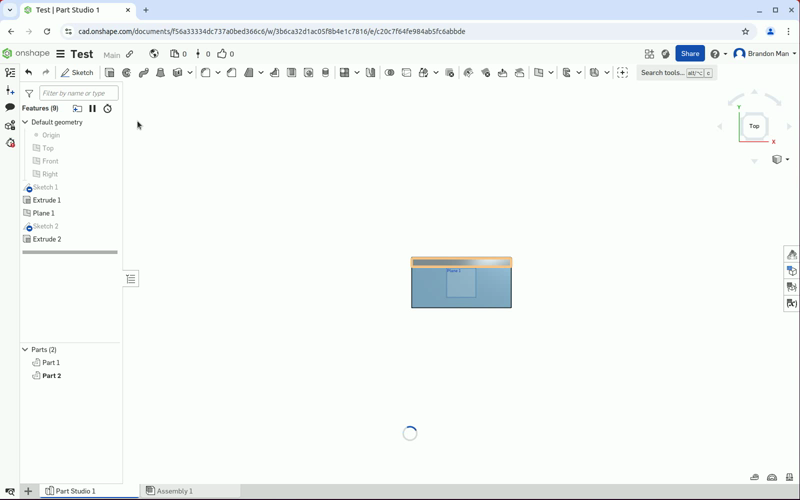
key(shift+h)
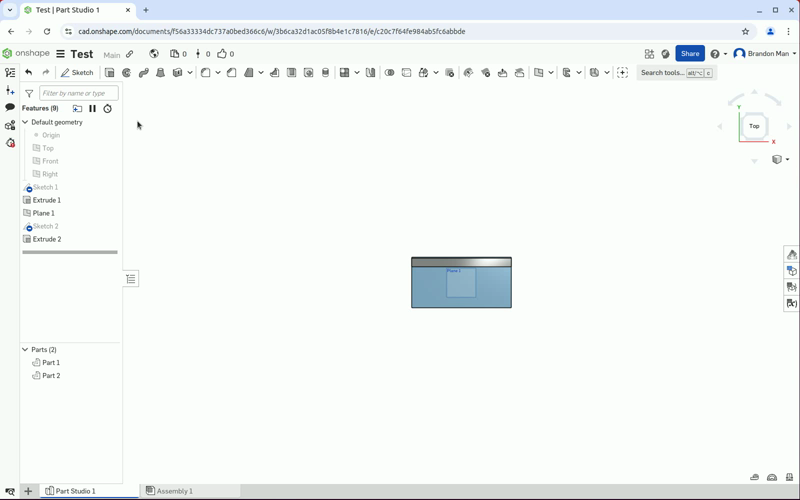
mouse_move(73, 189)
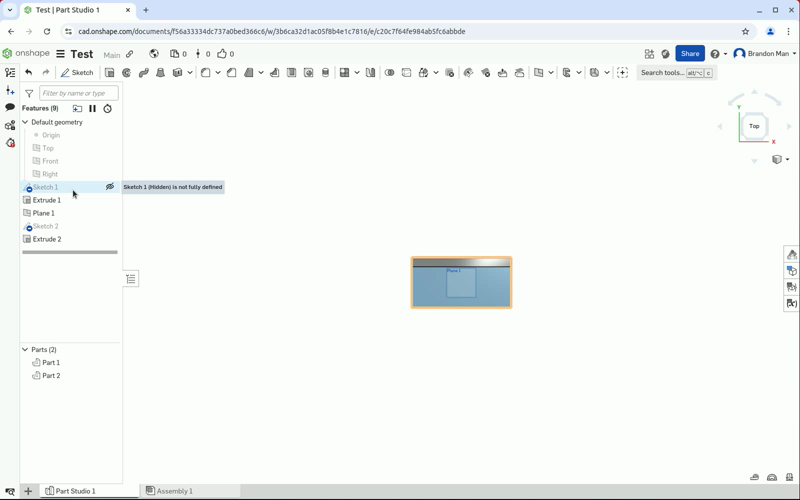
click(73, 189)
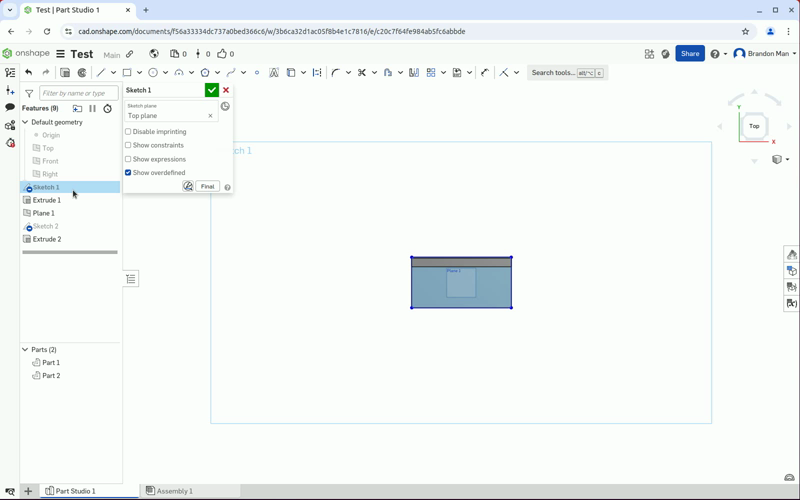
mouse_move(229, 92)
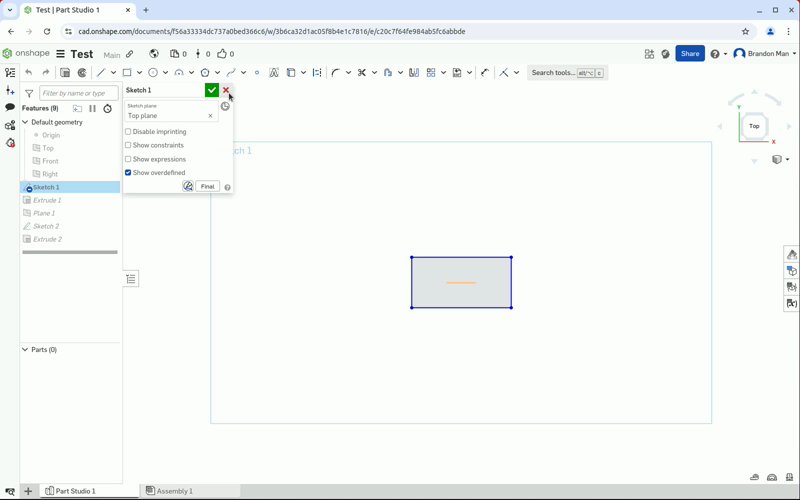
click(229, 92)
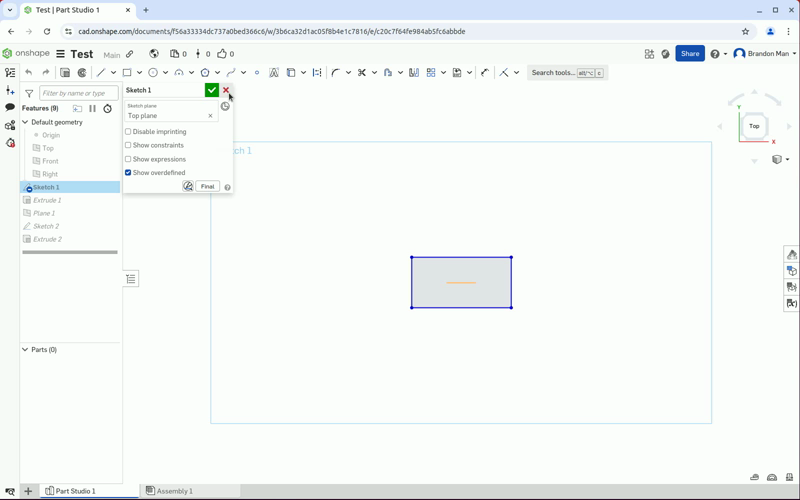
key(shift+s)
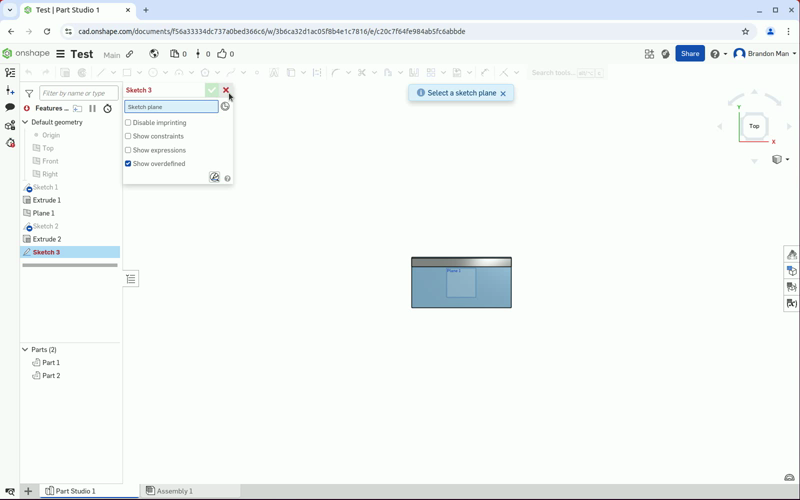
mouse_move(73, 150)
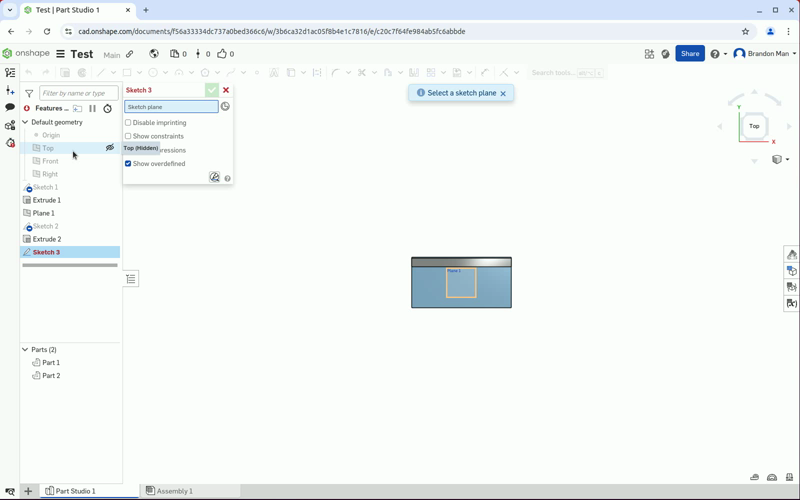
click(73, 150)
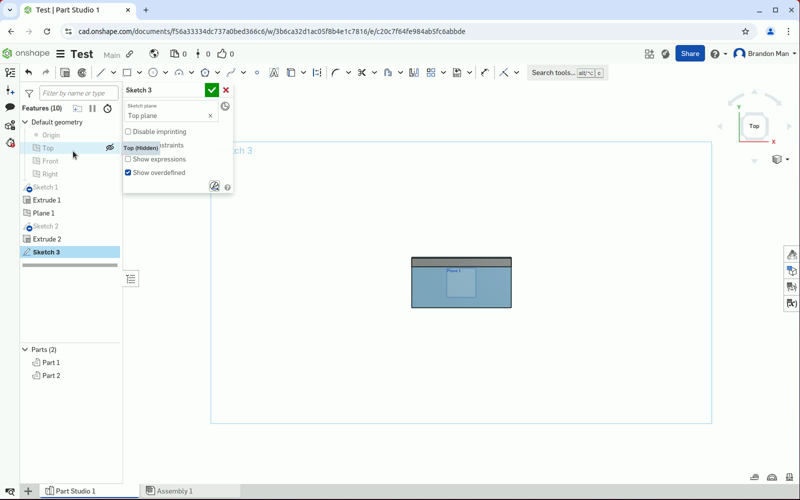
mouse_move(73, 352)
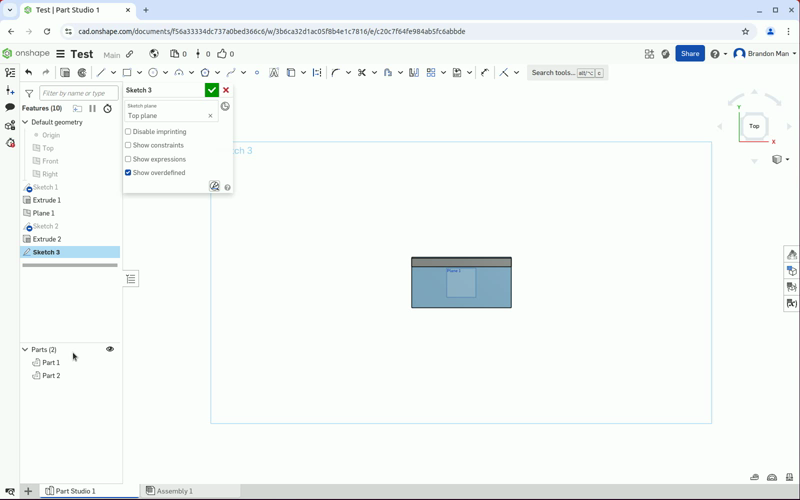
key(y)
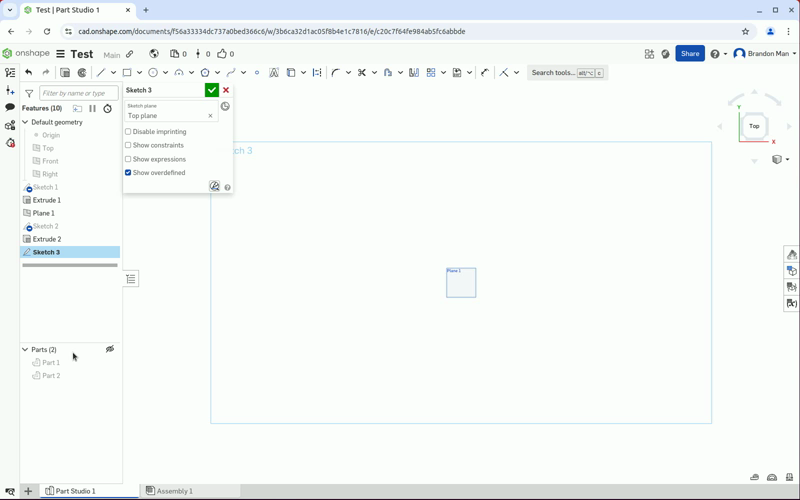
key(c)
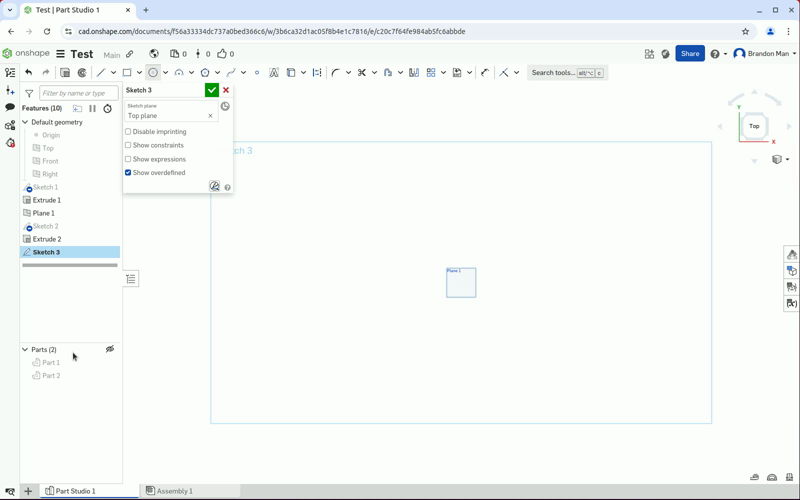
key_down(shift)
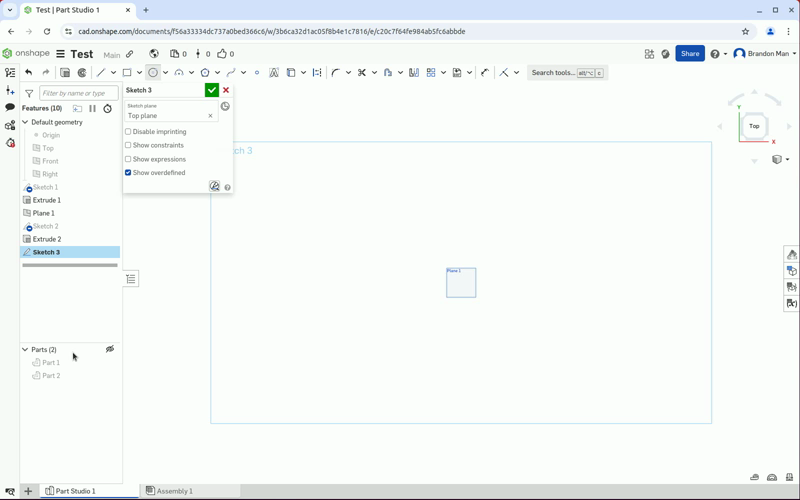
mouse_move(557, 282)
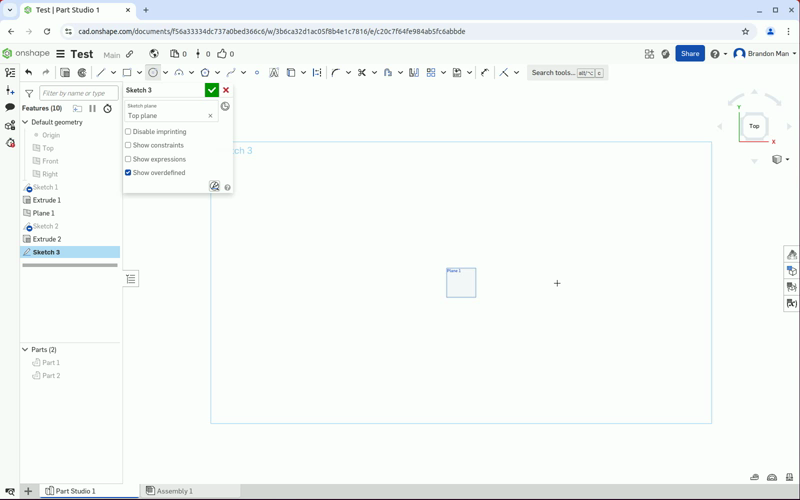
click(557, 282)
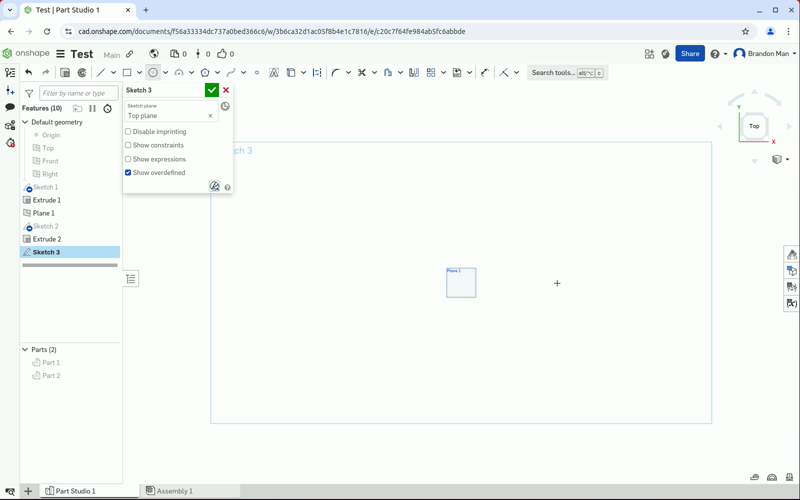
key_up(shift)
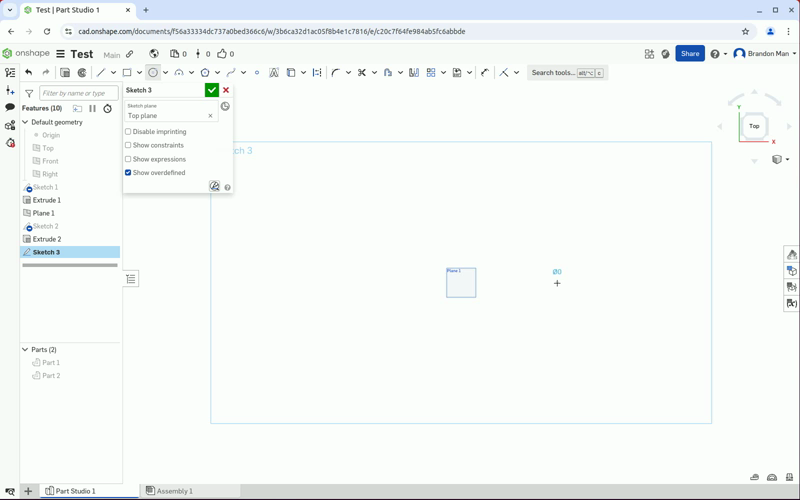
mouse_move(573, 282)
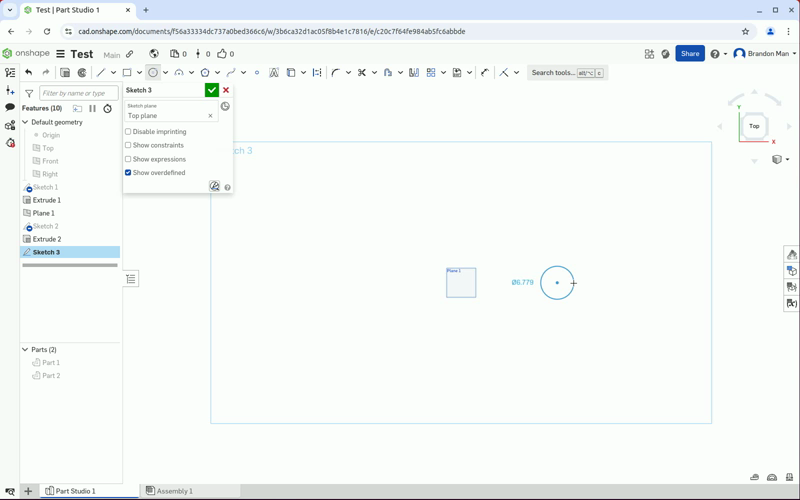
click(573, 282)
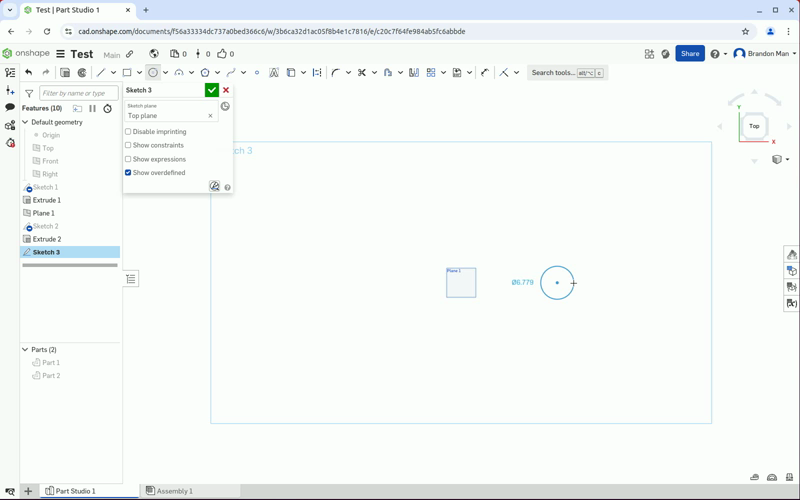
key(esc)
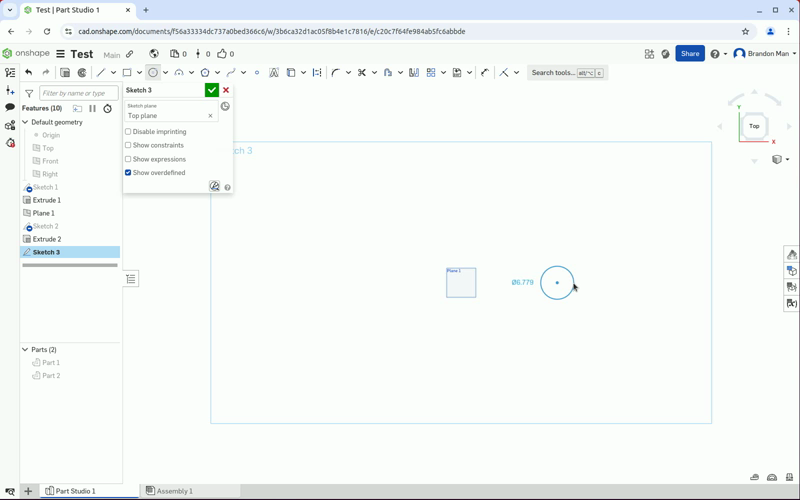
mouse_move(554, 294)
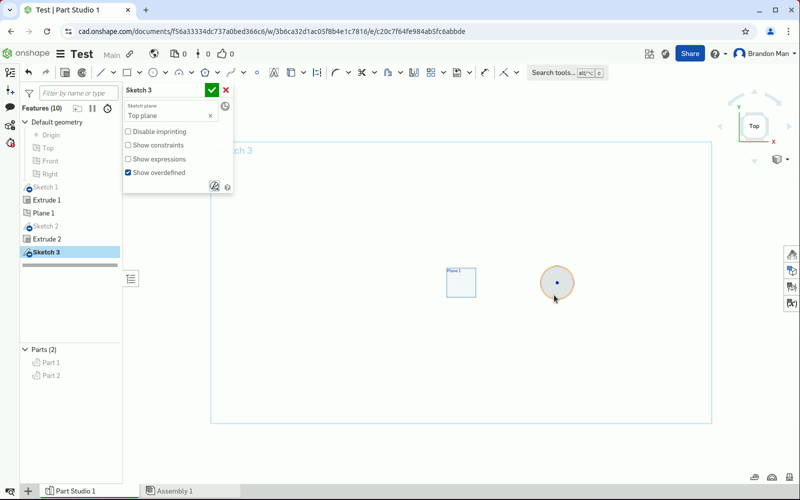
scroll(6)
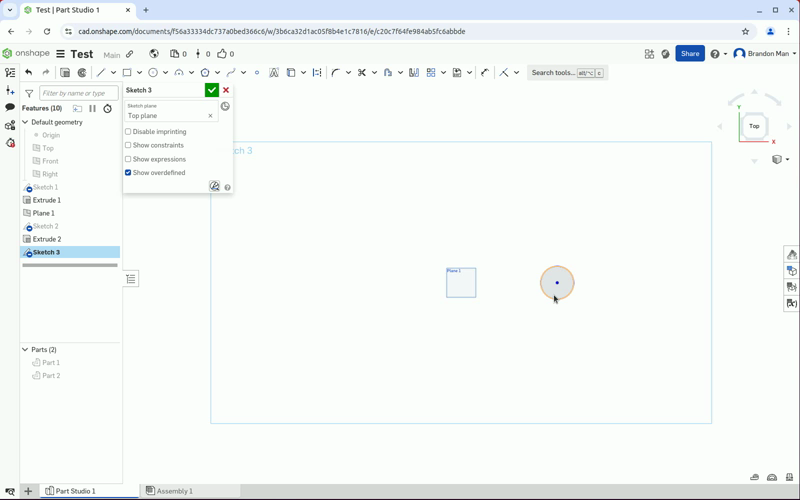
scroll(6)
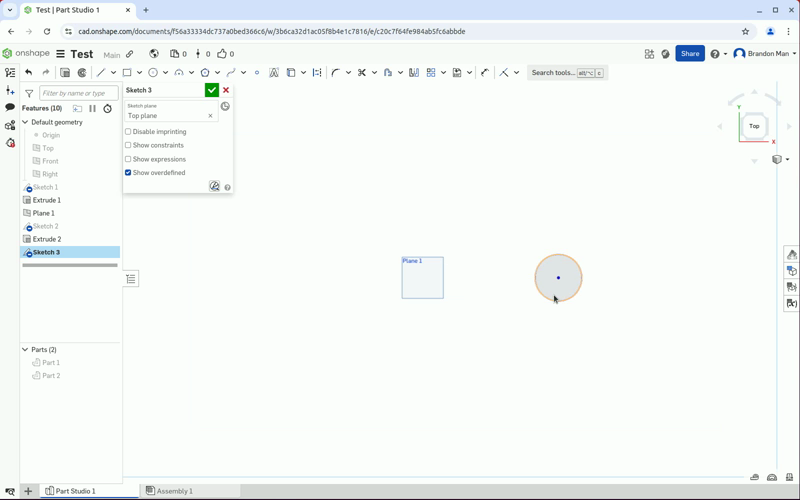
scroll(6)
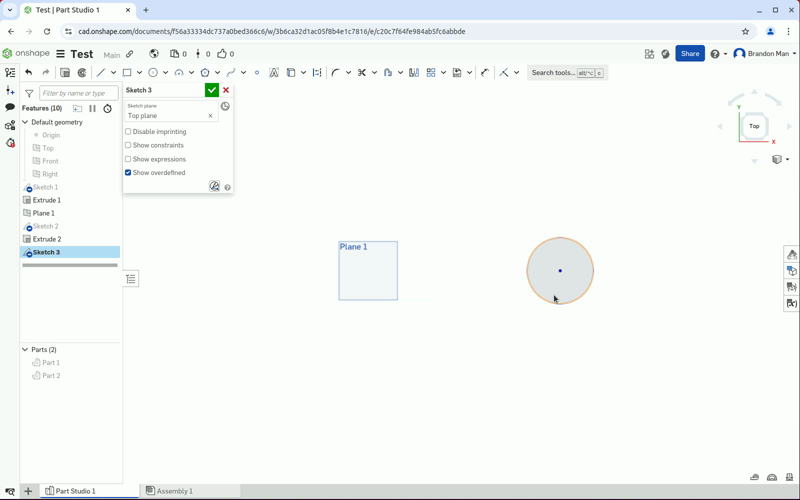
scroll(6)
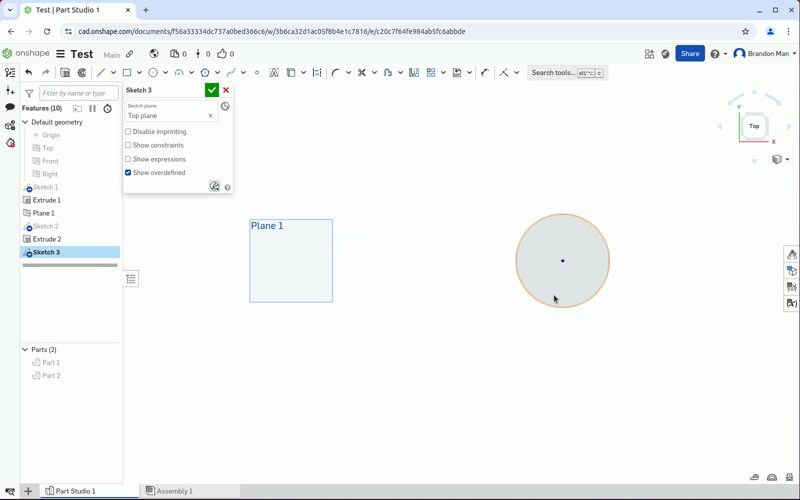
scroll(6)
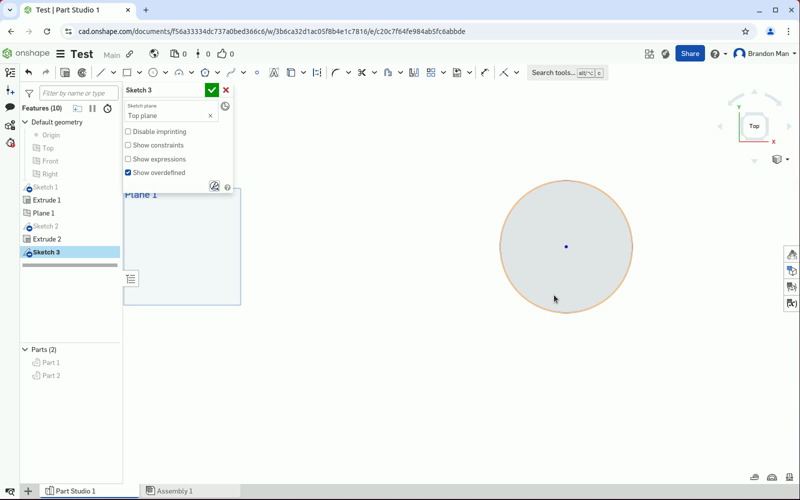
scroll(6)
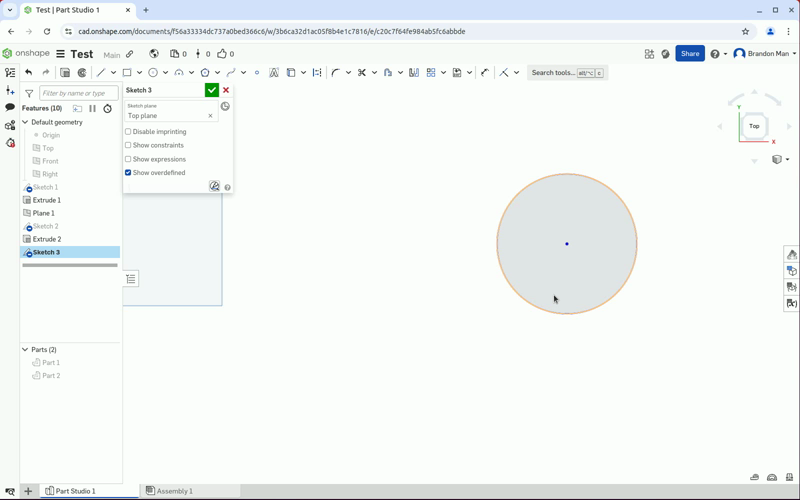
scroll(6)
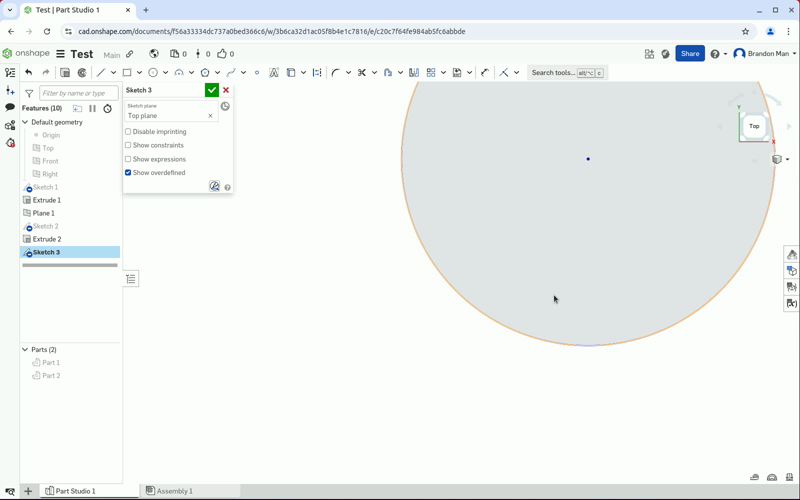
click(554, 294)
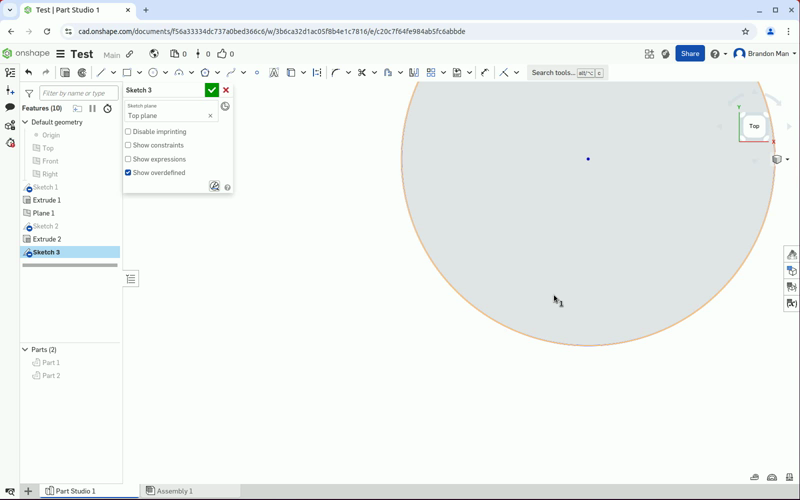
scroll(-6)
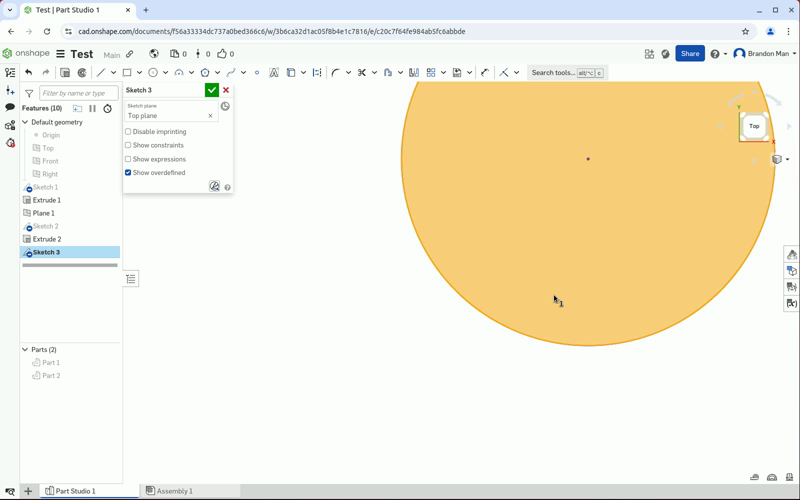
scroll(-6)
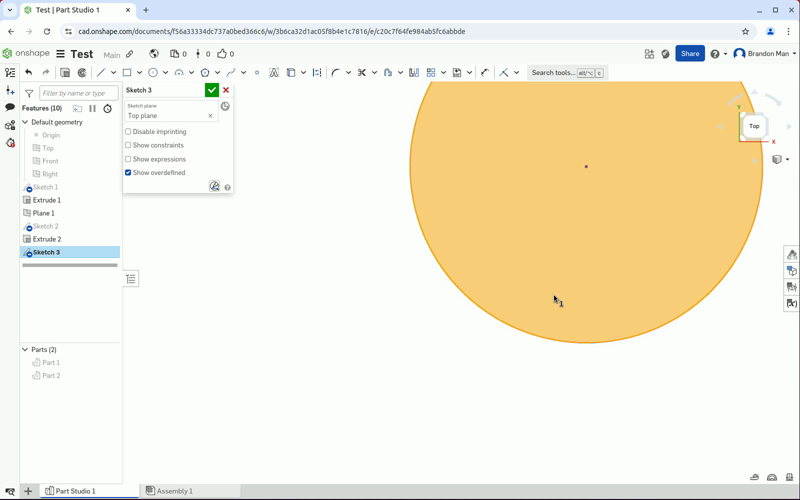
scroll(-6)
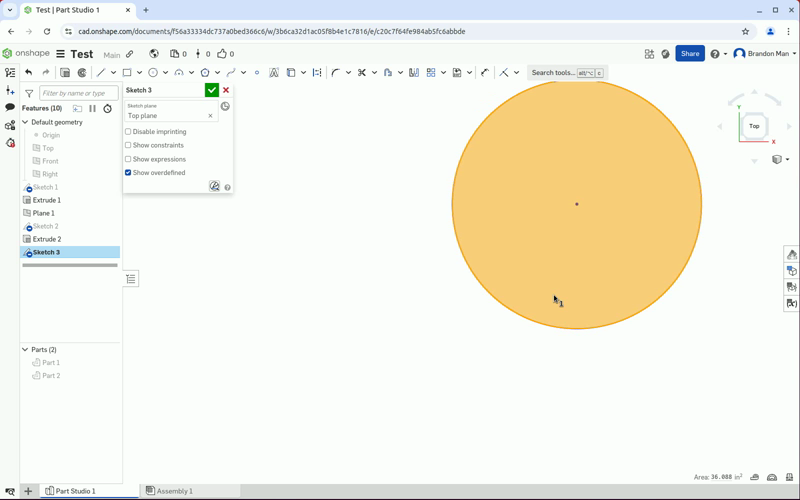
scroll(-6)
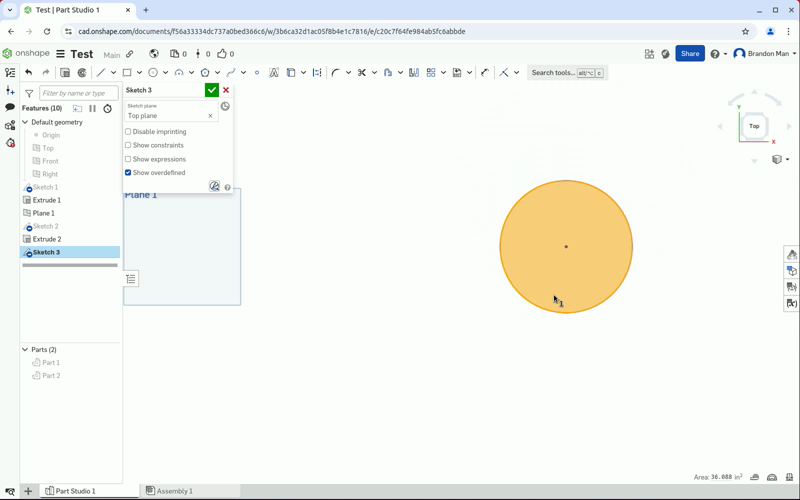
scroll(-6)
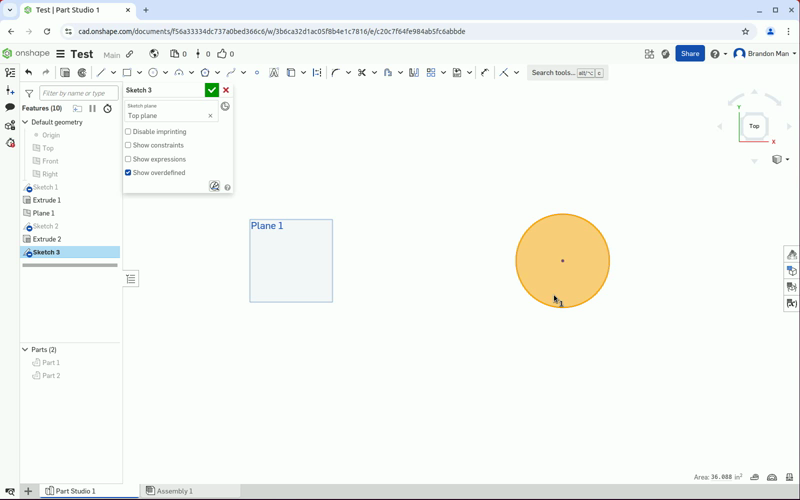
scroll(-6)
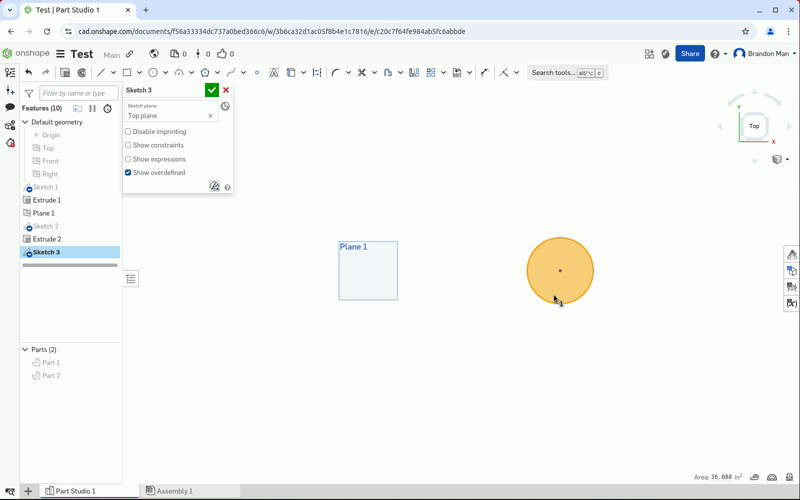
scroll(-6)
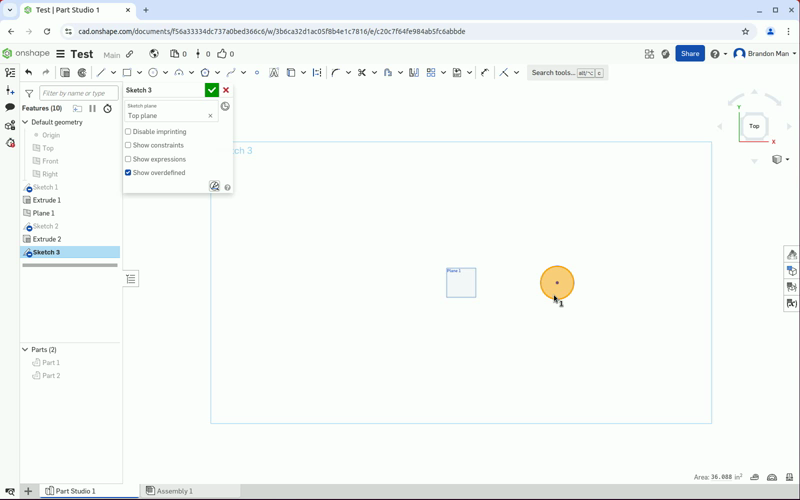
mouse_move(73, 352)
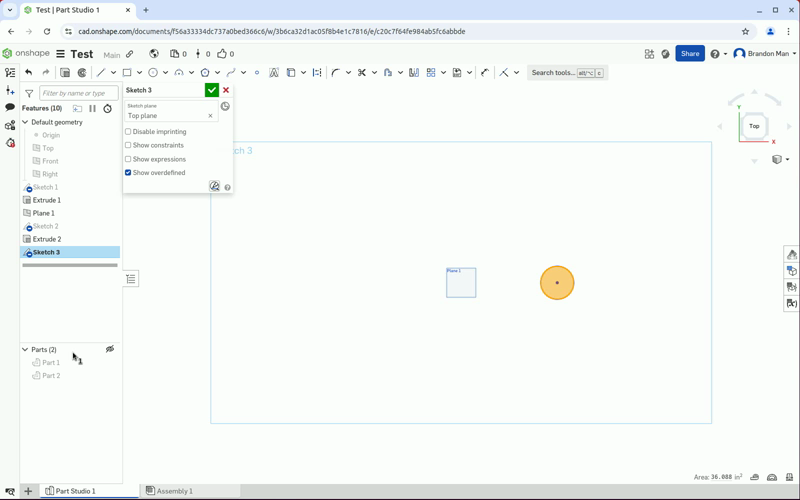
key(shift+y)
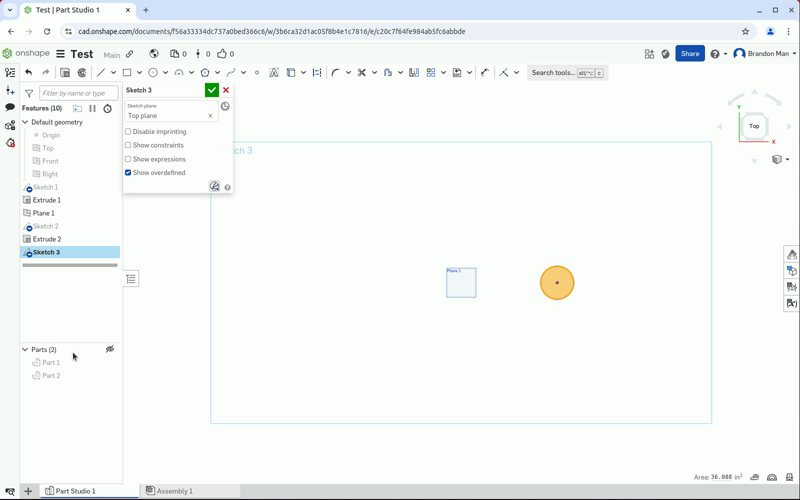
key(shift+e)
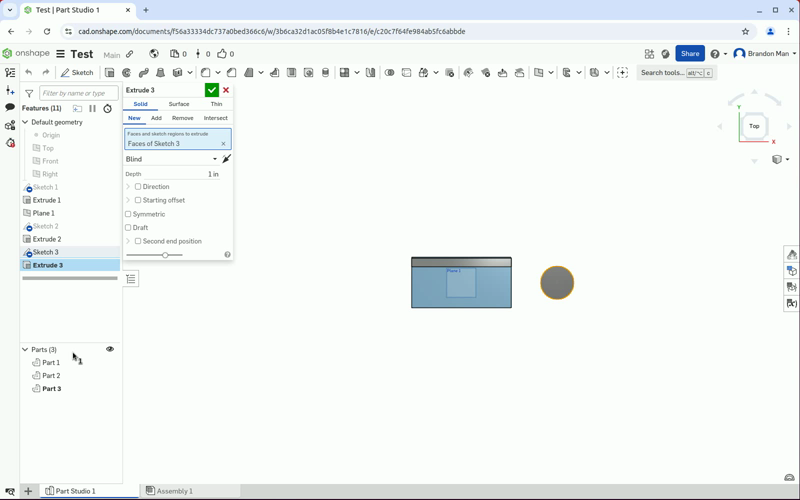
mouse_move(143, 106)
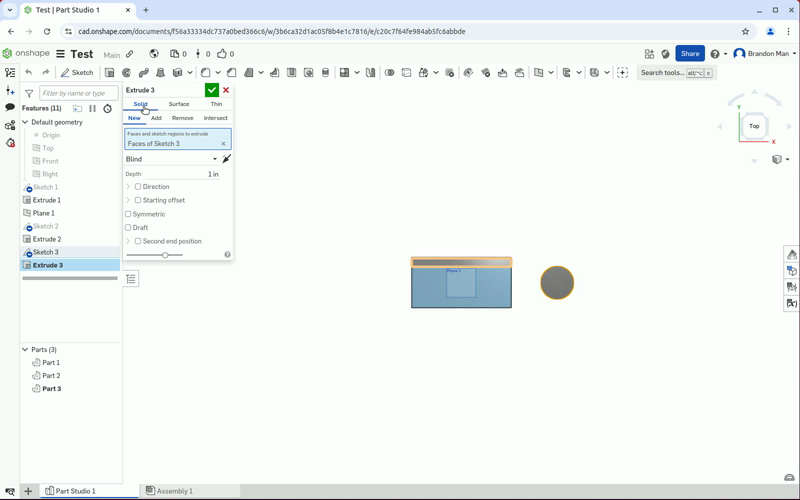
click(143, 106)
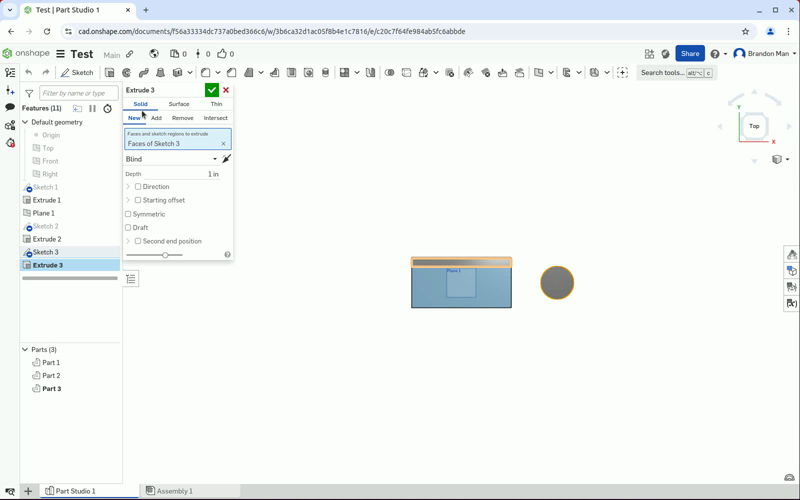
mouse_move(137, 120)
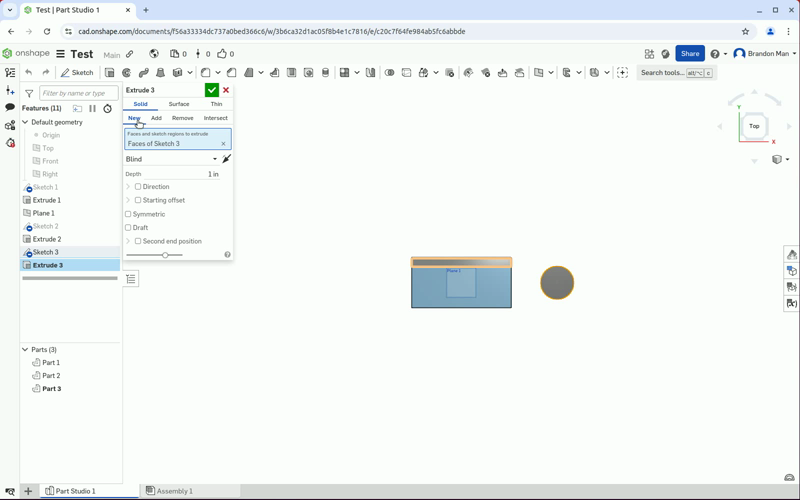
click(137, 120)
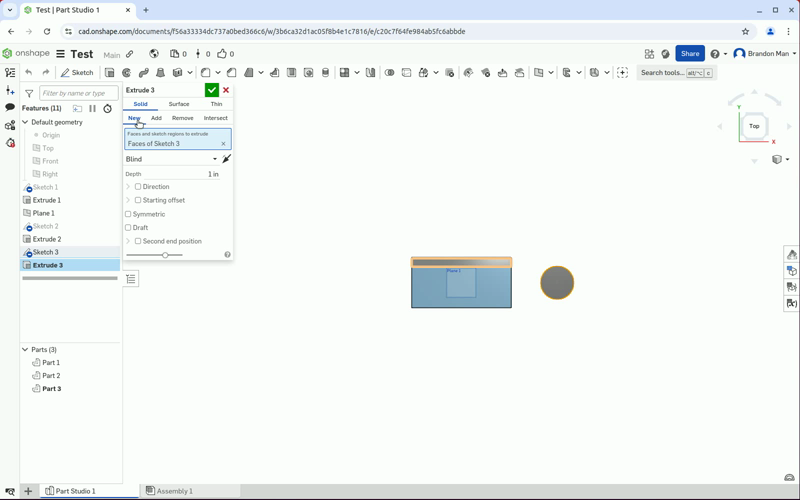
key(tab, 4)
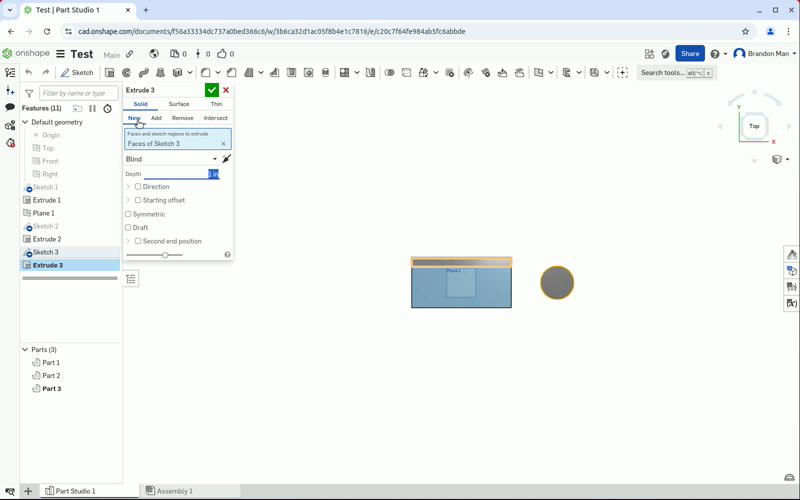
text(20.46)
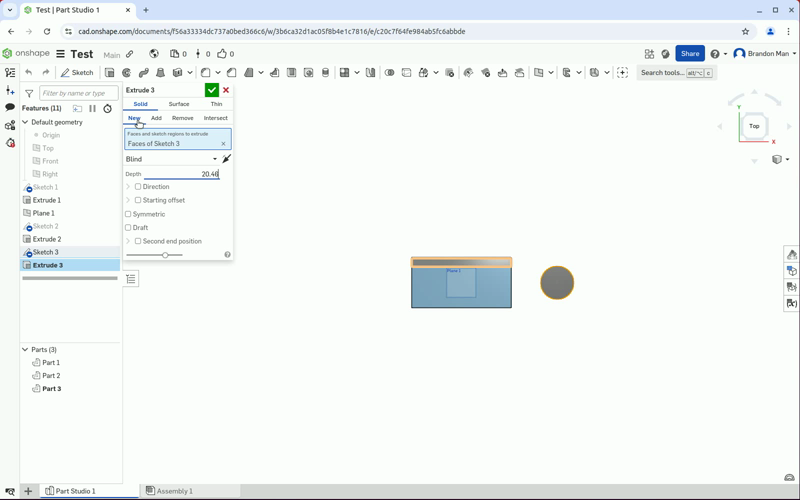
key(enter)
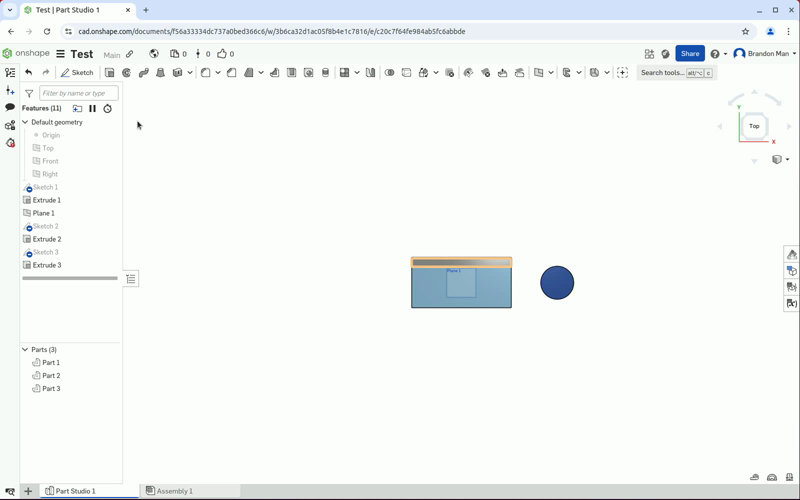
key(shift+h)
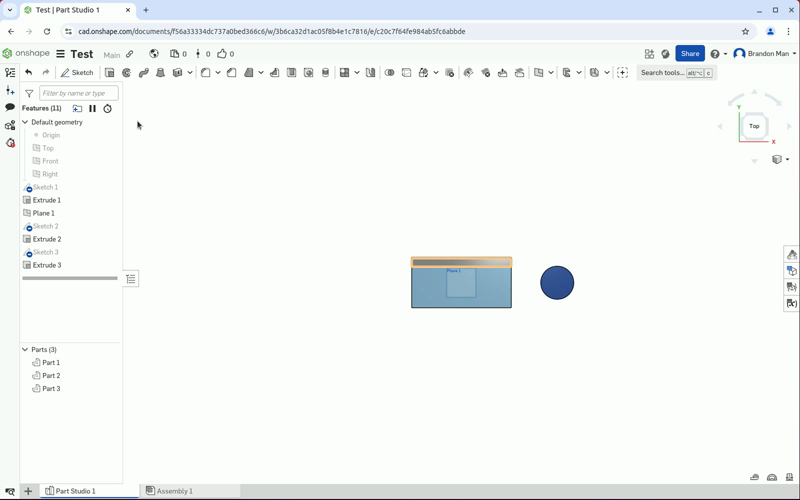
key(shift+h)
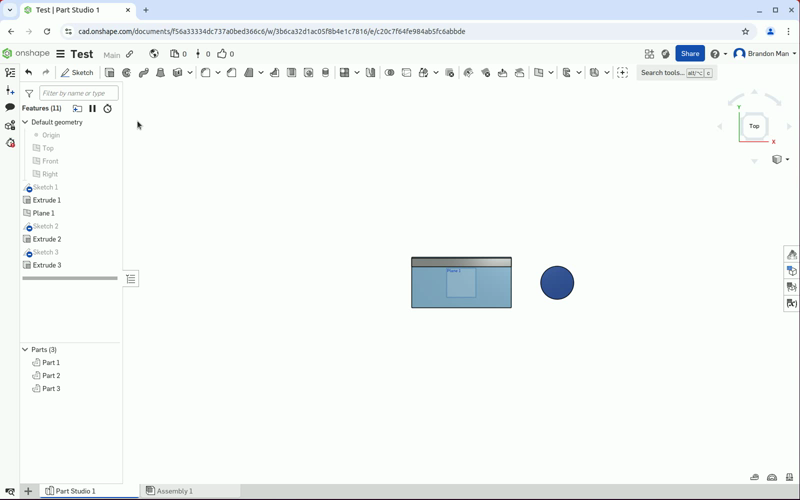
mouse_move(73, 189)
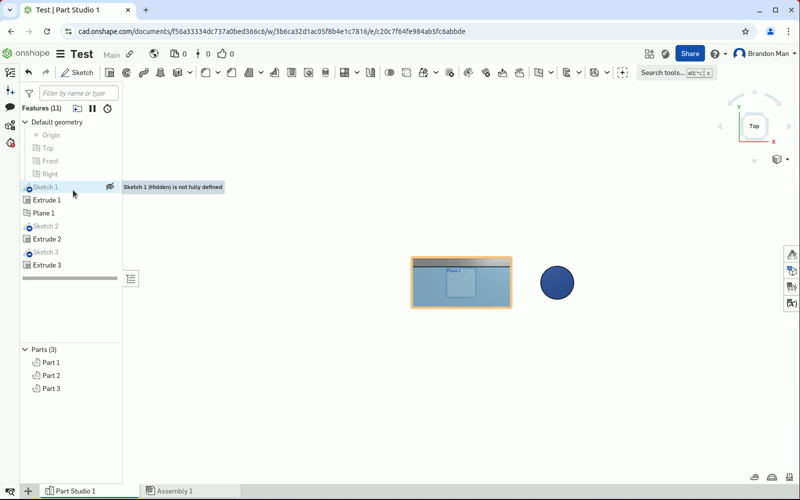
click(73, 189)
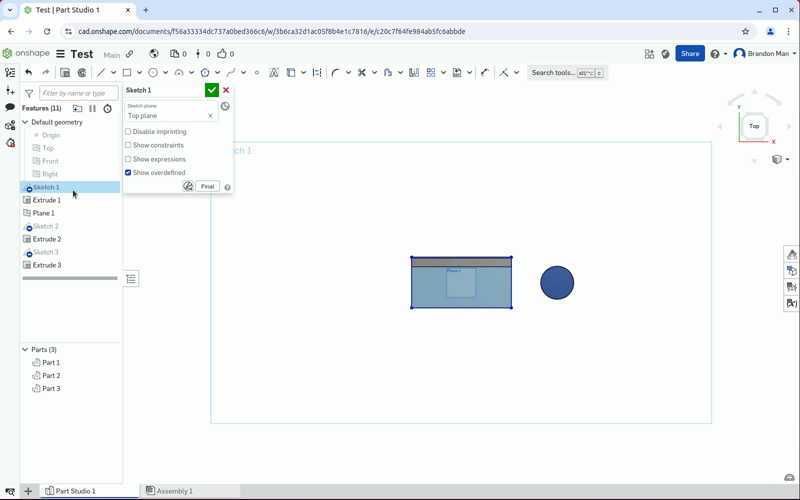
mouse_move(229, 92)
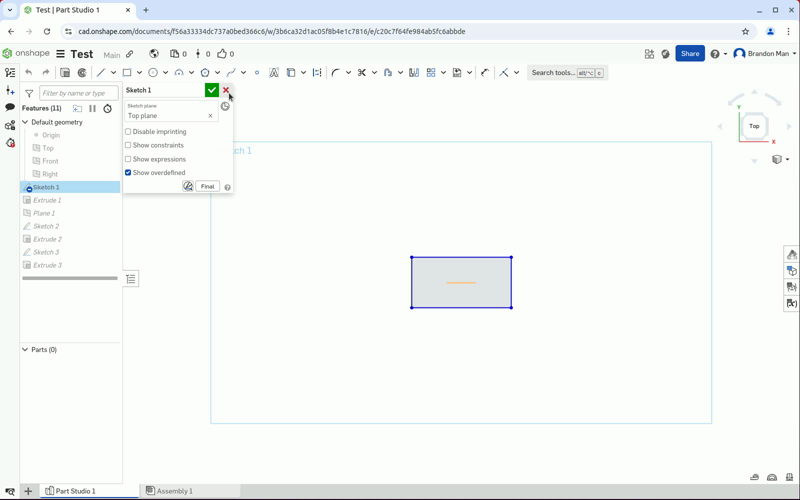
click(229, 92)
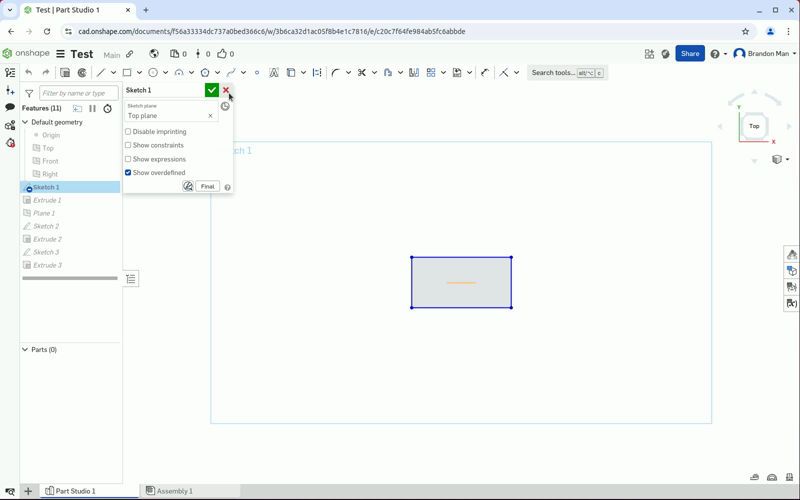
key(shift+s)
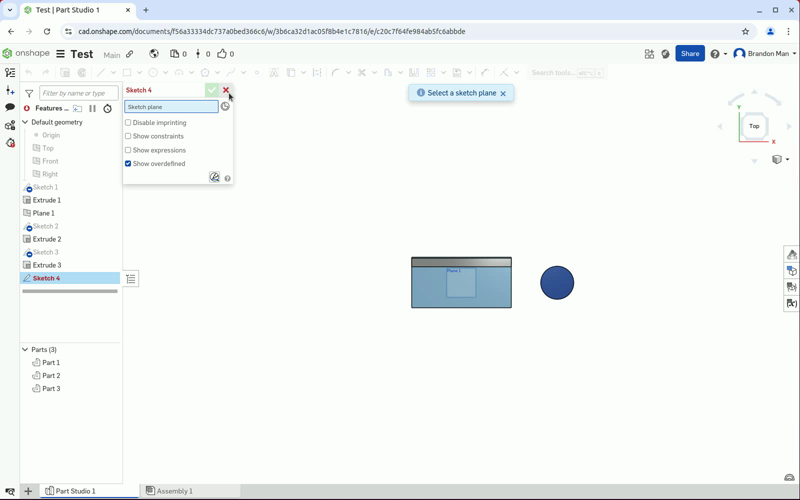
mouse_move(73, 150)
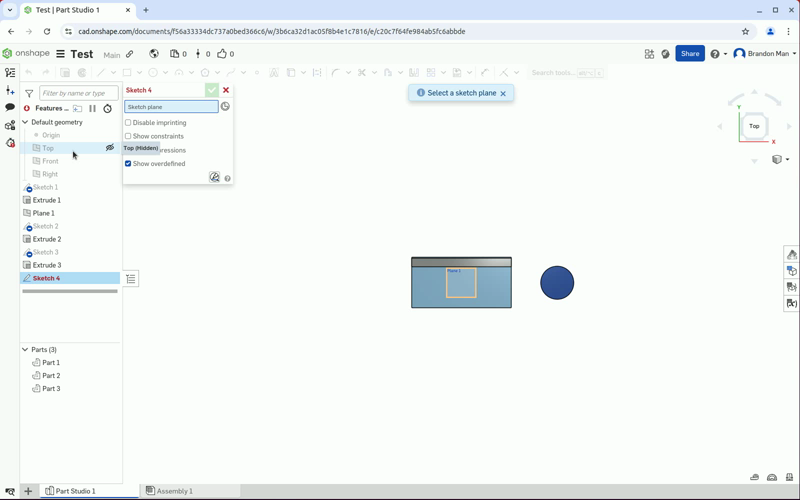
click(73, 150)
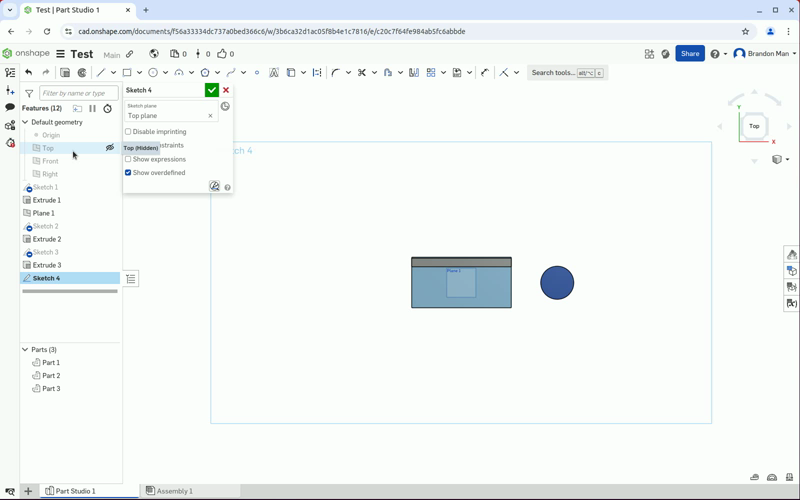
mouse_move(73, 352)
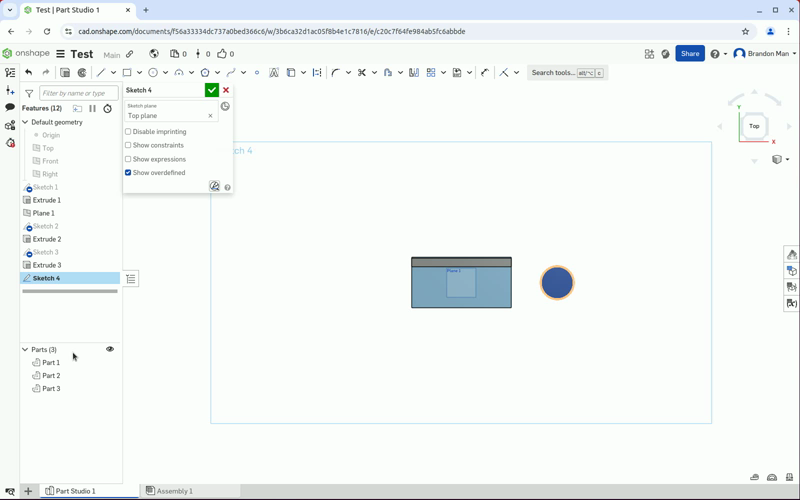
key(y)
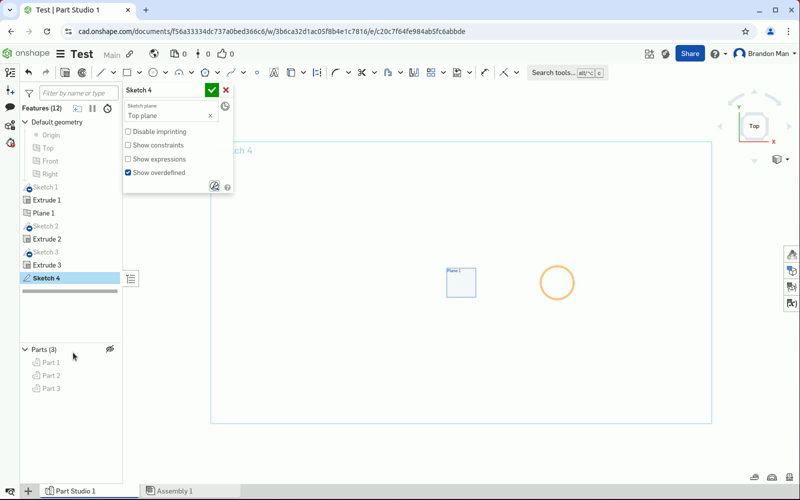
key(c)
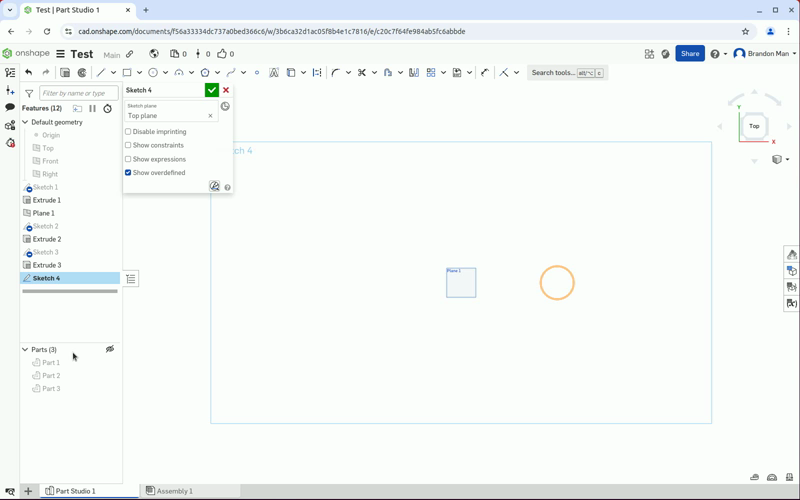
key_down(shift)
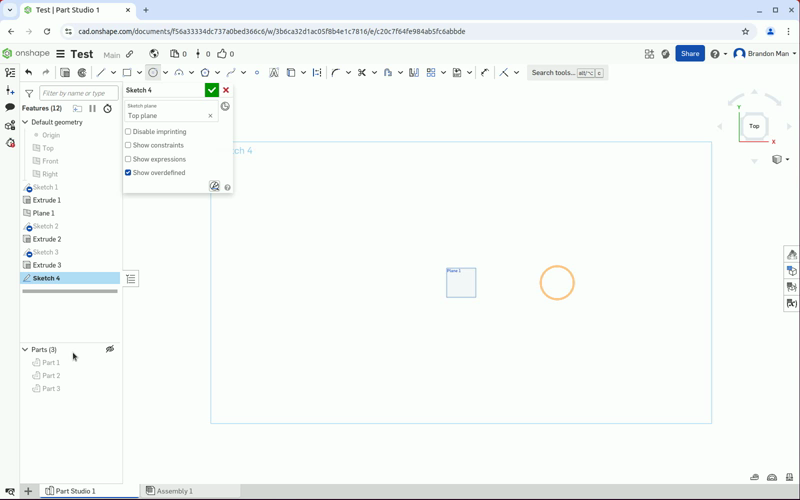
mouse_move(378, 282)
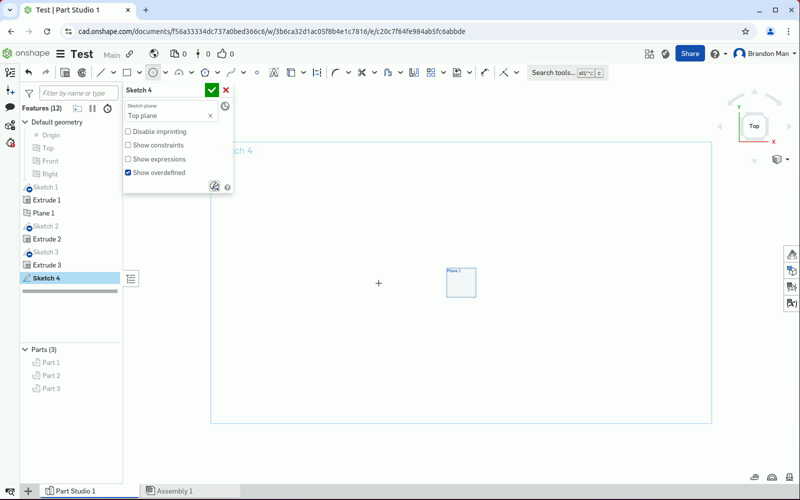
click(378, 282)
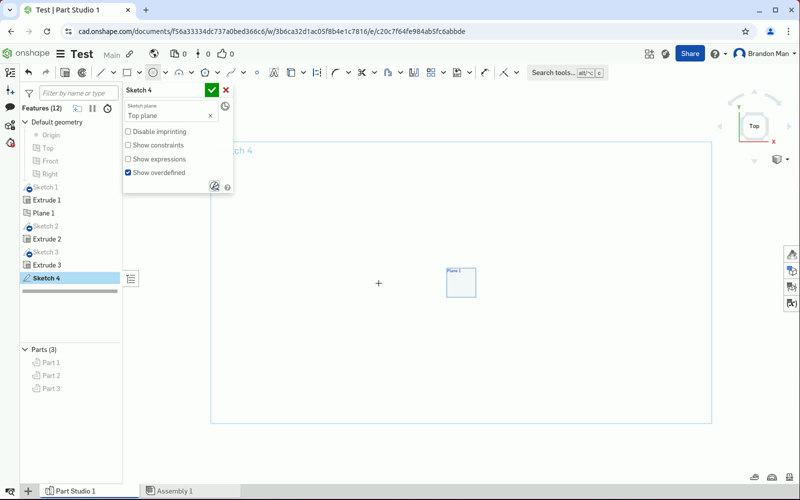
key_up(shift)
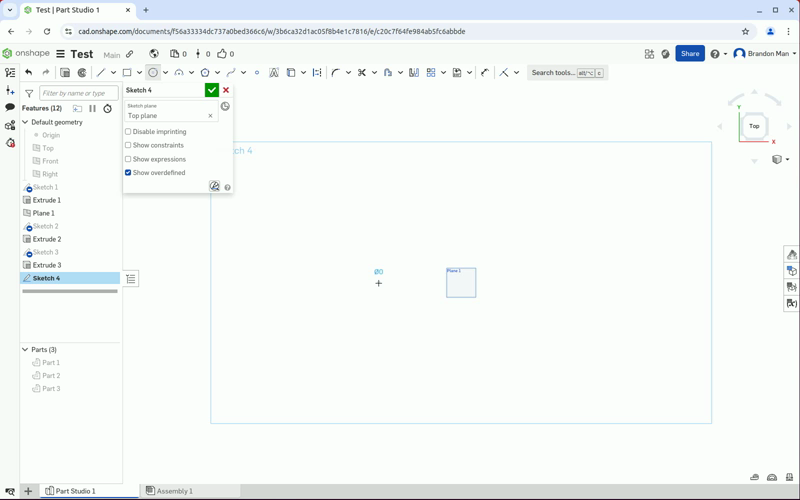
mouse_move(385, 282)
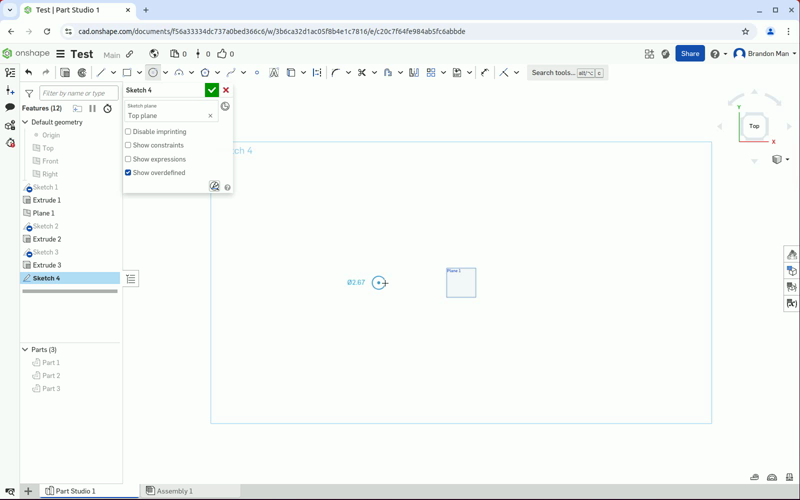
click(385, 282)
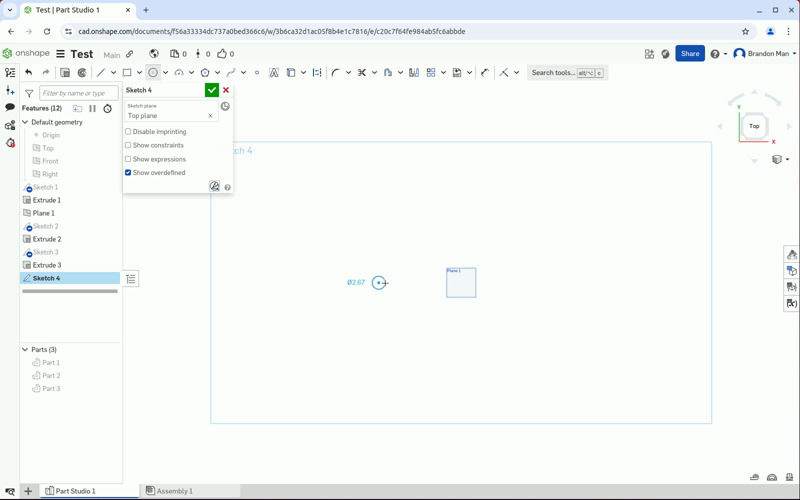
key(esc)
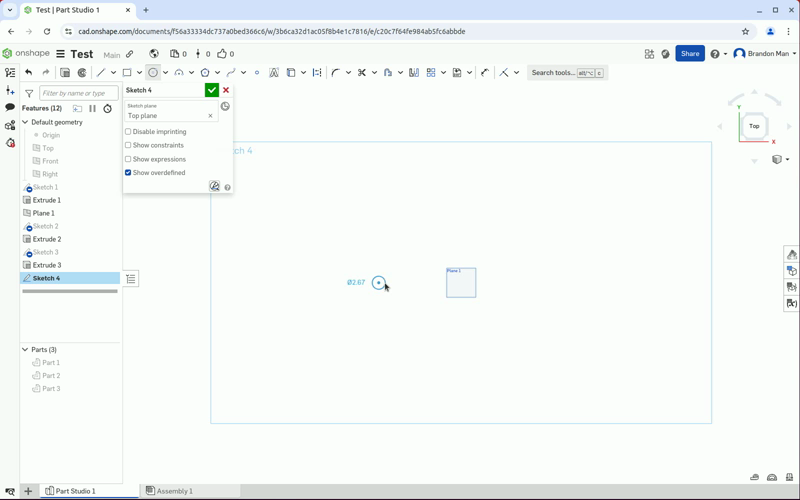
mouse_move(383, 287)
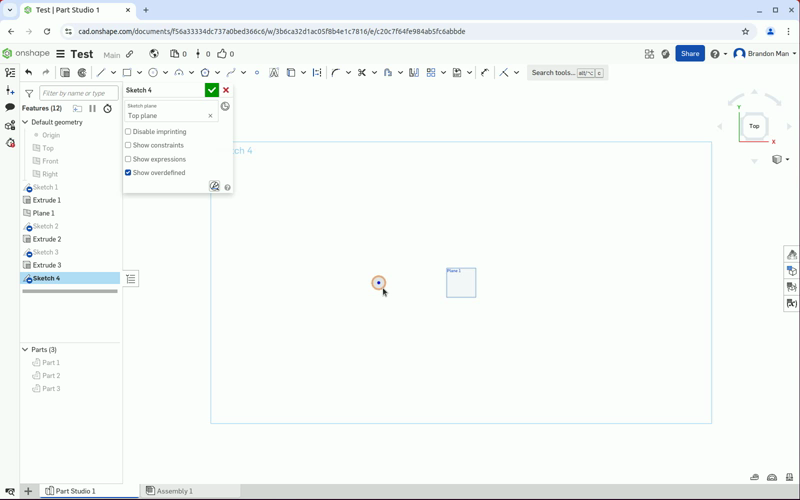
scroll(6)
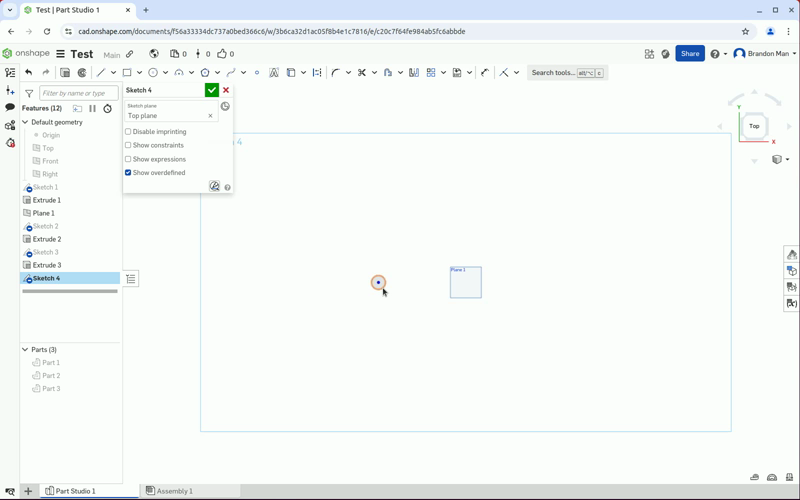
scroll(6)
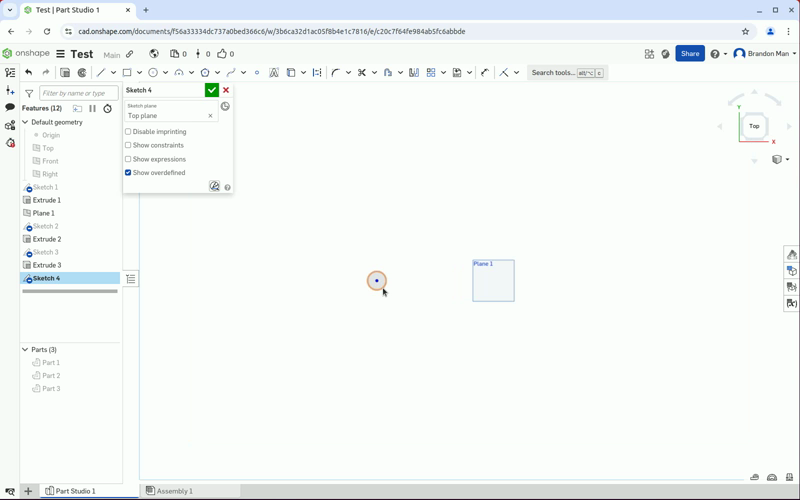
scroll(6)
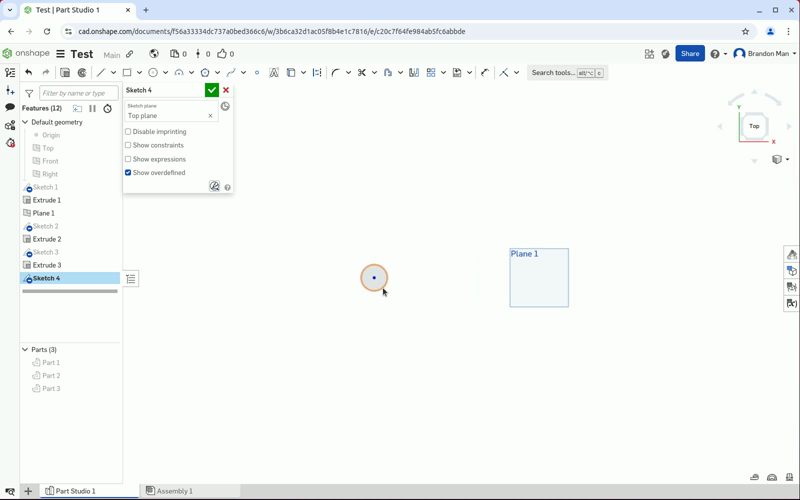
scroll(6)
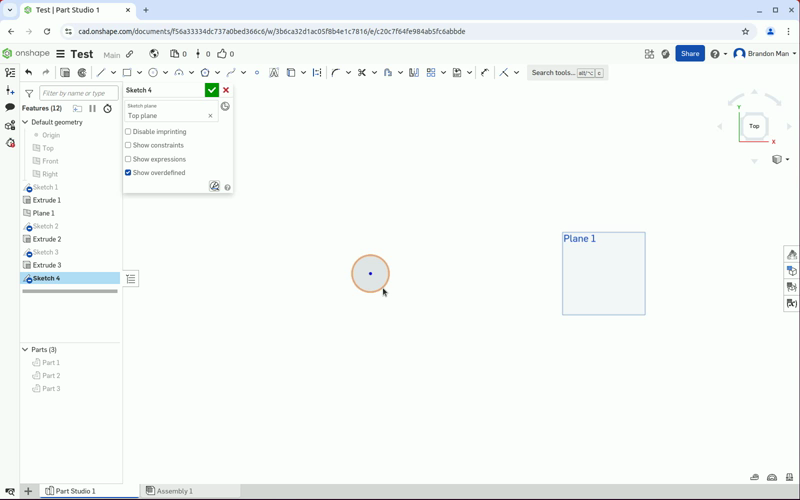
scroll(6)
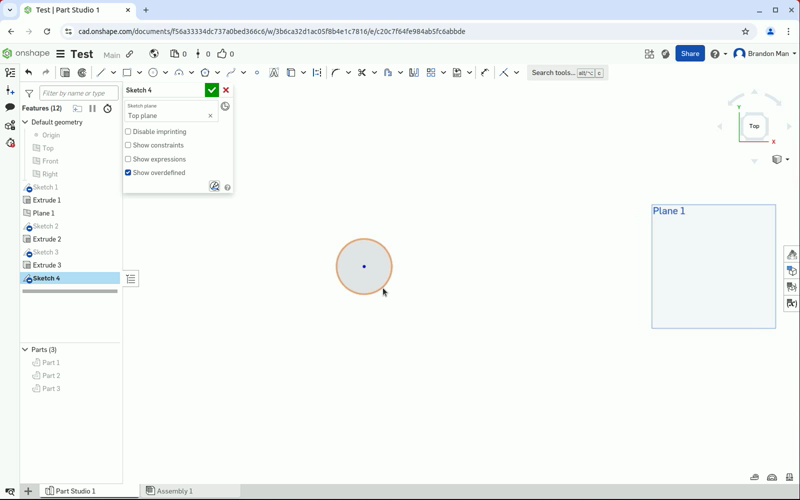
scroll(6)
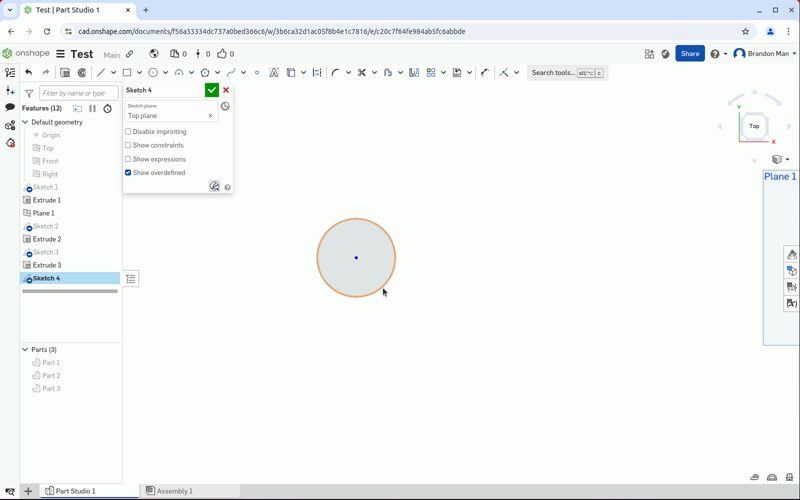
scroll(6)
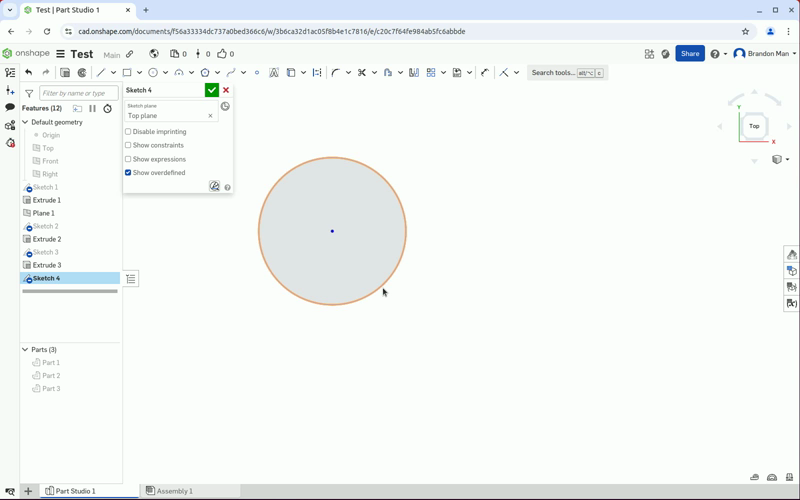
click(383, 287)
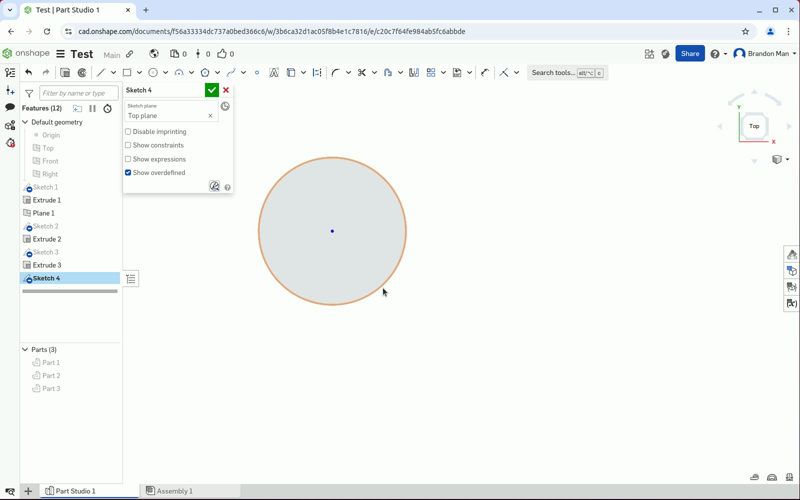
scroll(-6)
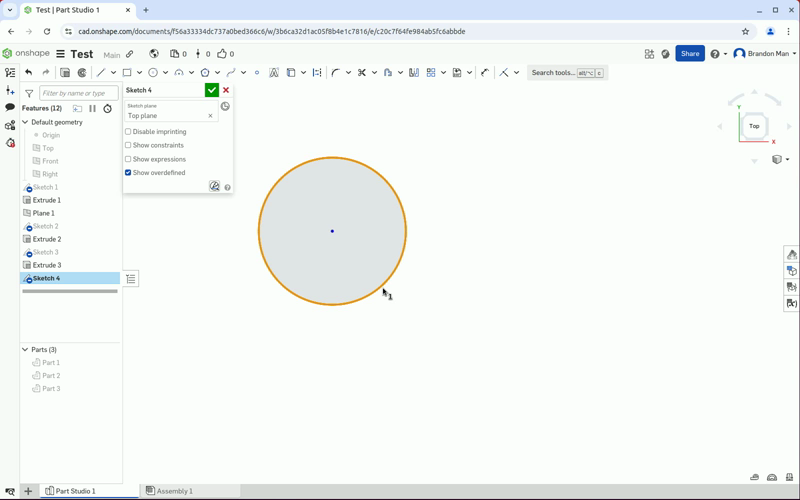
scroll(-6)
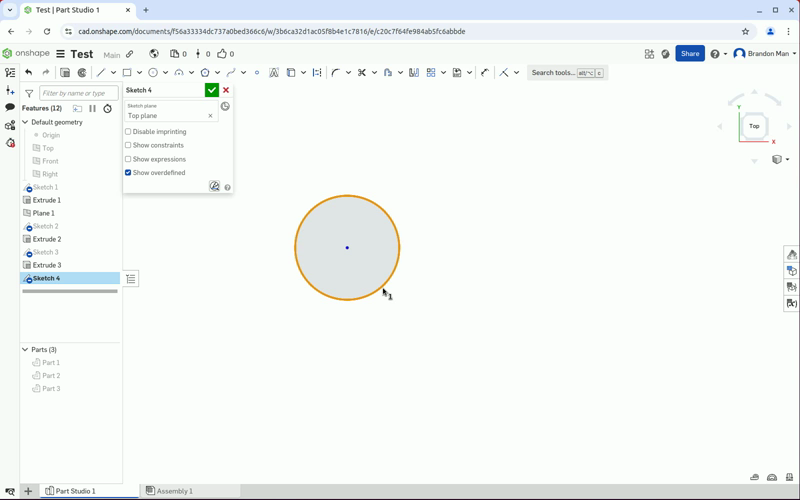
scroll(-6)
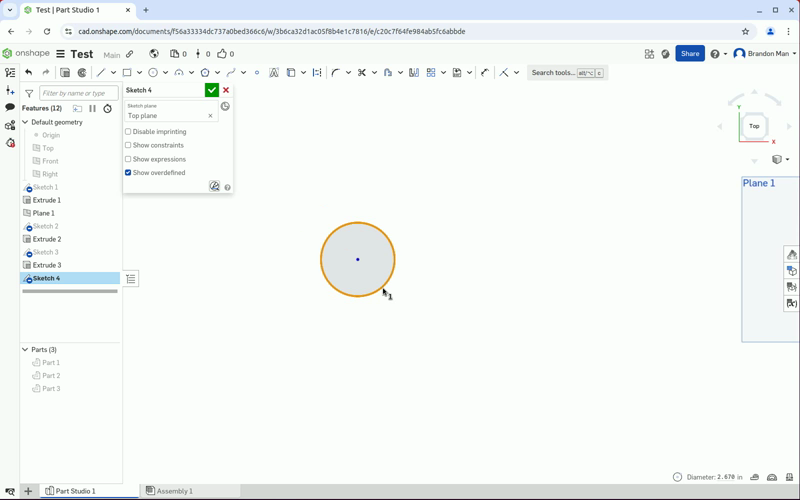
scroll(-6)
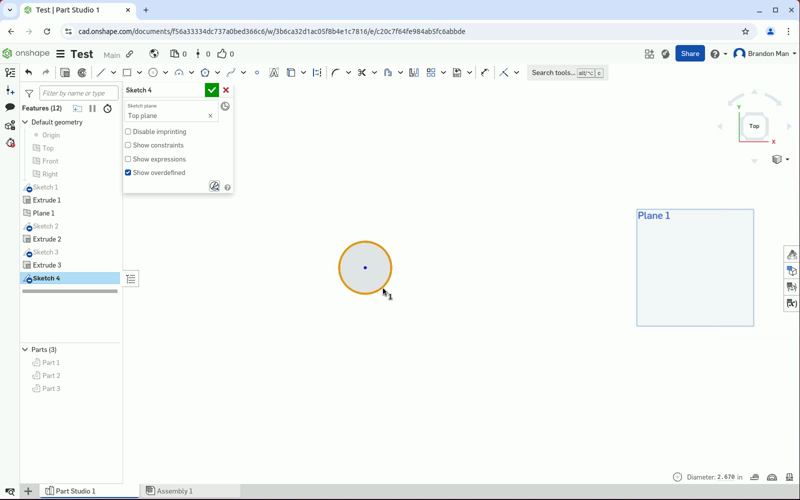
scroll(-6)
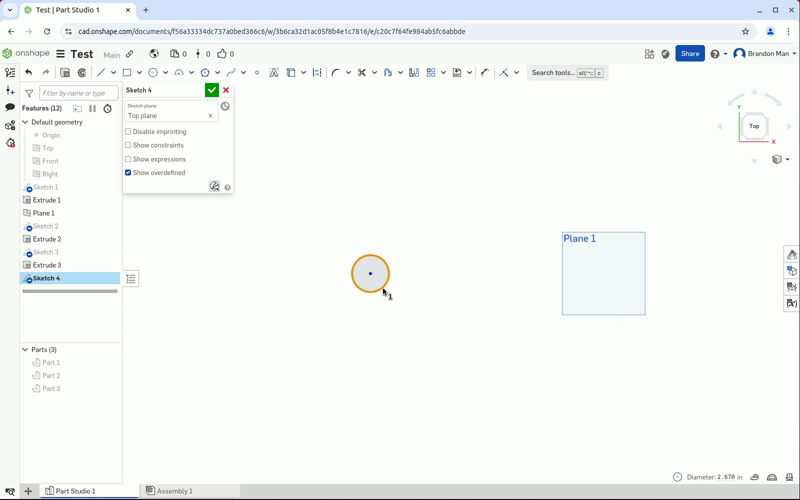
scroll(-6)
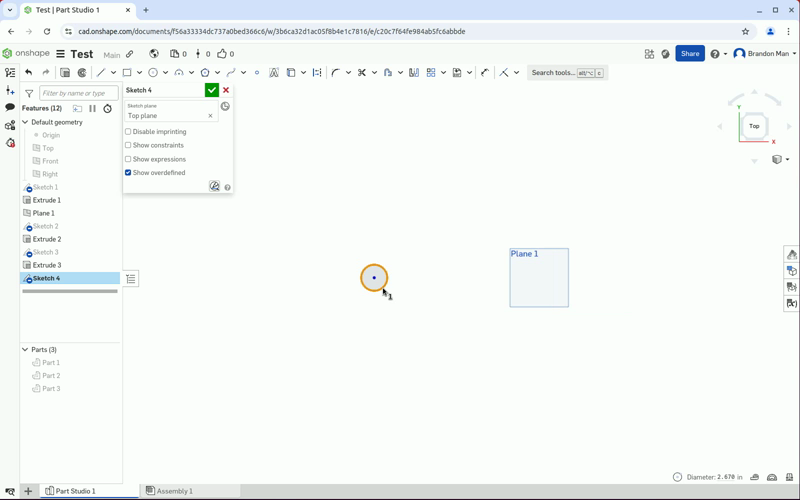
scroll(-6)
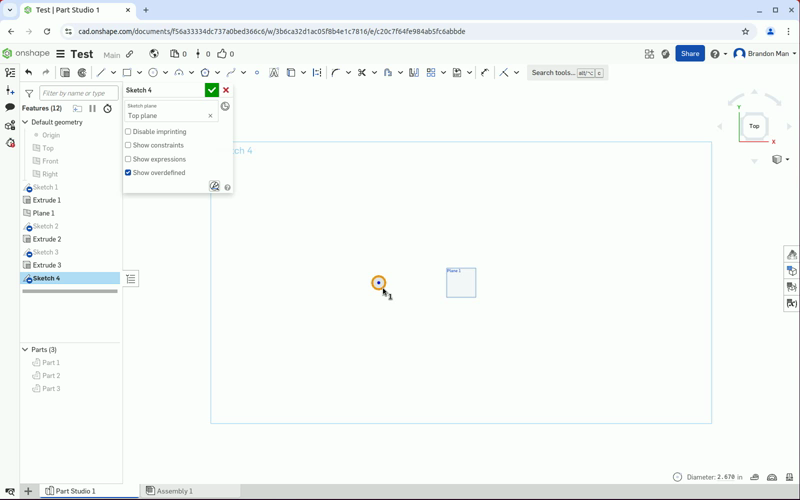
mouse_move(73, 352)
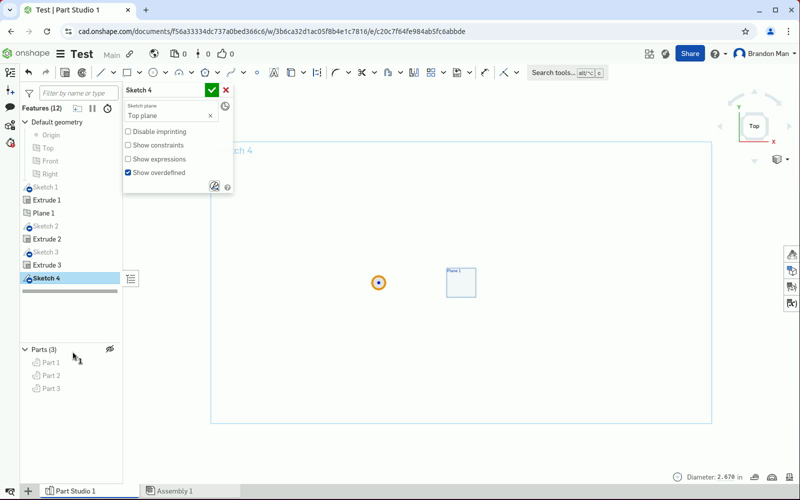
key(shift+y)
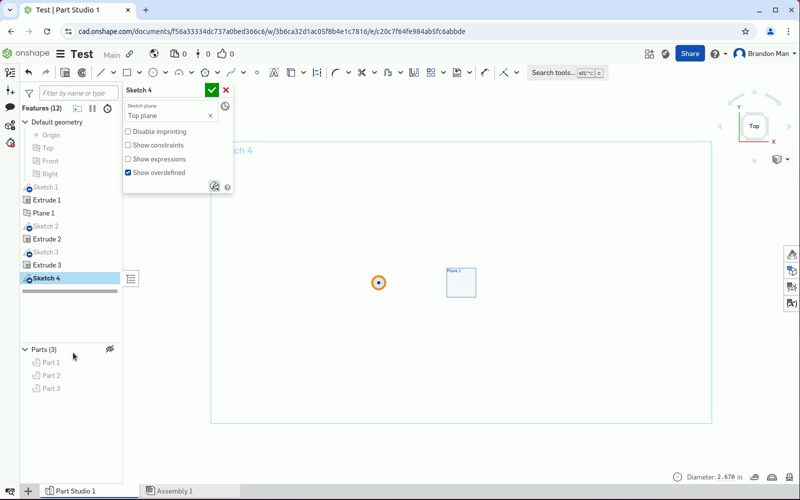
key(shift+e)
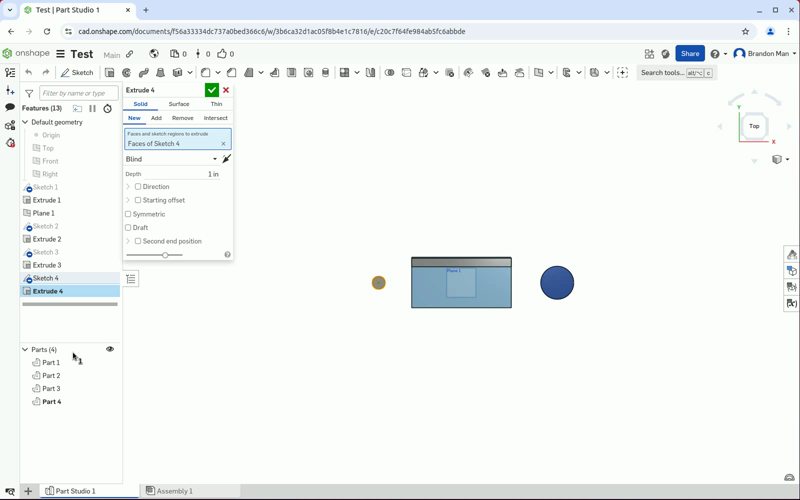
mouse_move(143, 106)
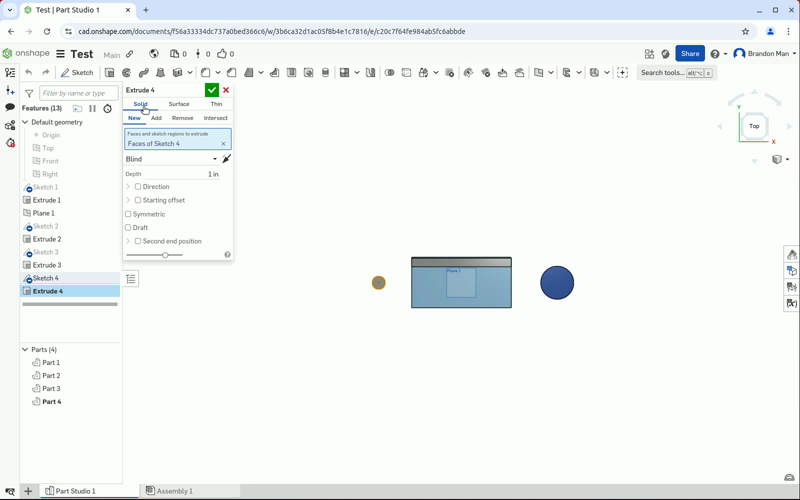
click(143, 106)
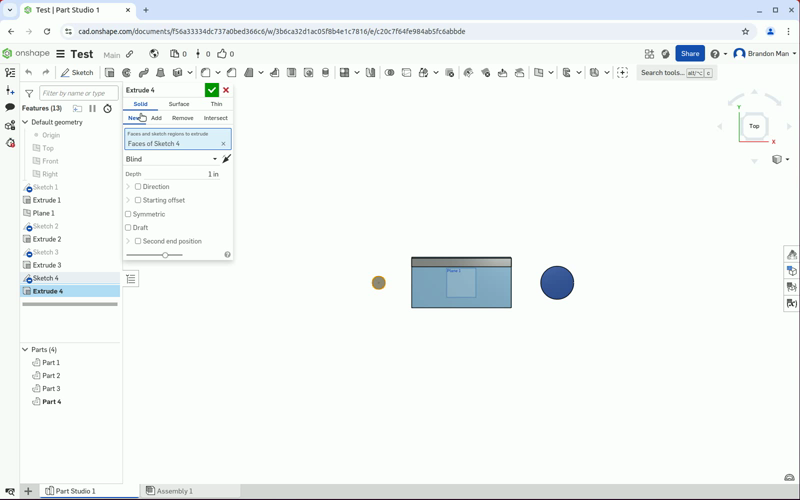
mouse_move(137, 120)
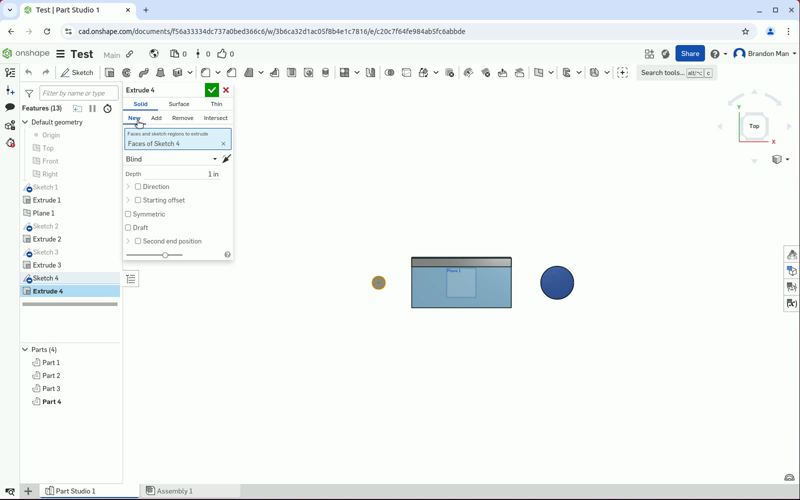
click(137, 120)
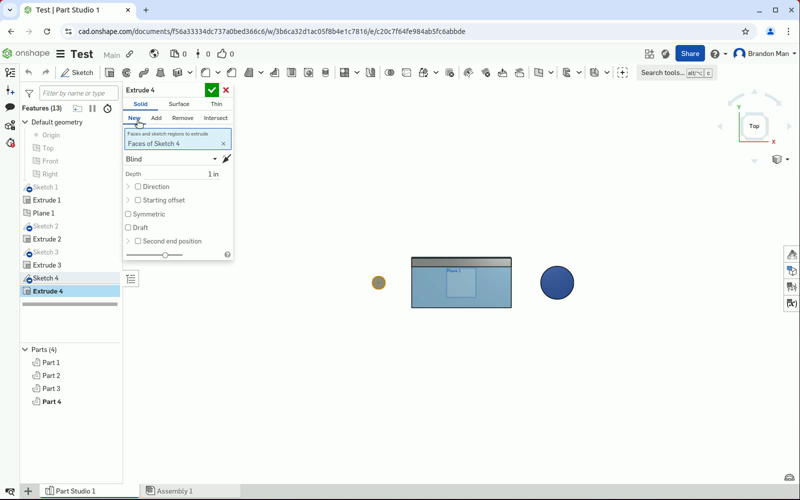
key(tab, 4)
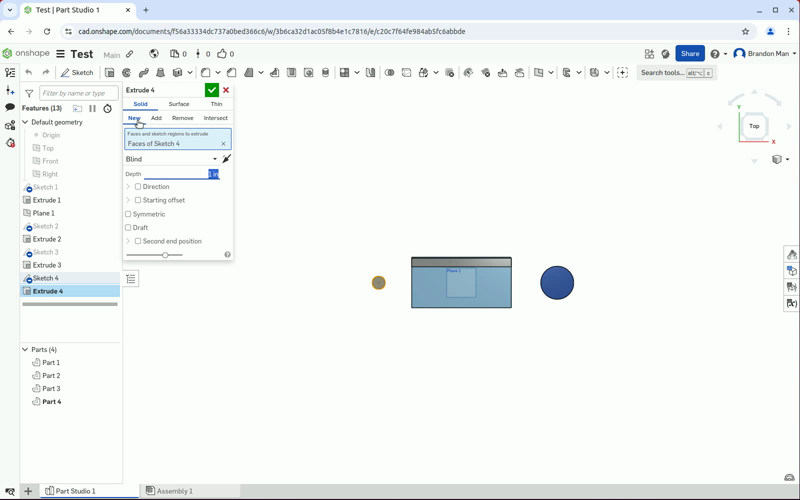
text(20.46)
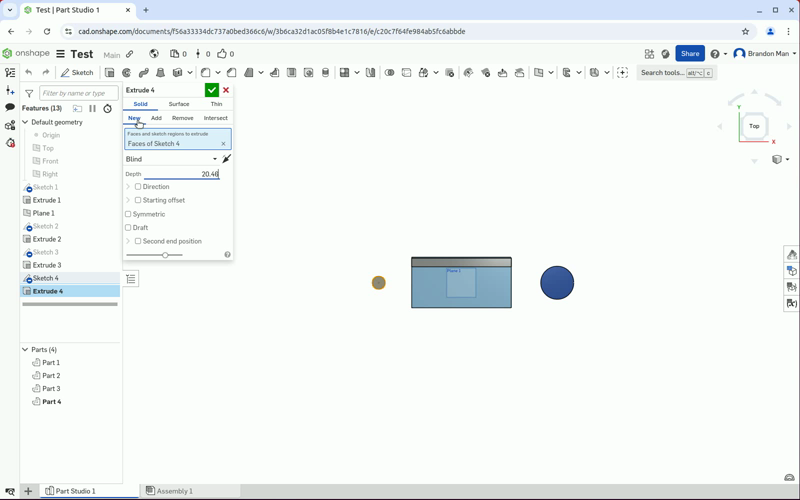
key(enter)
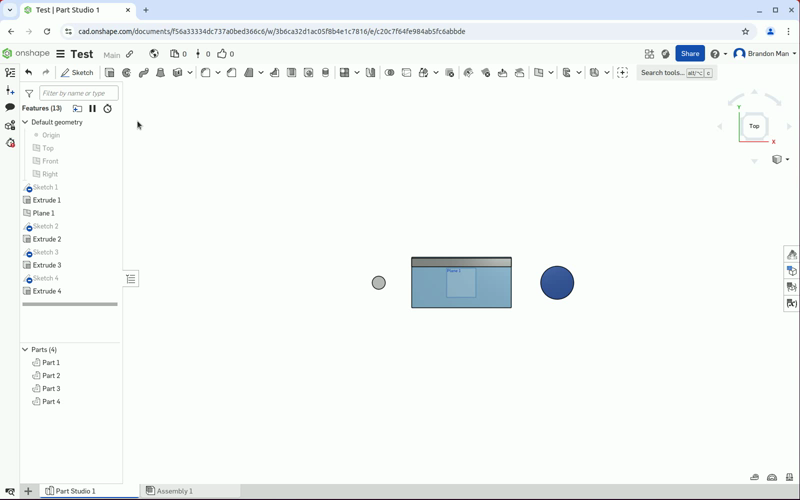
key(shift+h)
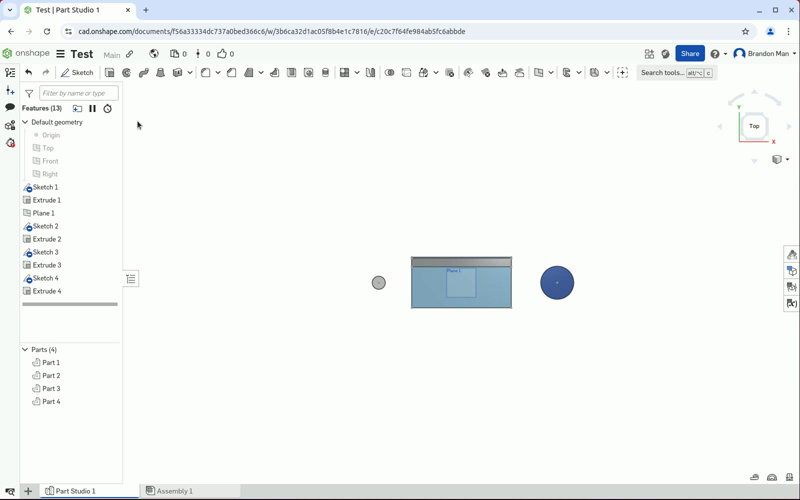
key(shift+h)
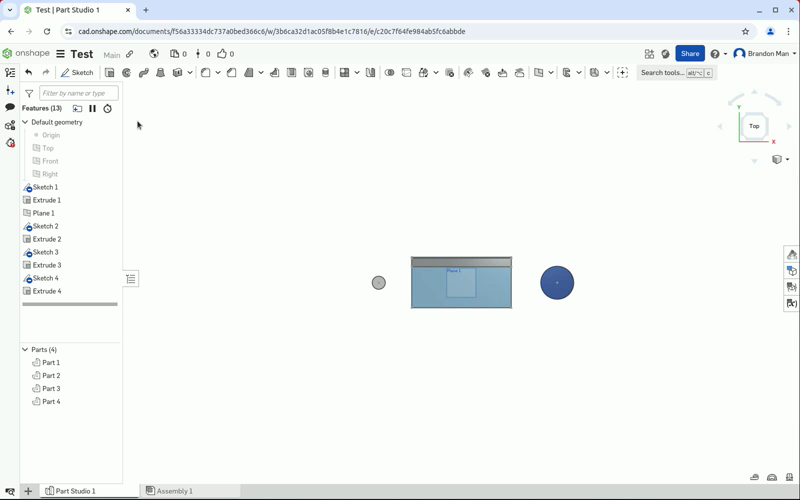
key(shift+7)
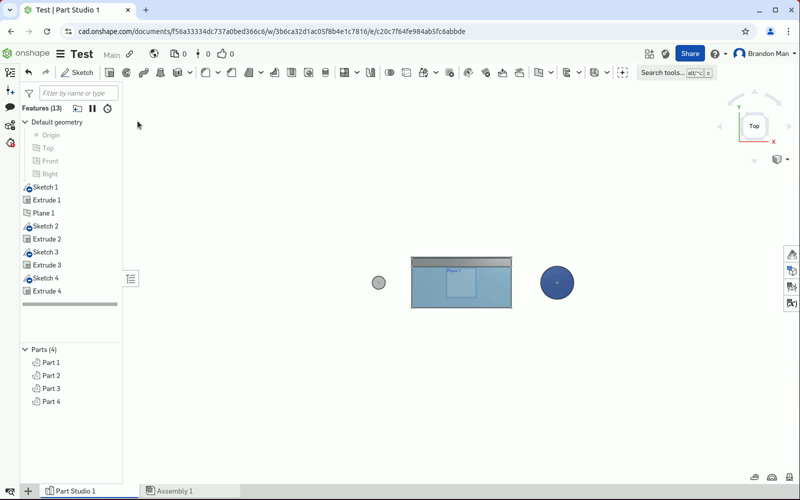
key(up, 3)
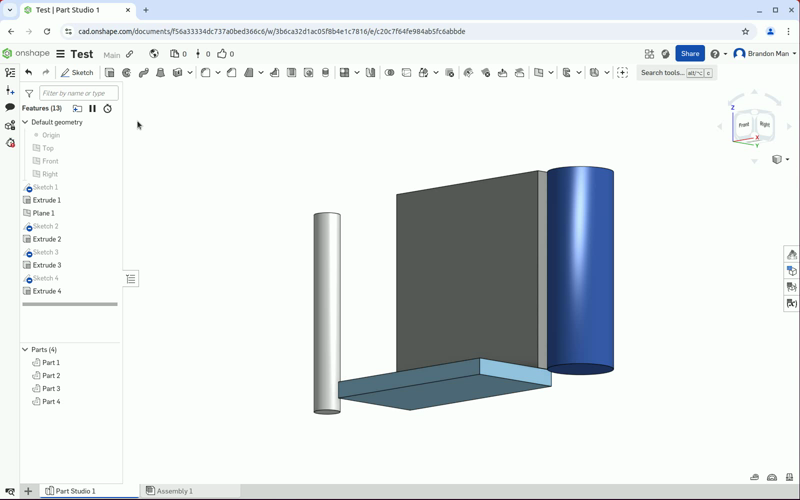
key(left, 3)
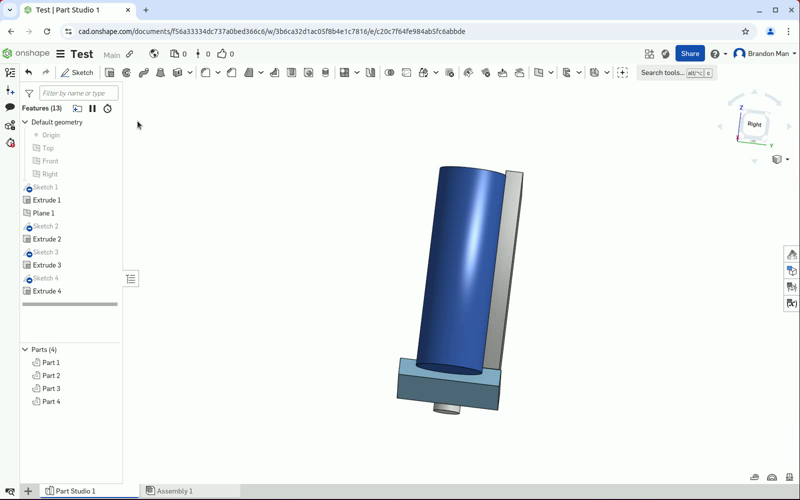
key(right, 3)
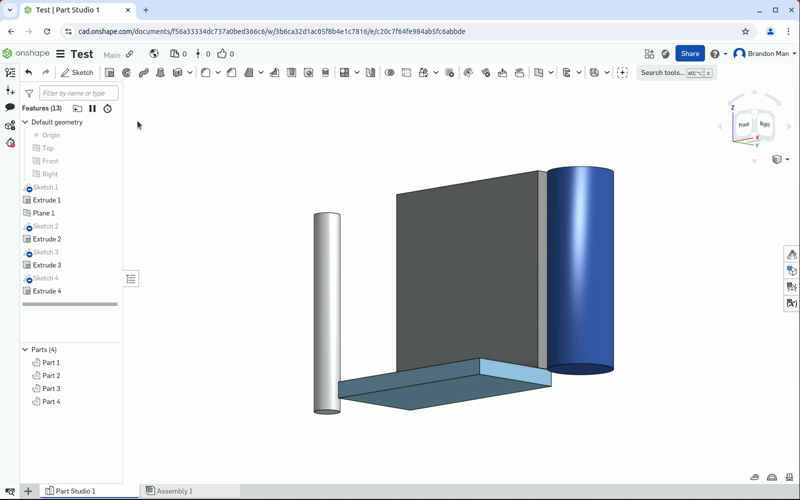
key(down, 3)
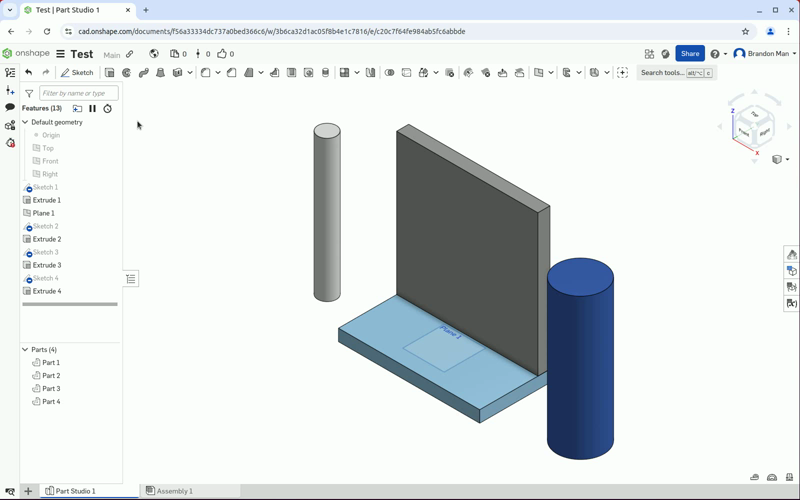
mouse_move(73, 189)
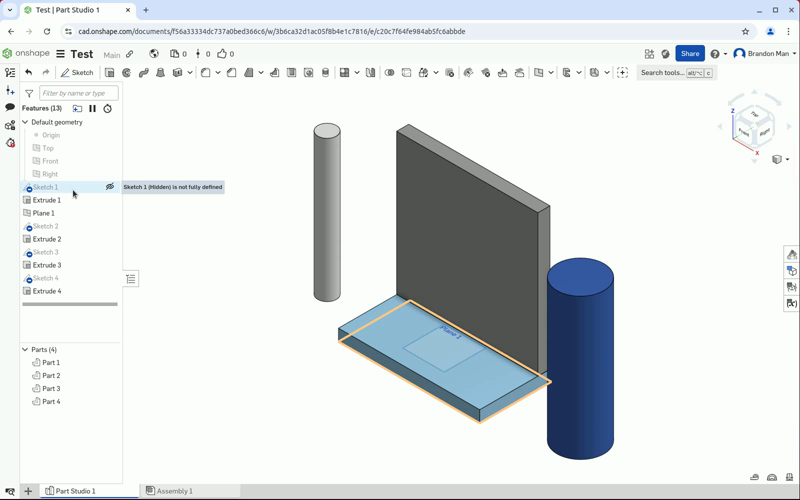
click(73, 189)